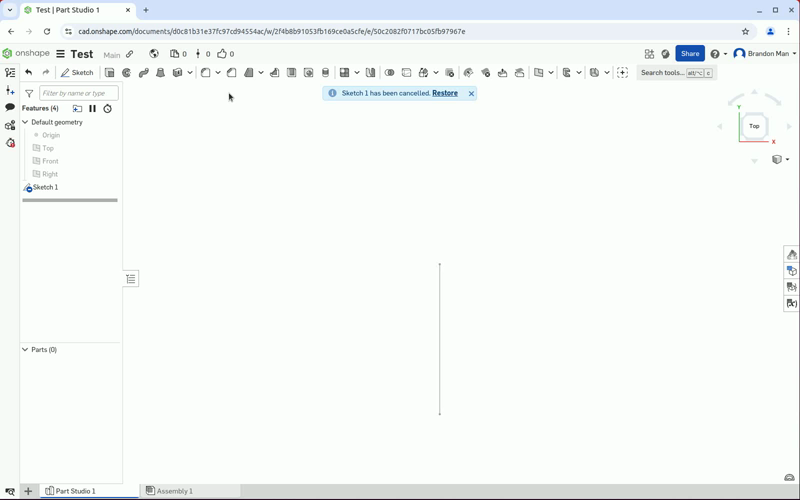
key(shift+h)
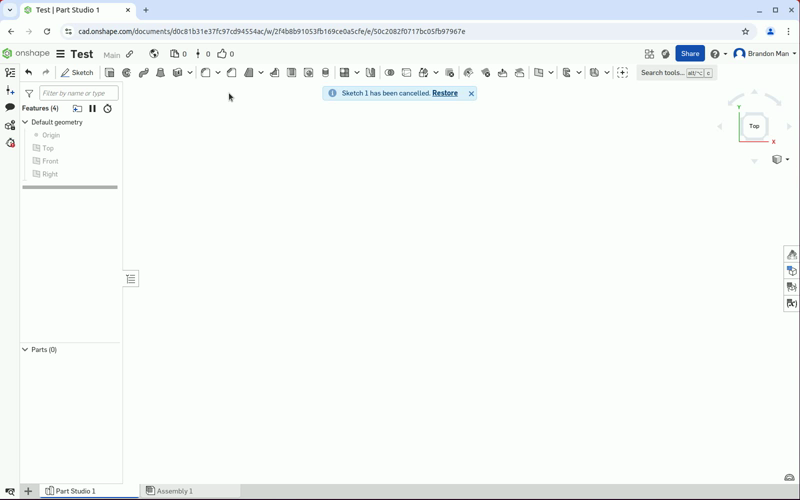
key(shift+s)
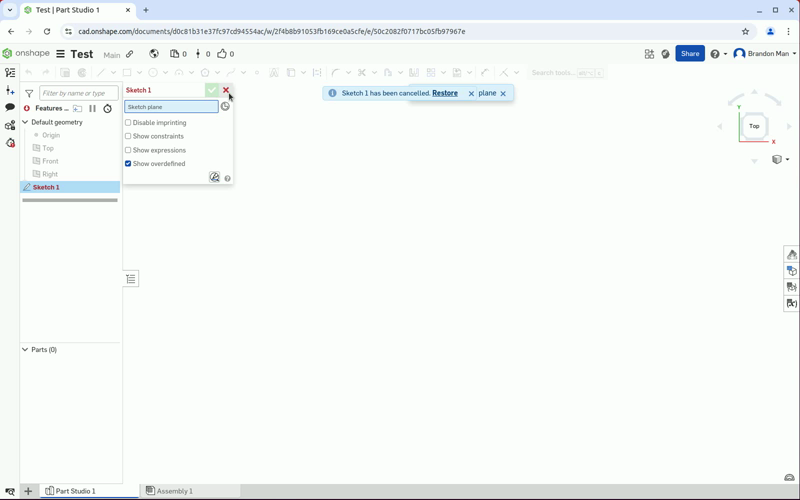
mouse_move(73, 150)
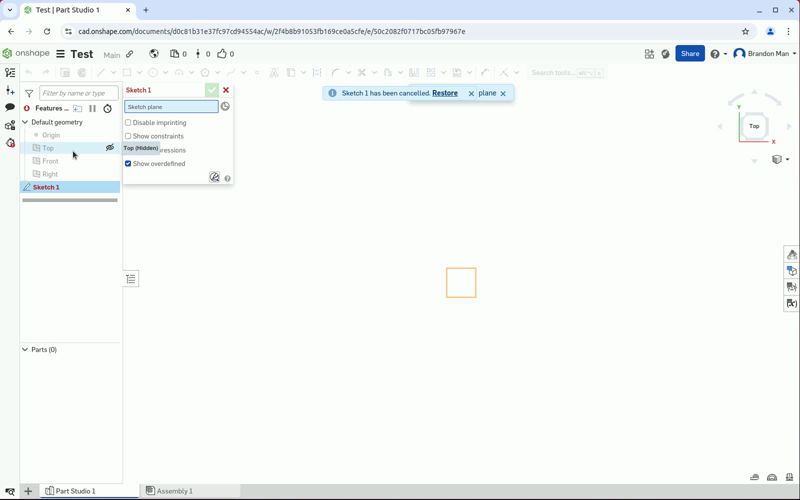
click(73, 150)
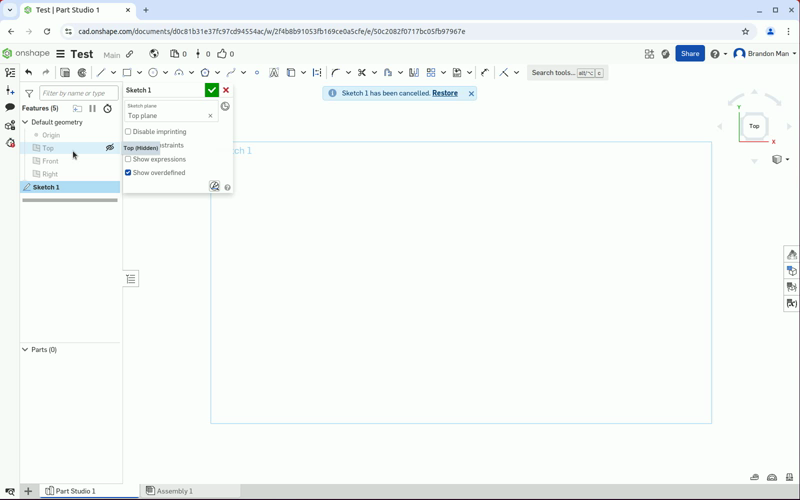
mouse_move(73, 352)
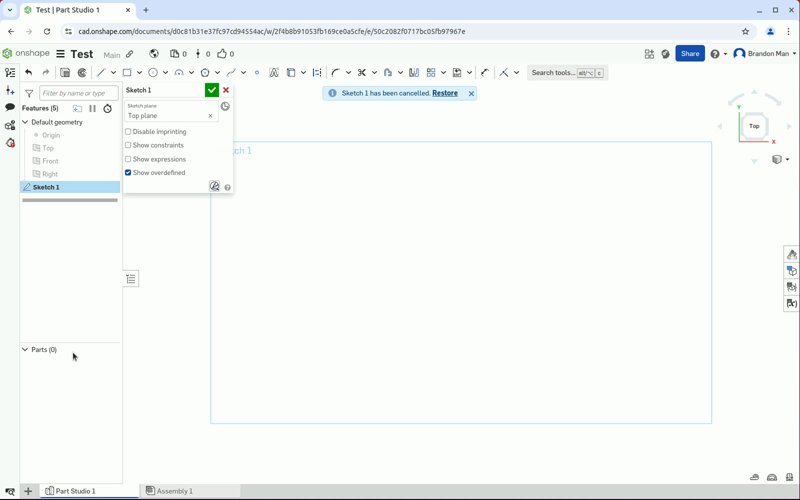
key(y)
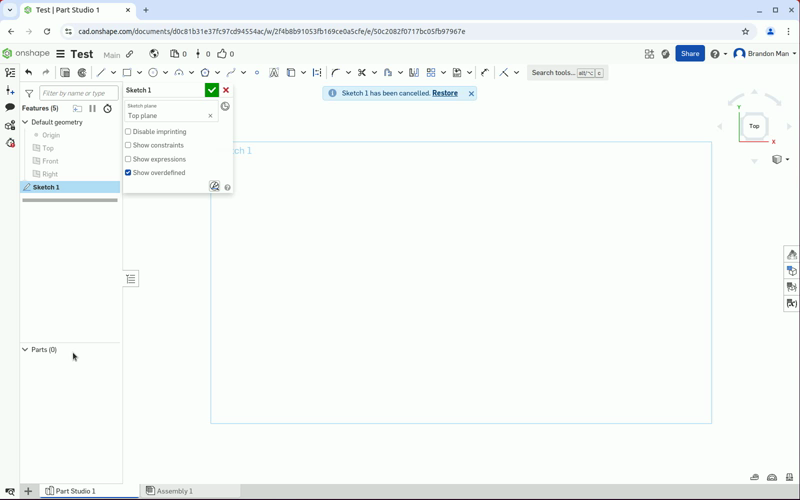
key(l)
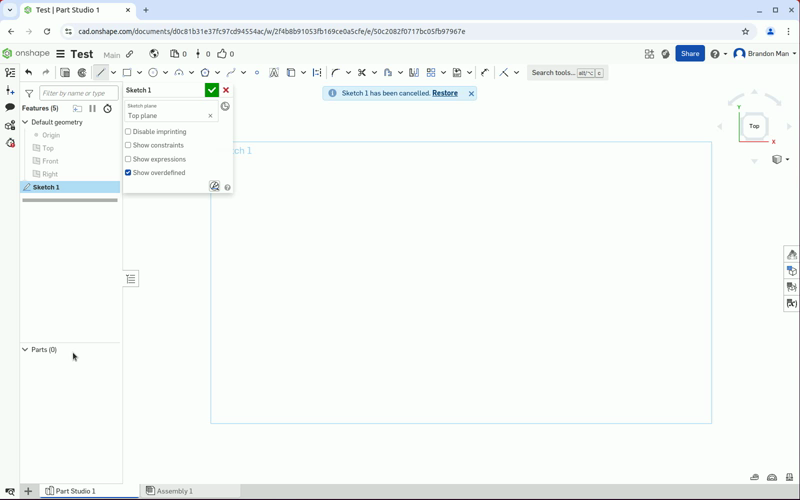
key_down(shift)
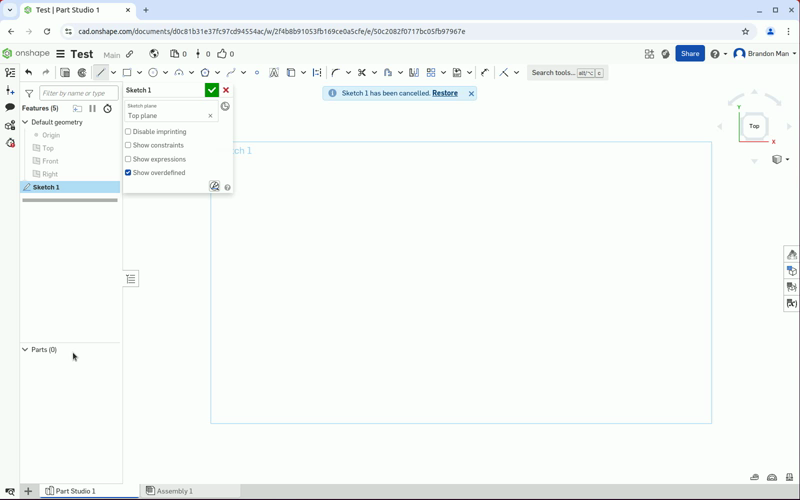
mouse_move(348, 171)
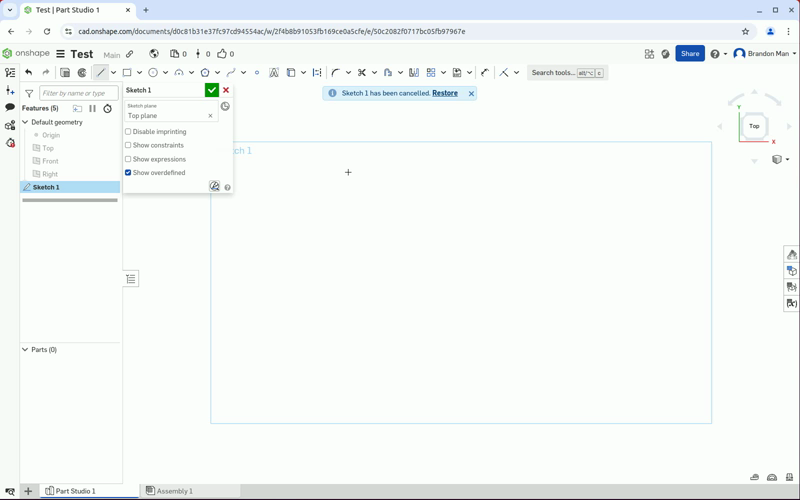
click(348, 171)
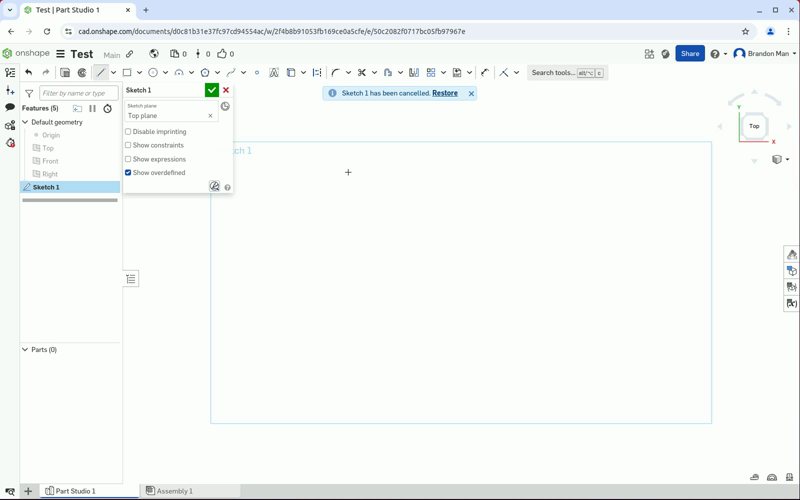
key_up(shift)
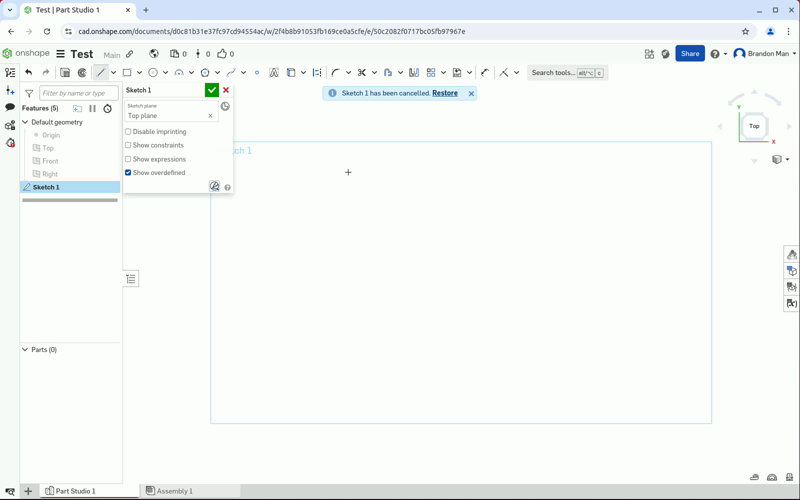
key_down(shift)
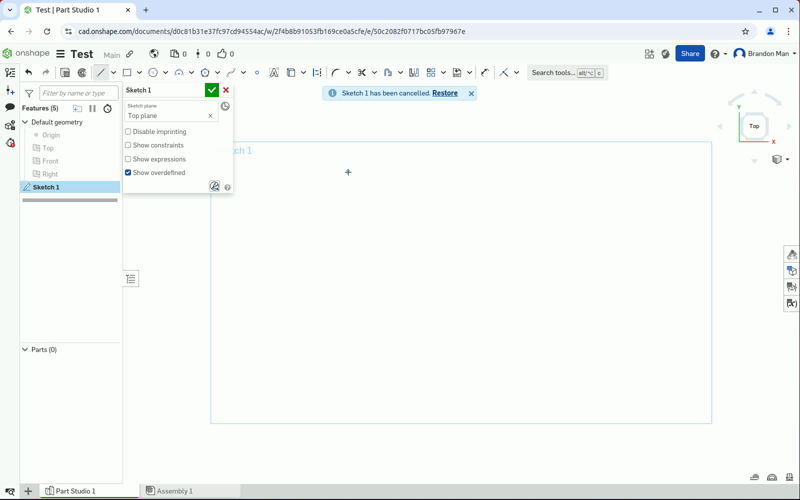
mouse_move(364, 258)
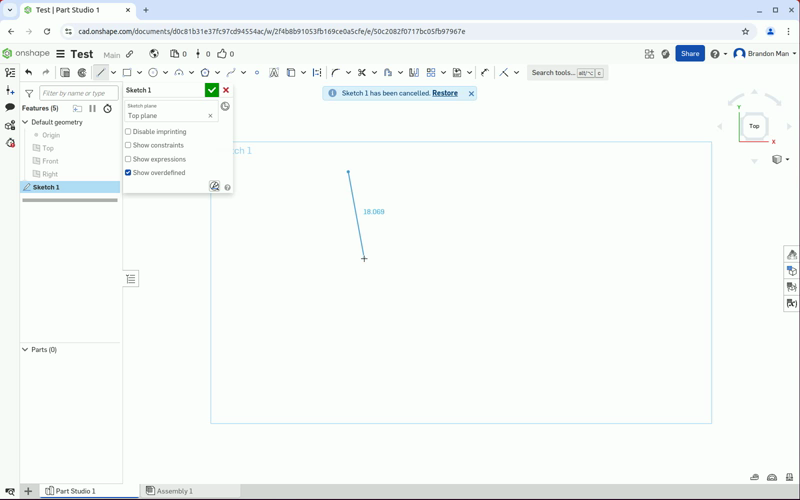
click(364, 258)
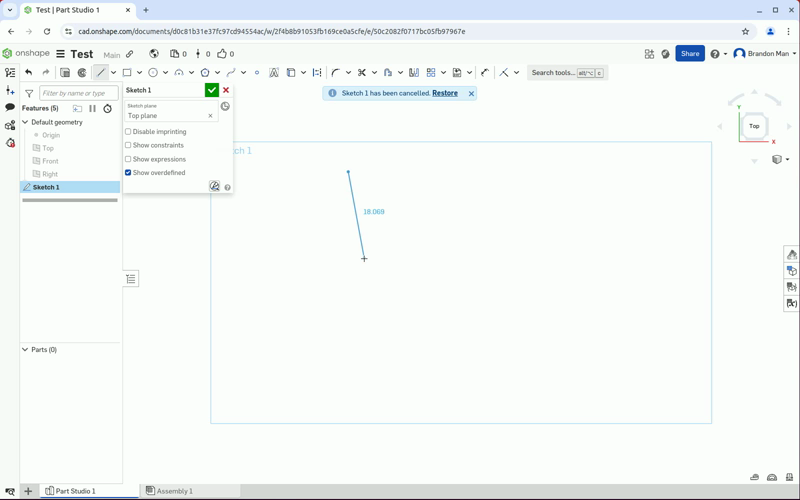
key_up(shift)
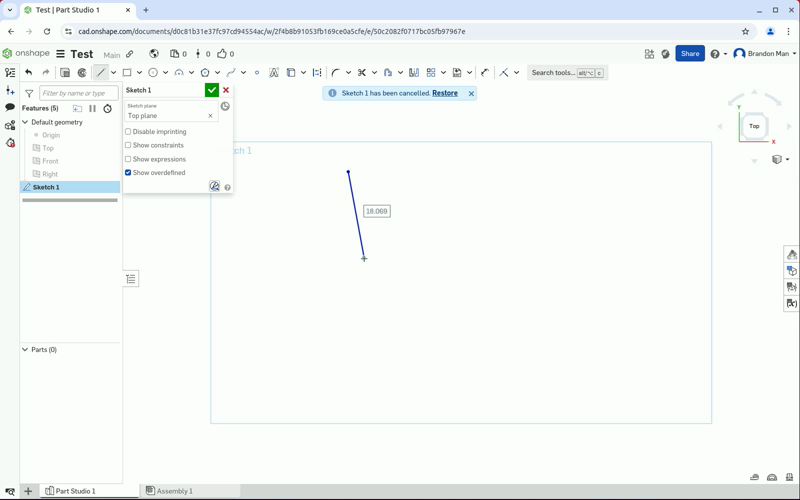
key_down(shift)
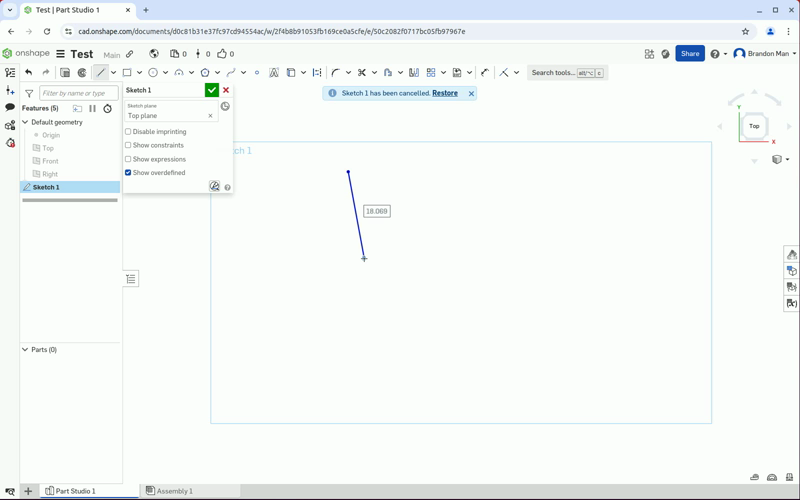
mouse_move(394, 258)
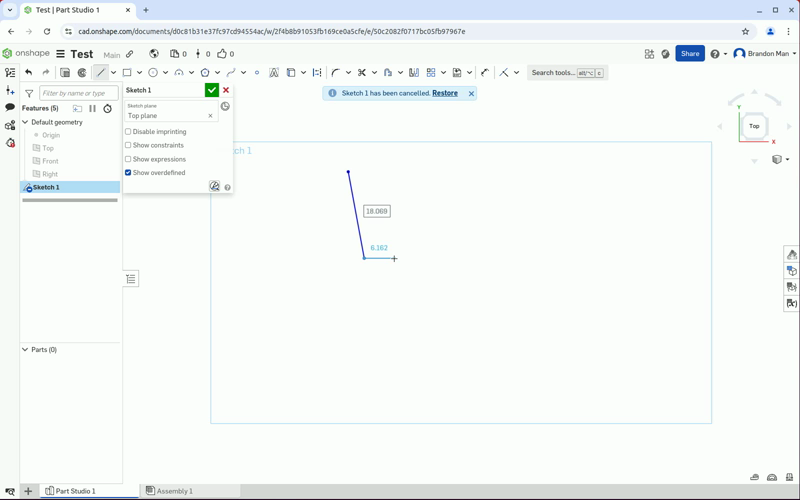
mouse_move(378, 264)
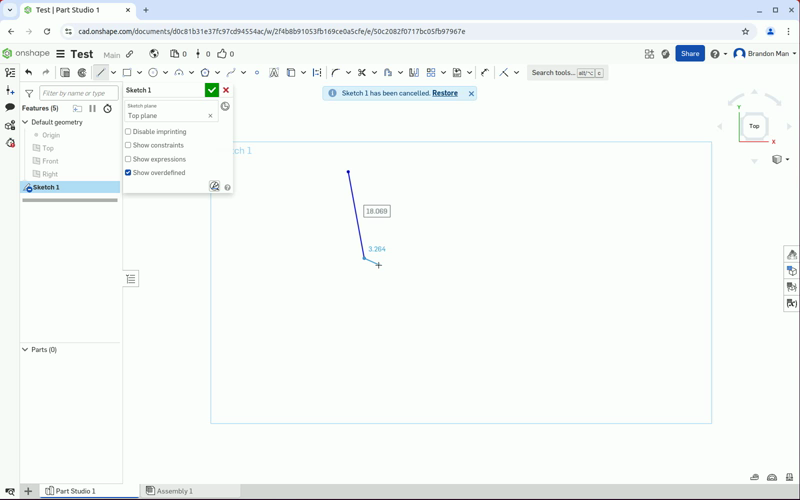
click(378, 264)
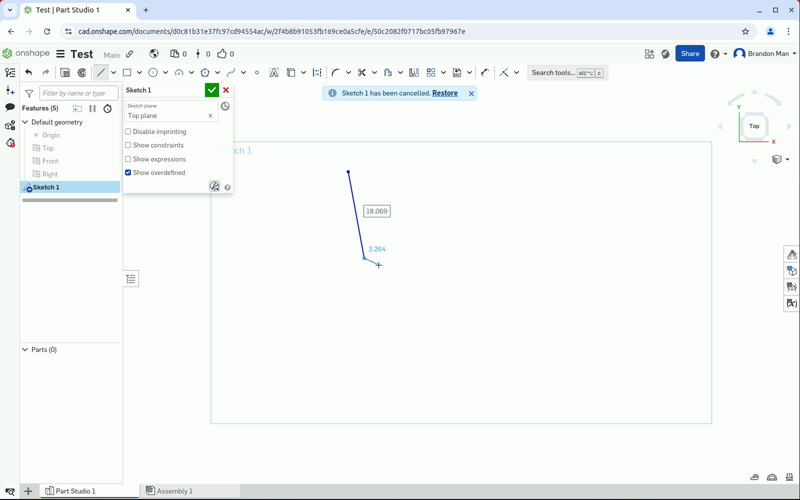
key_up(shift)
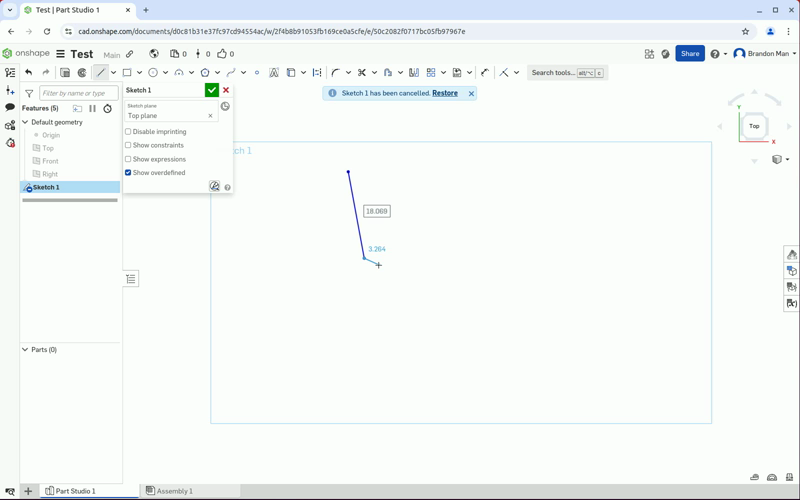
key_down(shift)
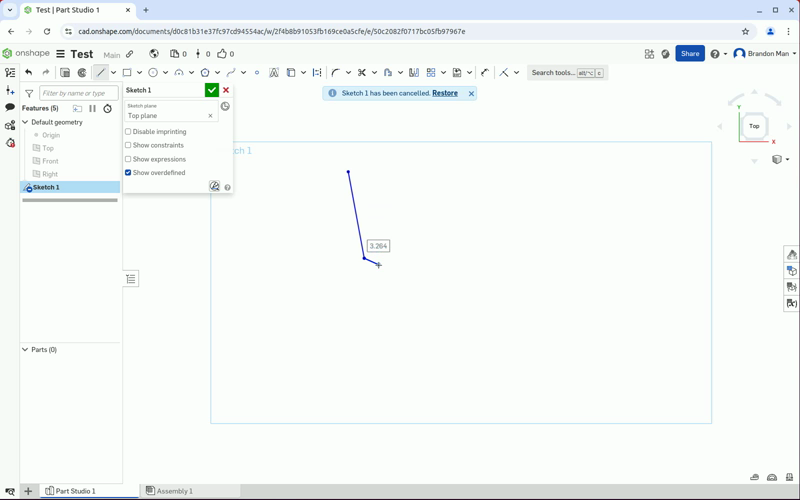
mouse_move(408, 264)
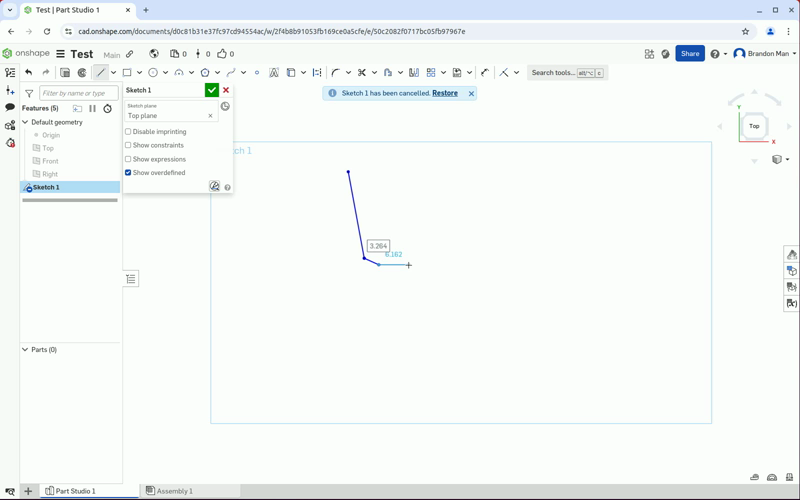
mouse_move(381, 297)
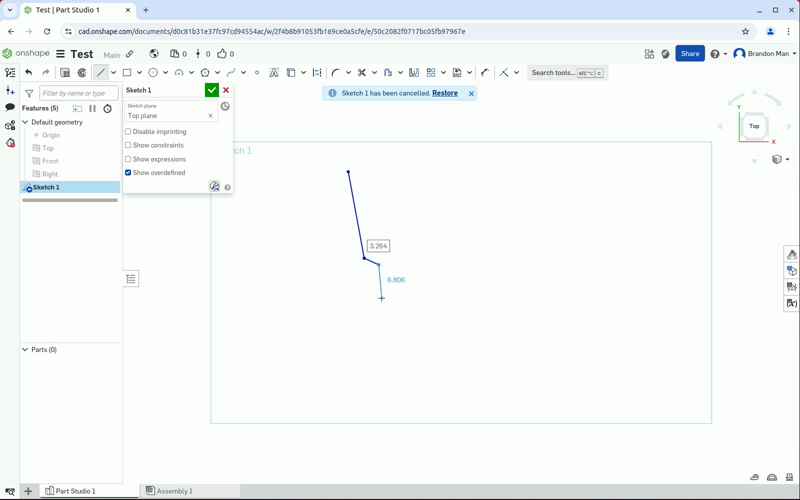
click(381, 297)
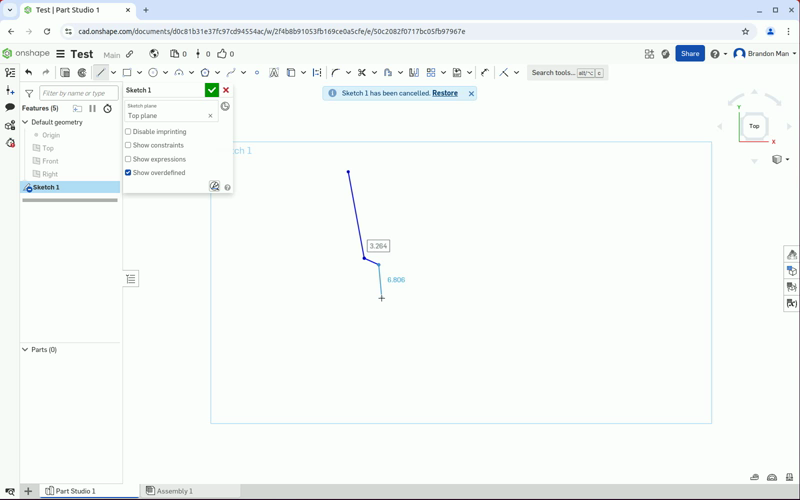
key_up(shift)
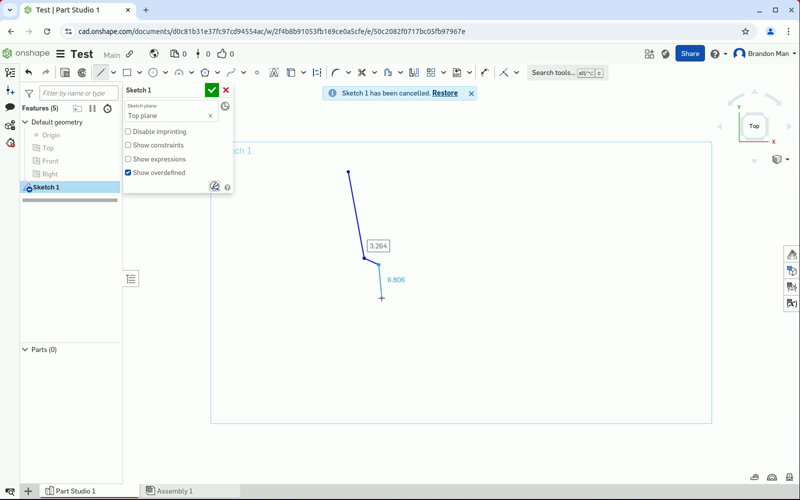
key_down(shift)
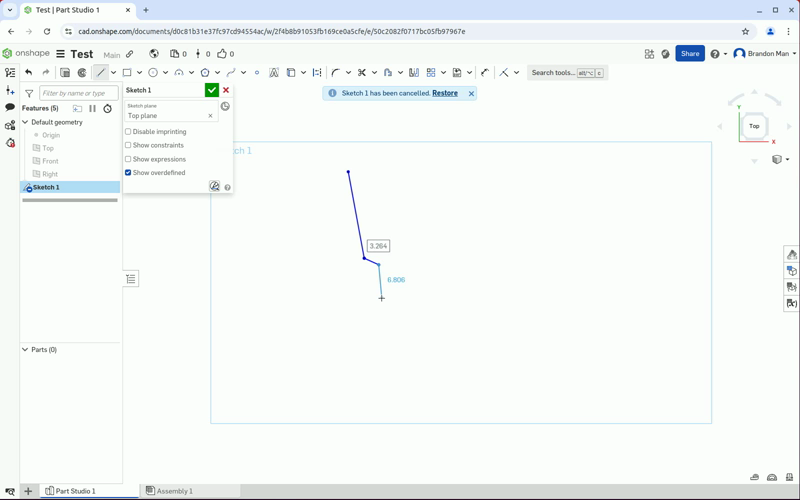
mouse_move(473, 297)
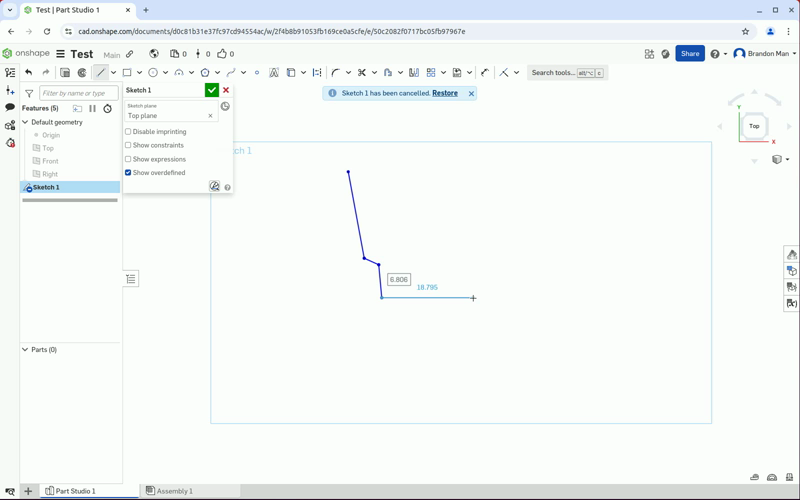
click(473, 297)
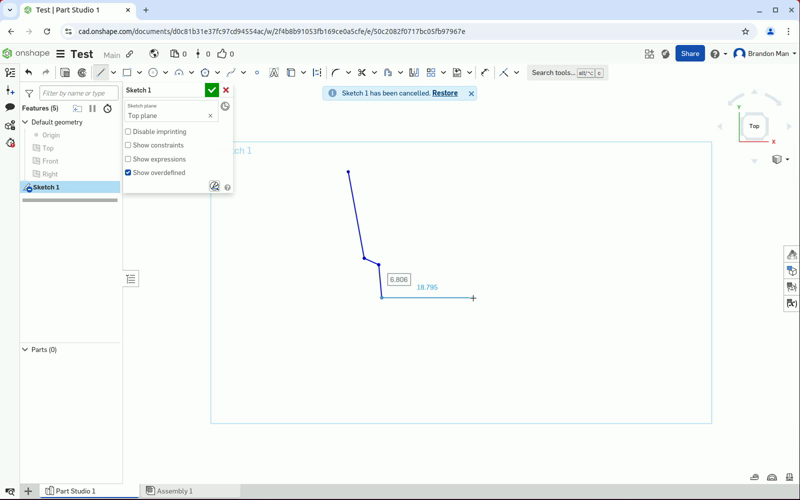
key_up(shift)
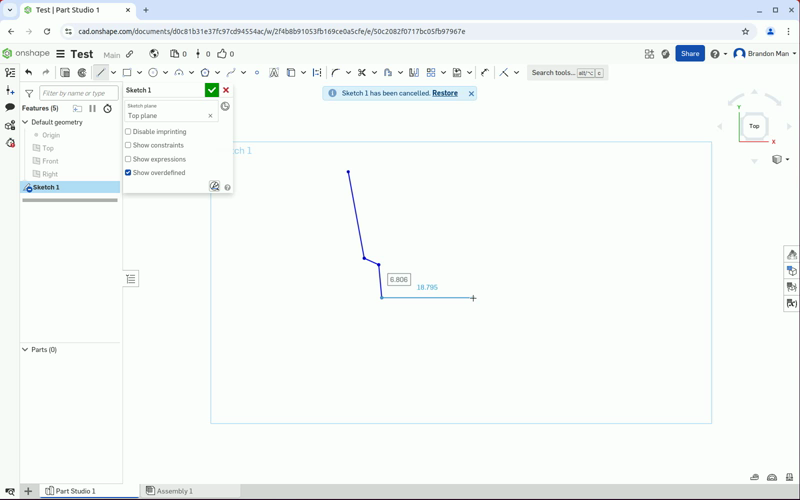
key_down(shift)
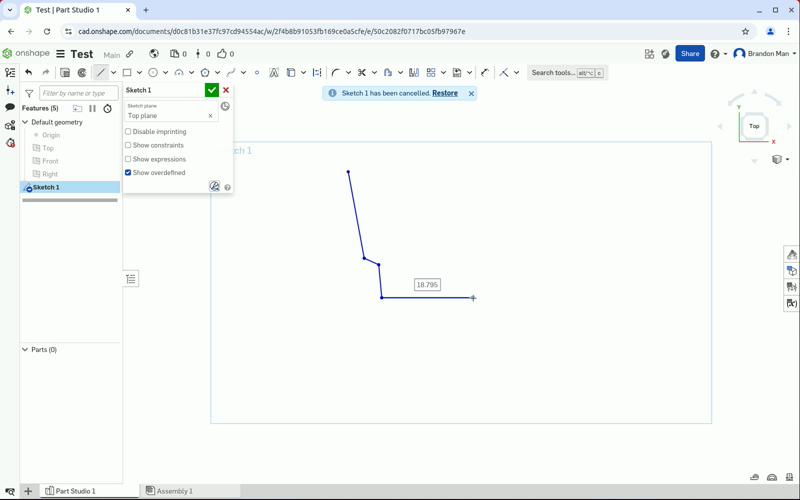
mouse_move(473, 219)
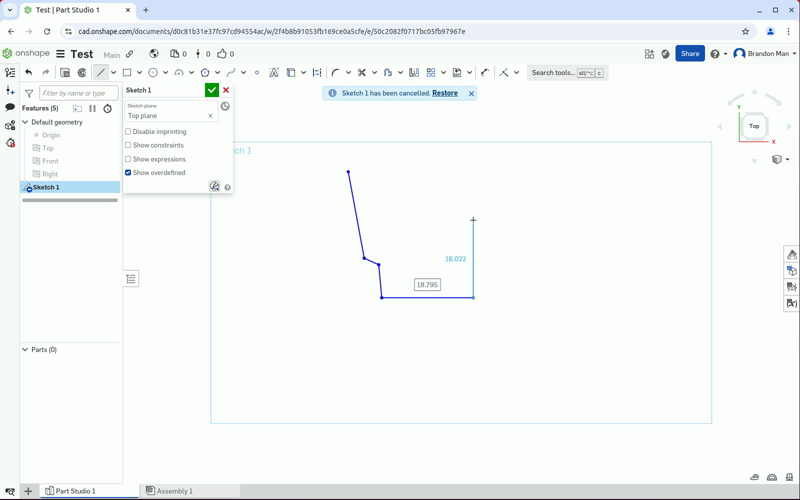
click(473, 219)
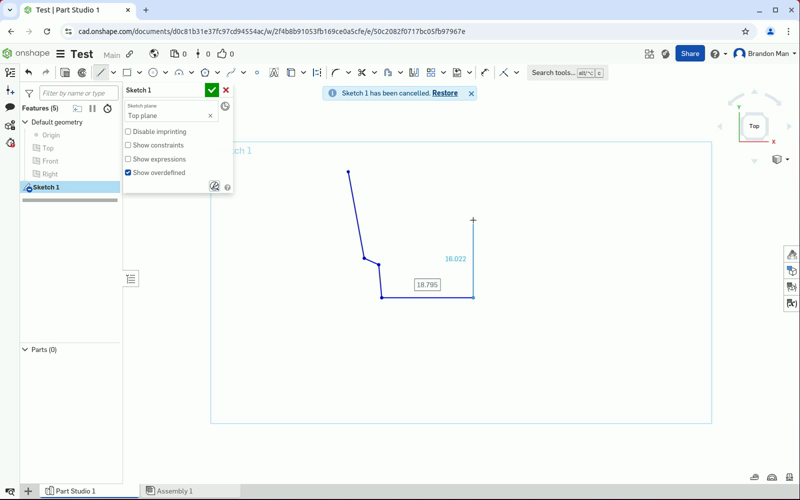
key_up(shift)
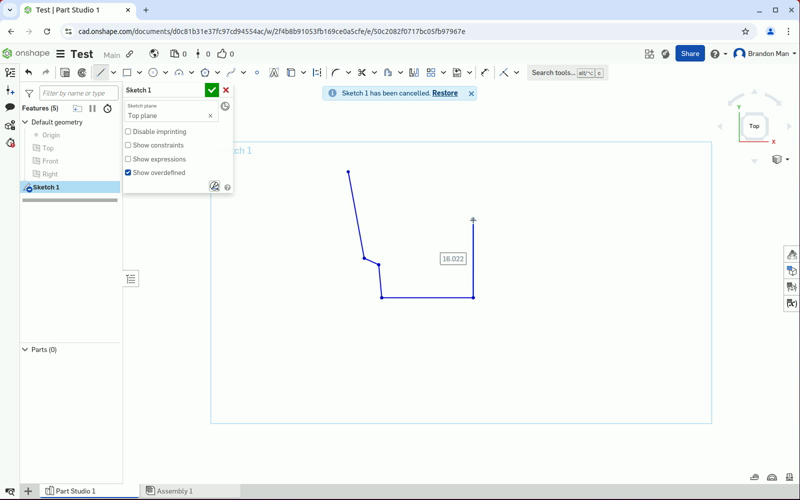
key(esc)
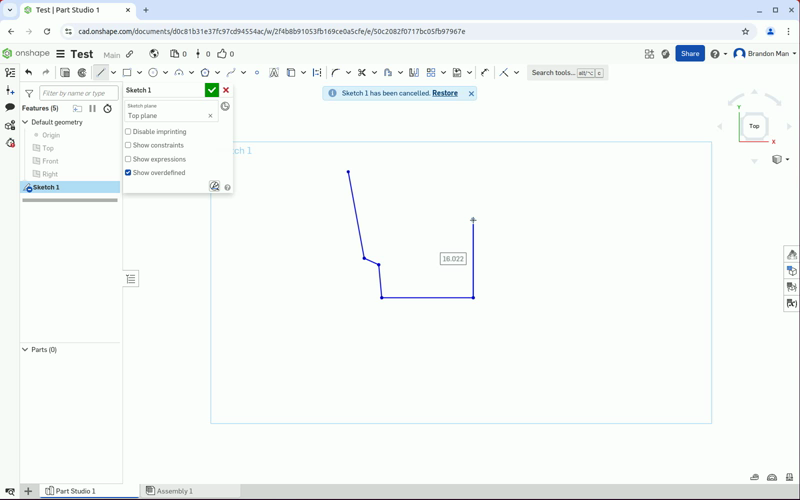
key(a)
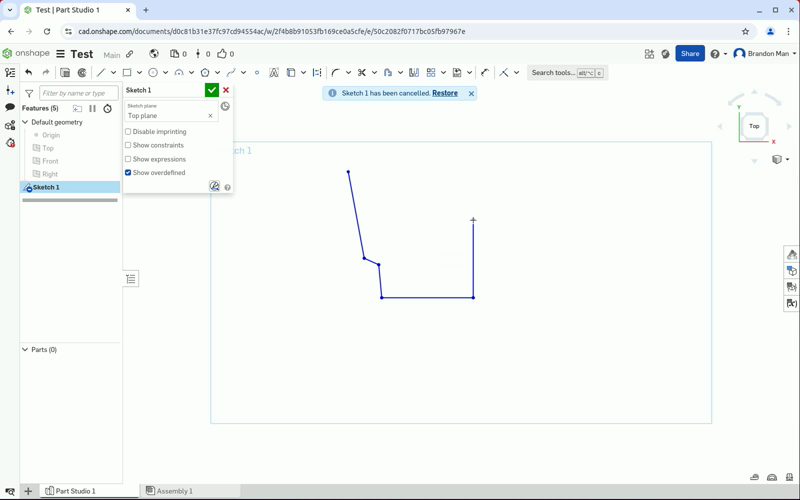
mouse_move(473, 219)
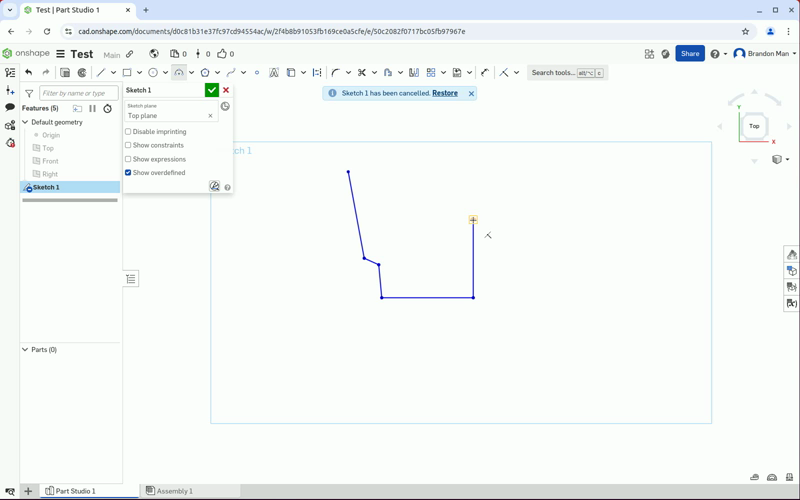
click(473, 219)
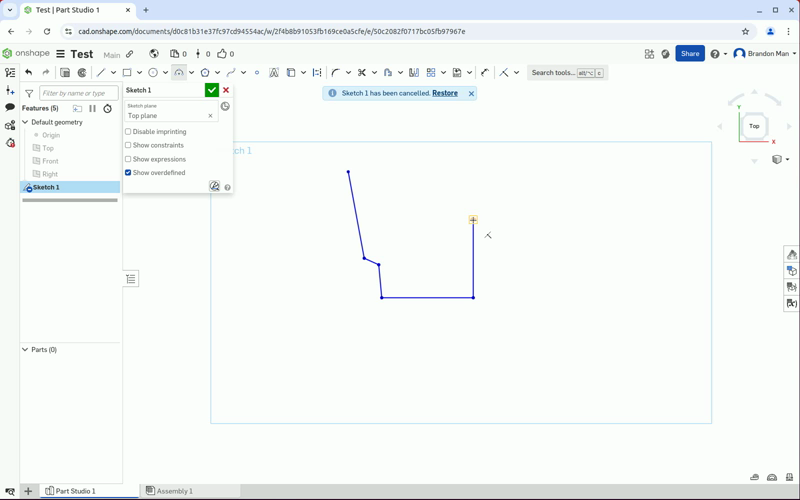
key_down(shift)
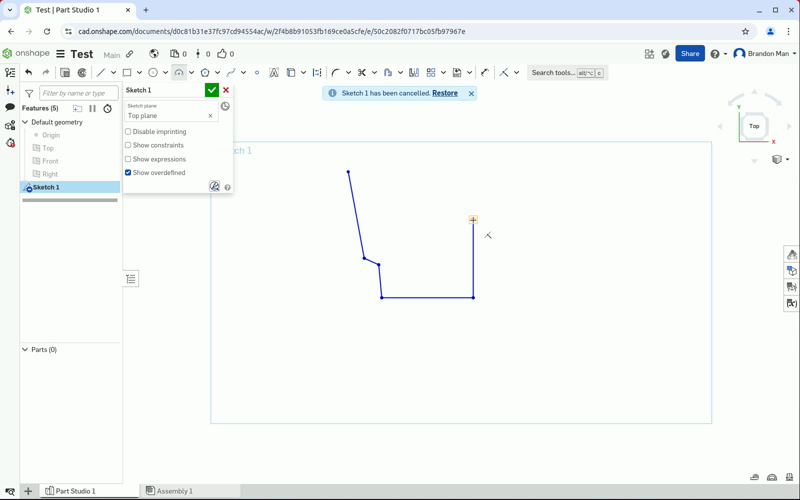
mouse_move(425, 171)
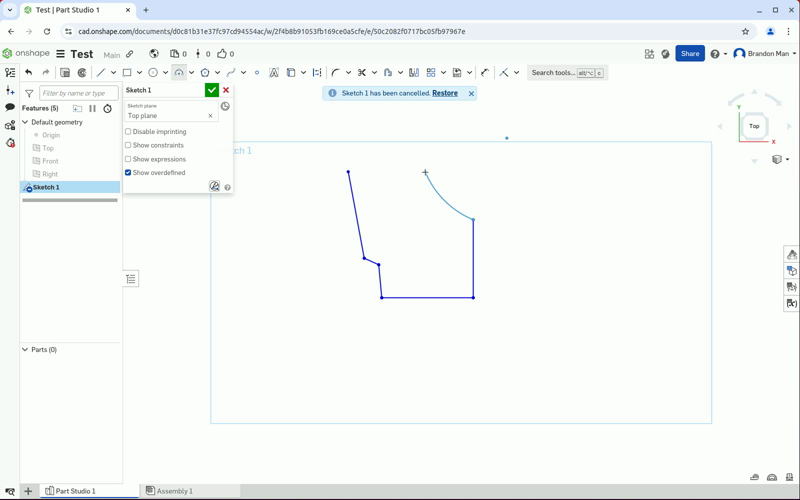
click(425, 171)
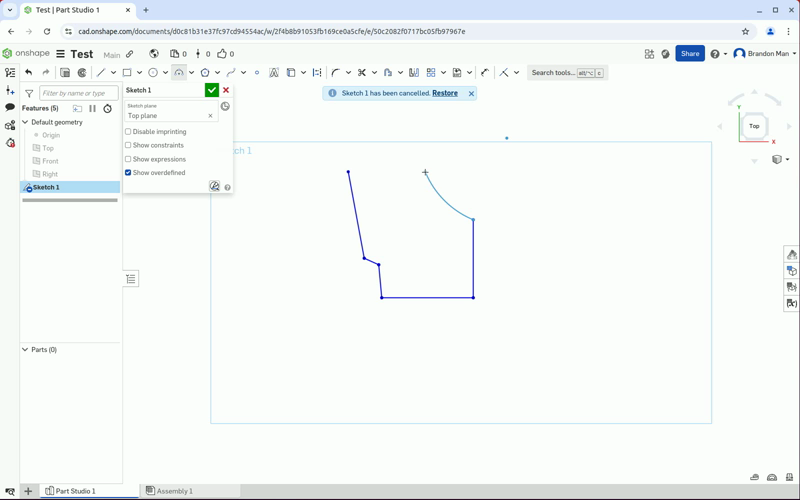
mouse_move(459, 185)
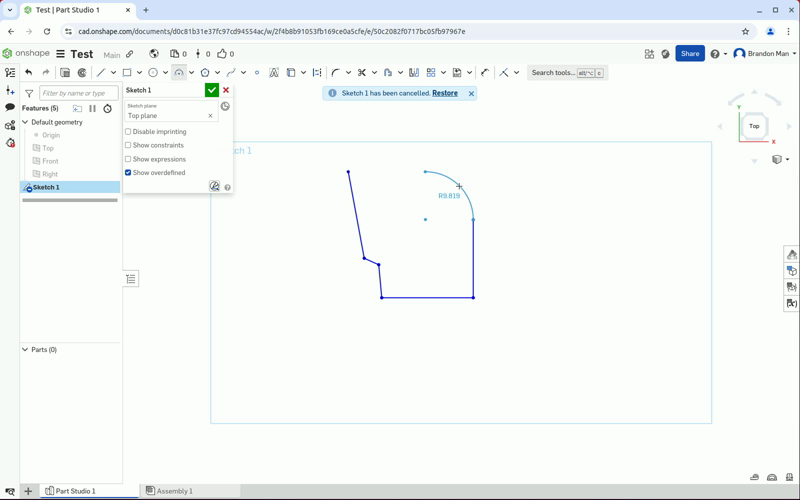
click(459, 185)
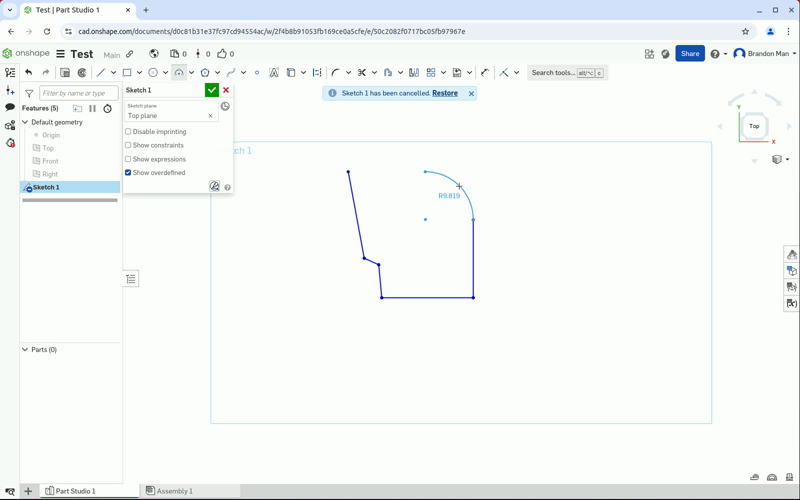
key_up(shift)
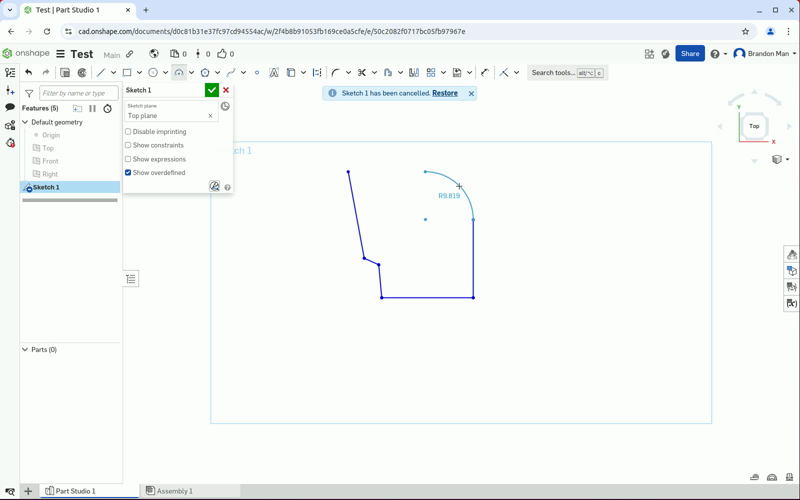
key(esc)
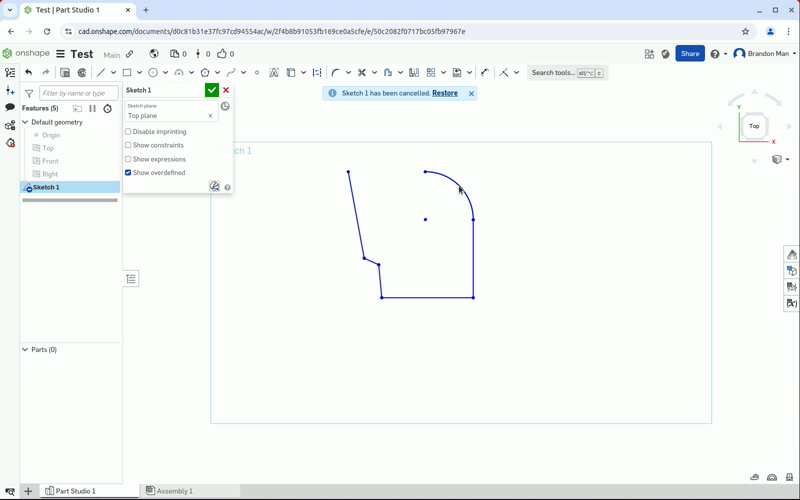
key(l)
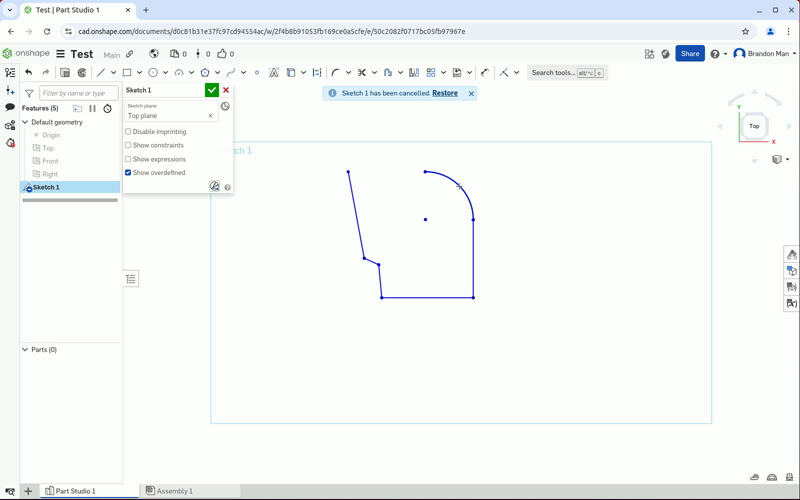
mouse_move(425, 171)
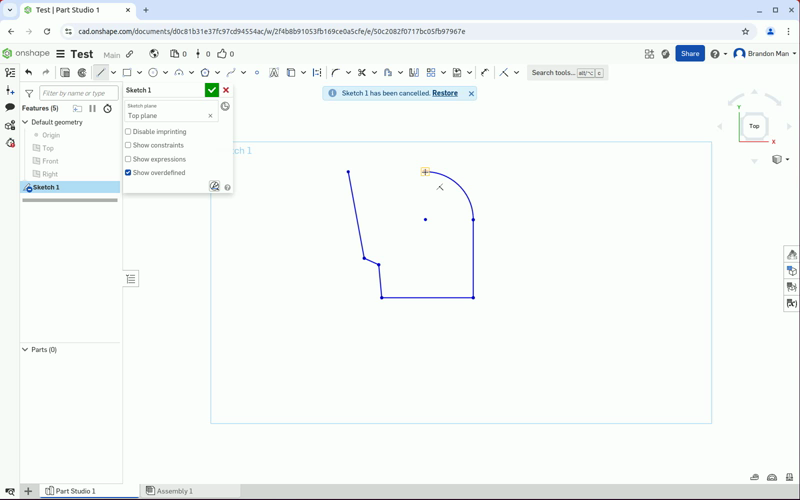
click(425, 171)
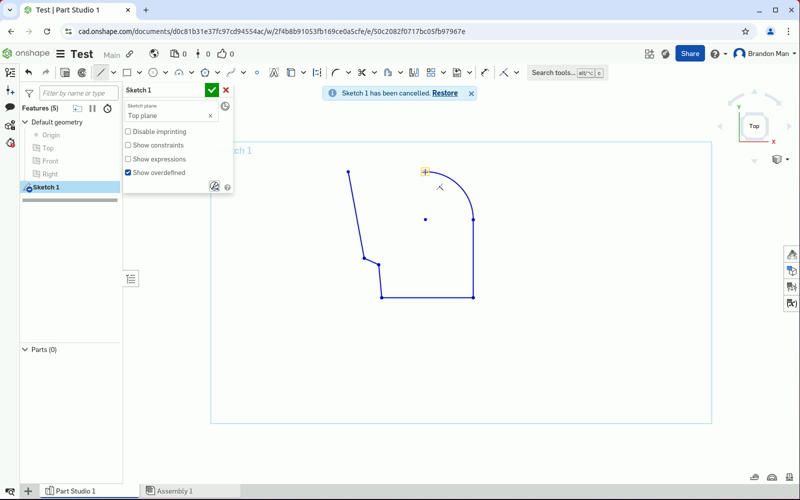
key_down(shift)
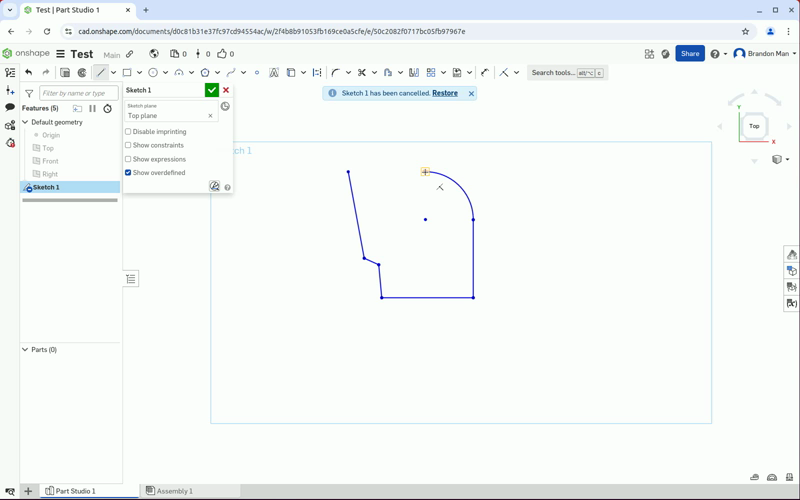
mouse_move(348, 171)
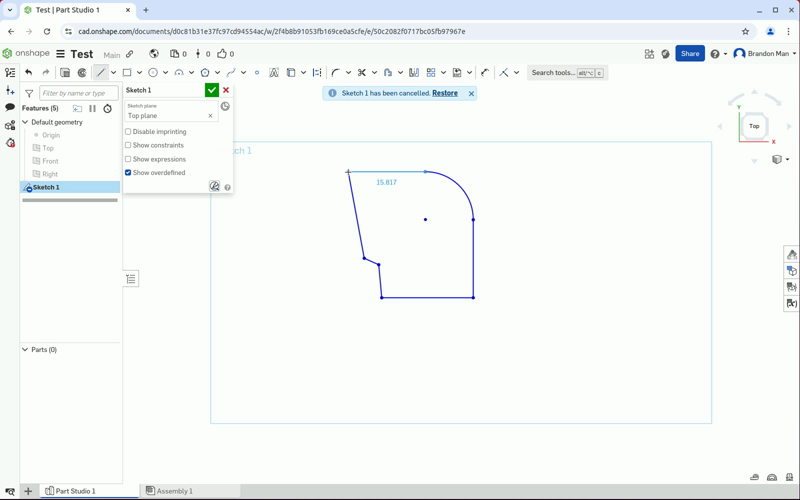
key_up(shift)
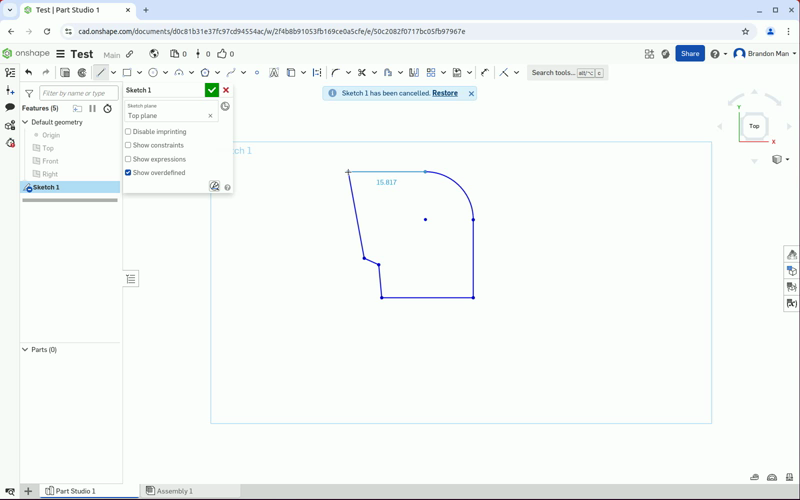
click(348, 171)
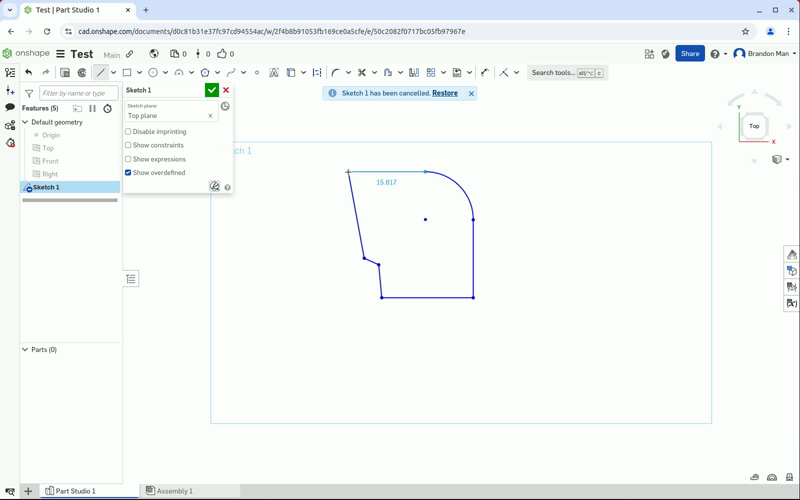
key(esc)
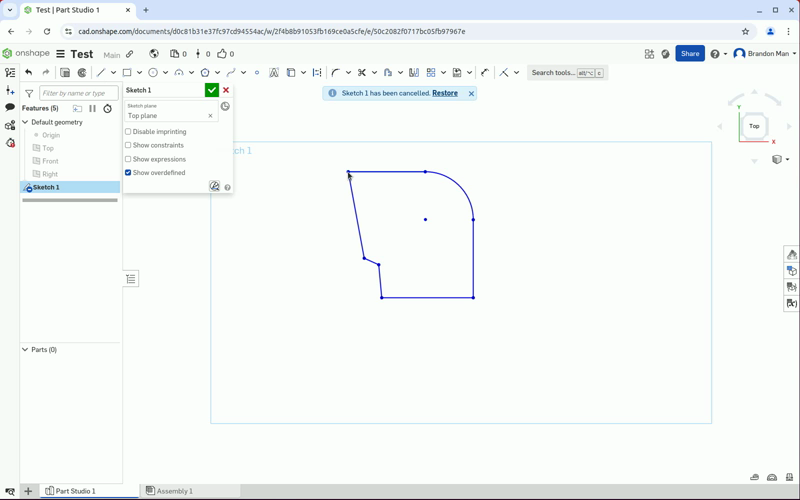
key(l)
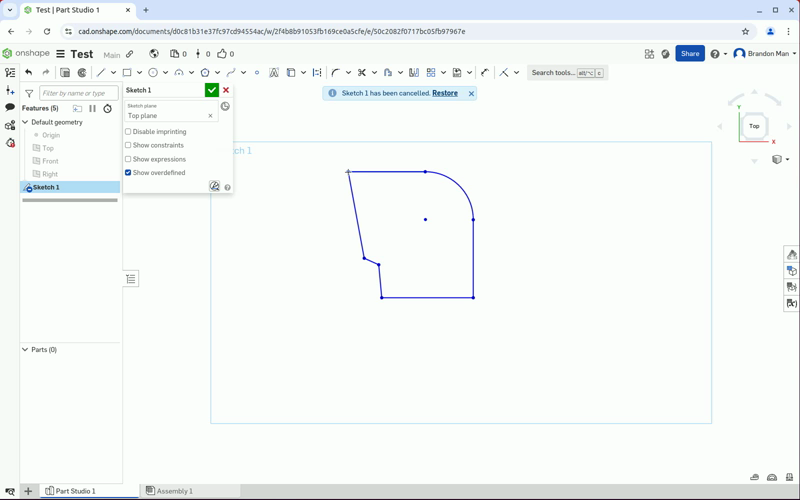
key_down(shift)
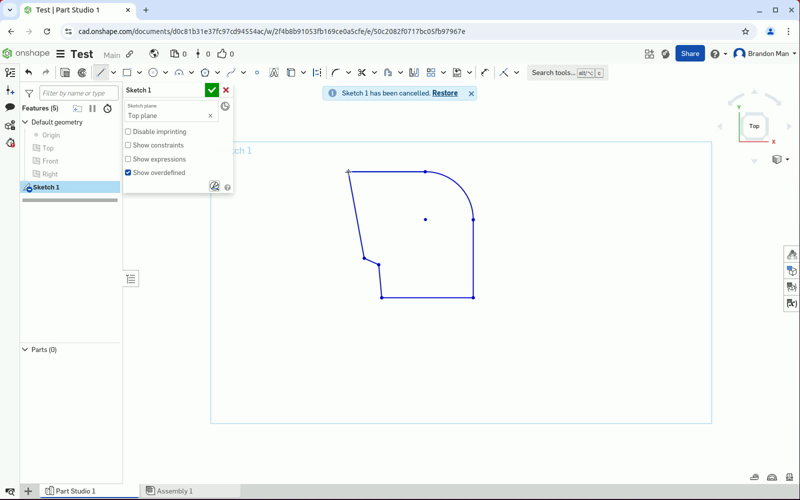
mouse_move(362, 183)
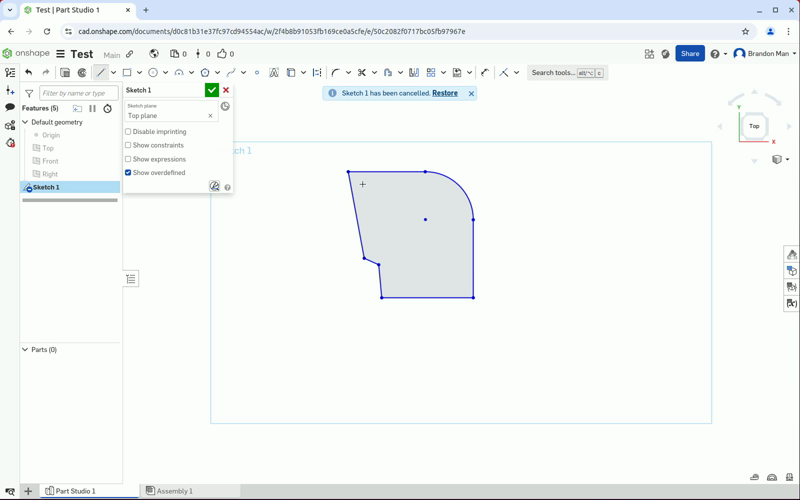
click(362, 183)
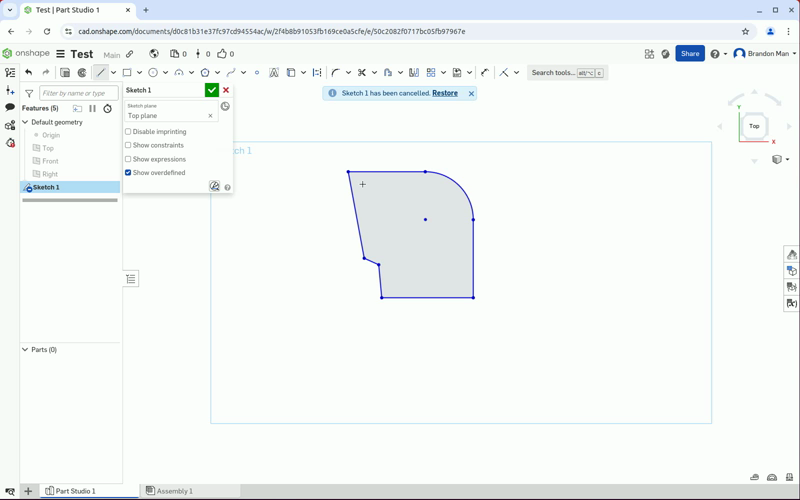
key_up(shift)
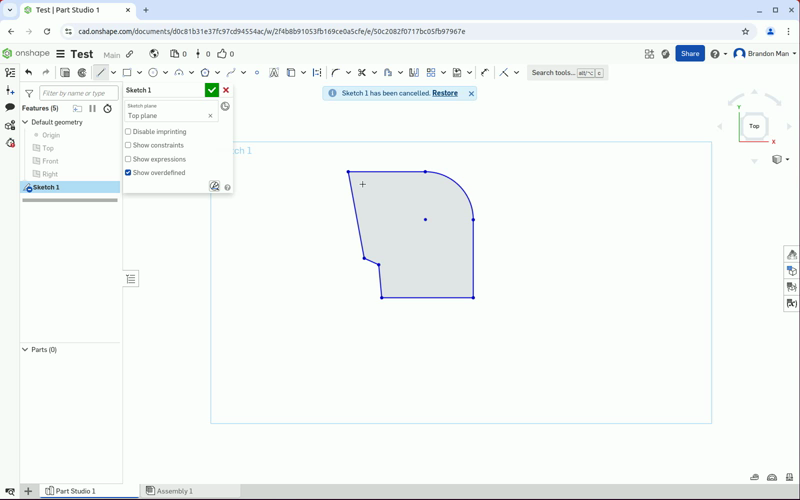
key_down(shift)
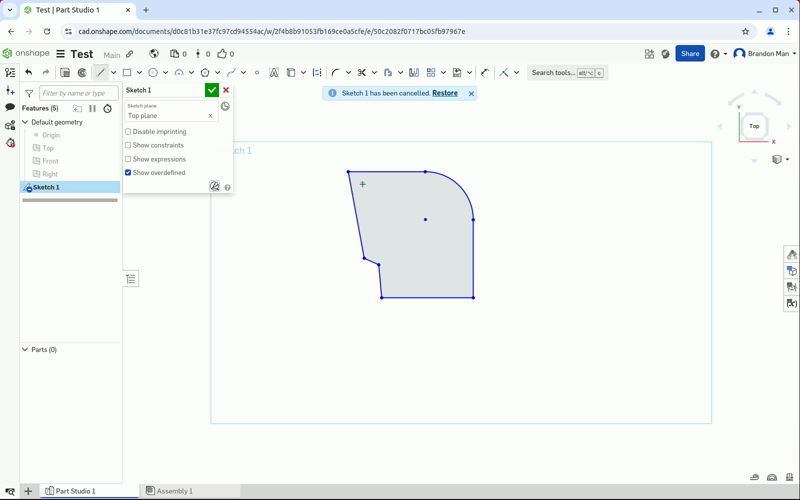
mouse_move(374, 250)
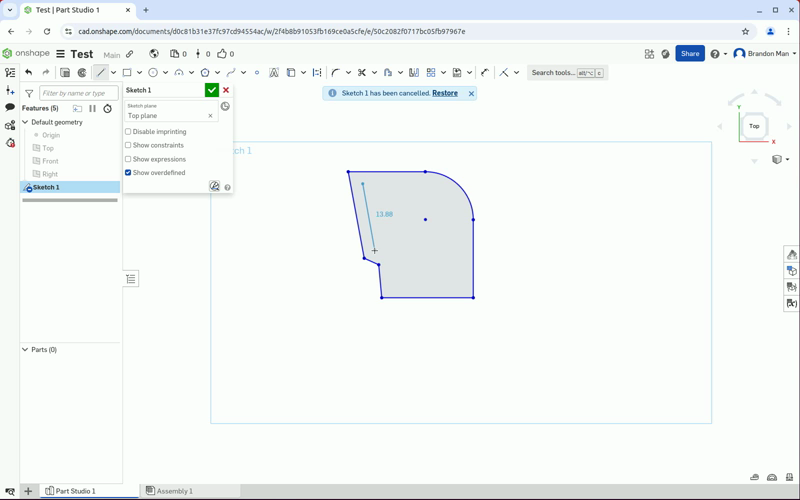
click(374, 250)
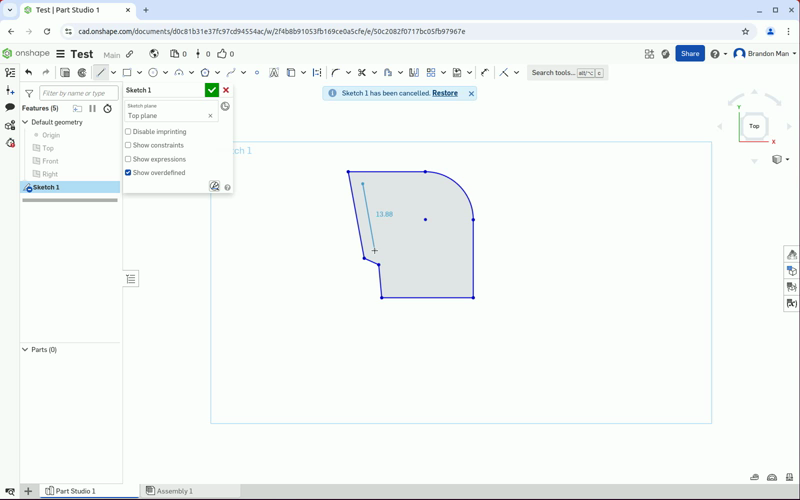
key_up(shift)
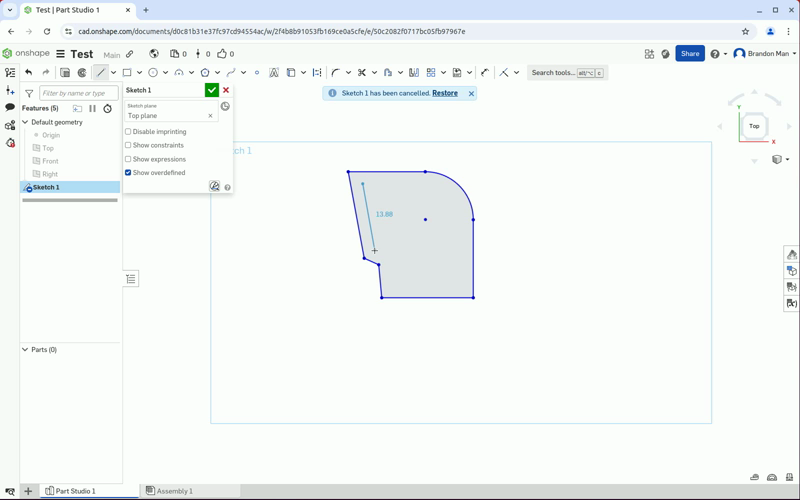
key_down(shift)
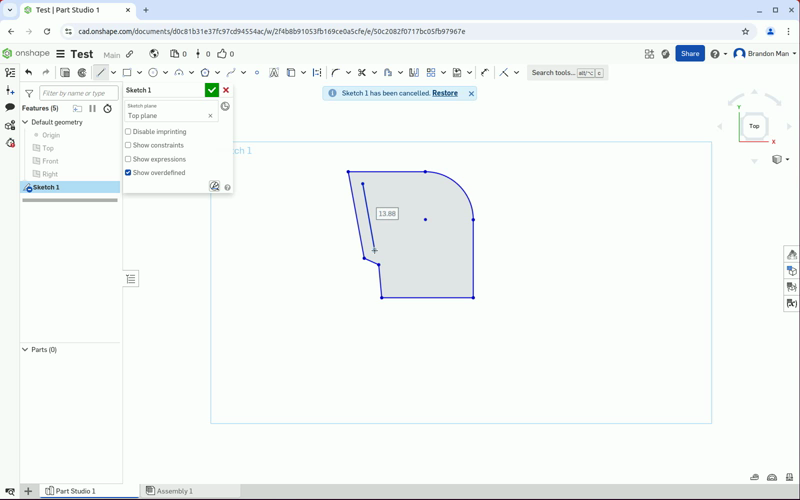
mouse_move(404, 250)
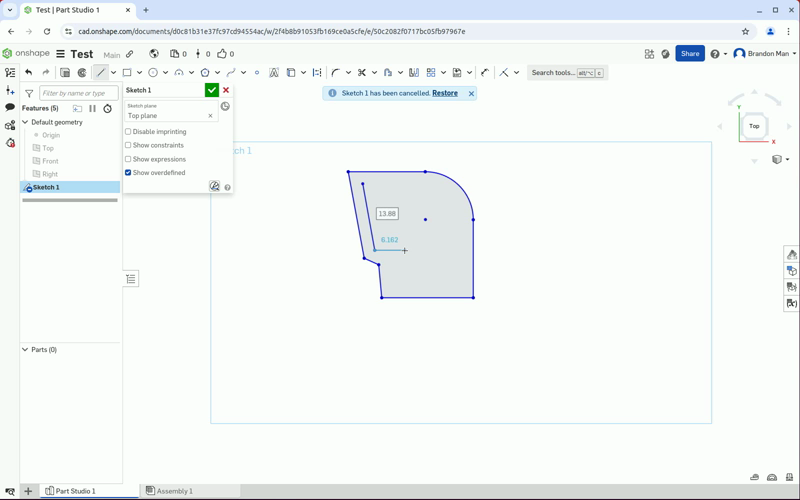
mouse_move(390, 256)
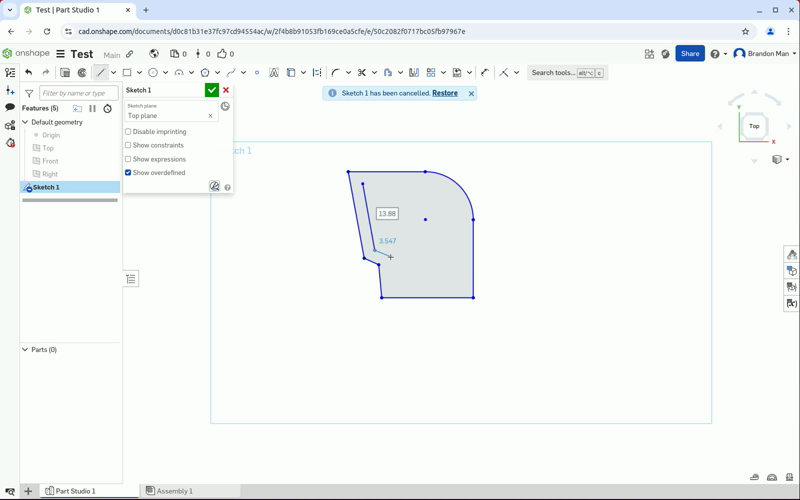
click(390, 256)
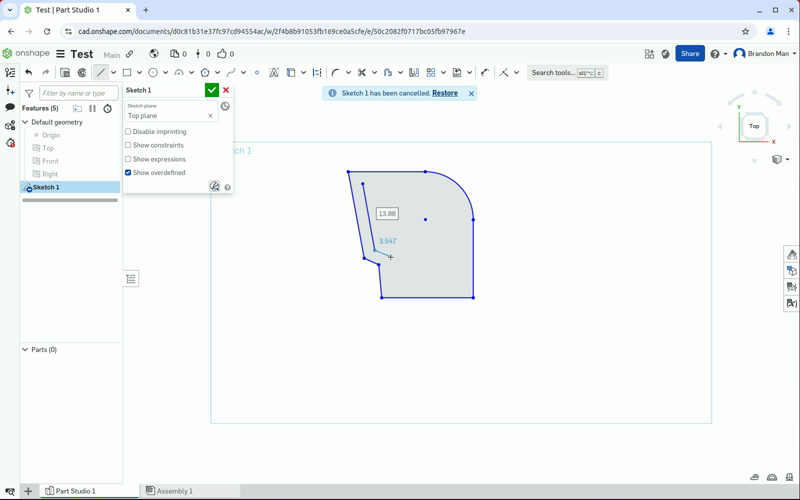
key_up(shift)
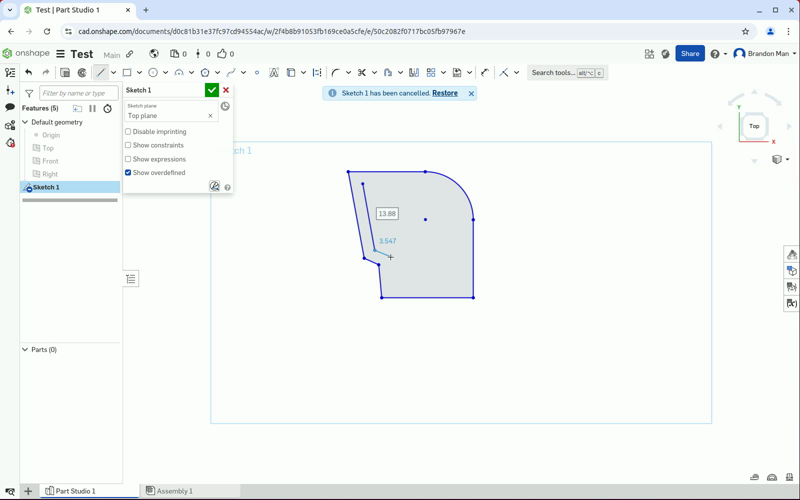
key_down(shift)
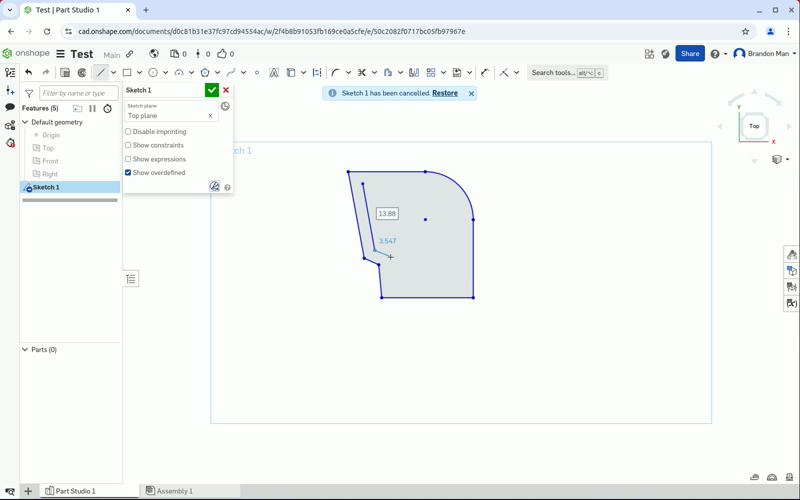
mouse_move(420, 256)
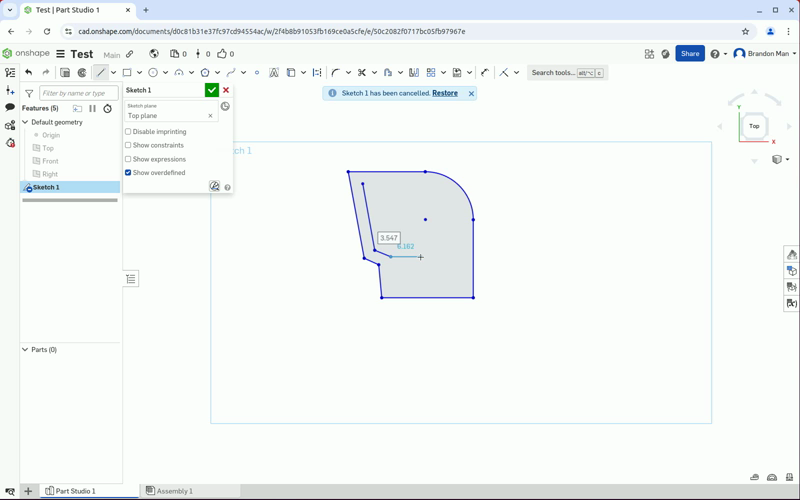
mouse_move(392, 285)
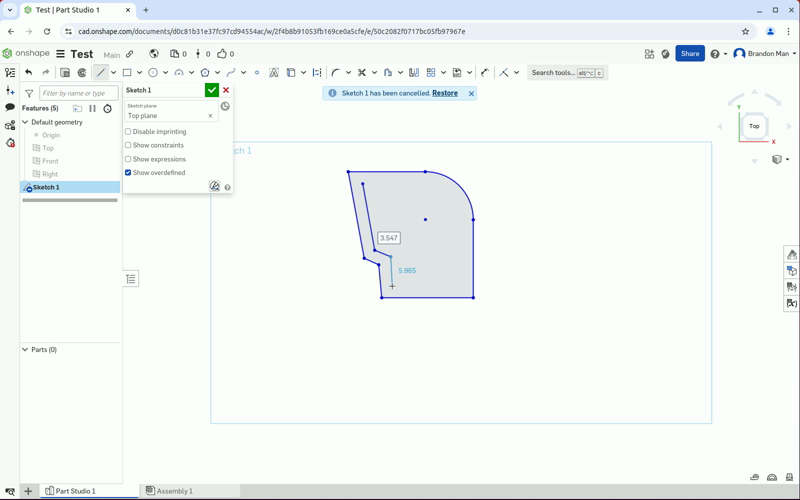
click(392, 285)
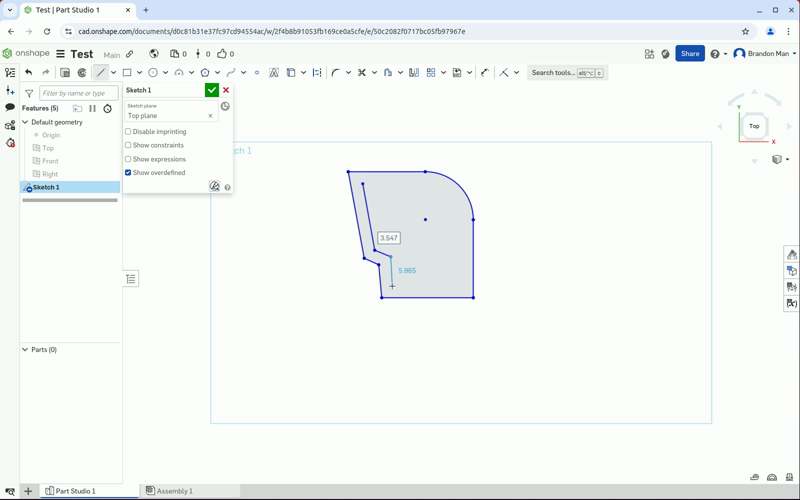
key_up(shift)
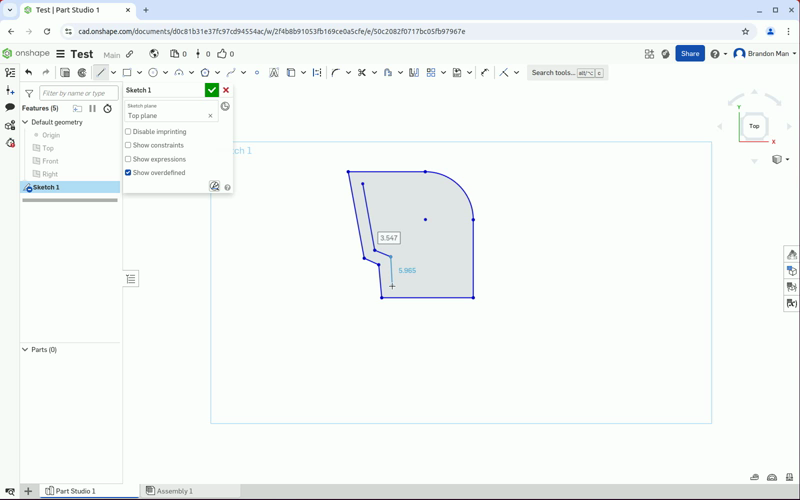
key_down(shift)
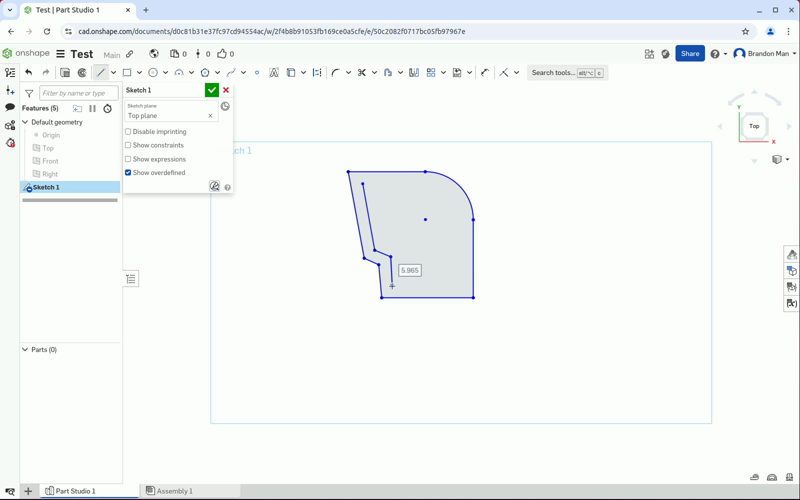
mouse_move(461, 285)
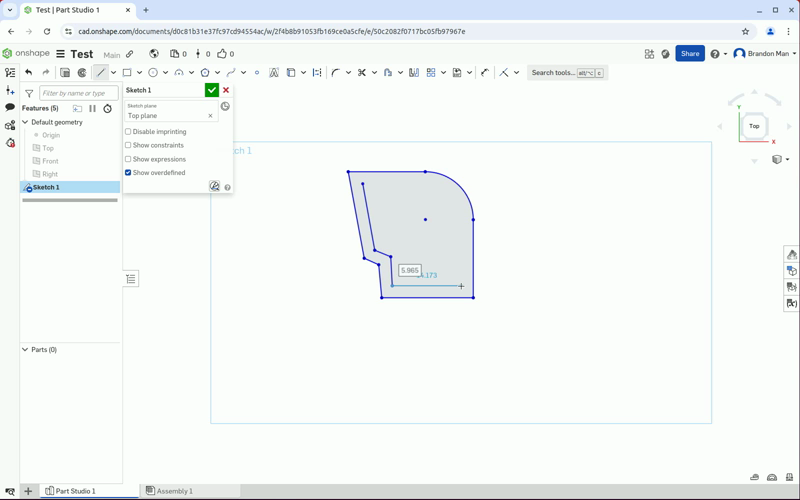
click(461, 285)
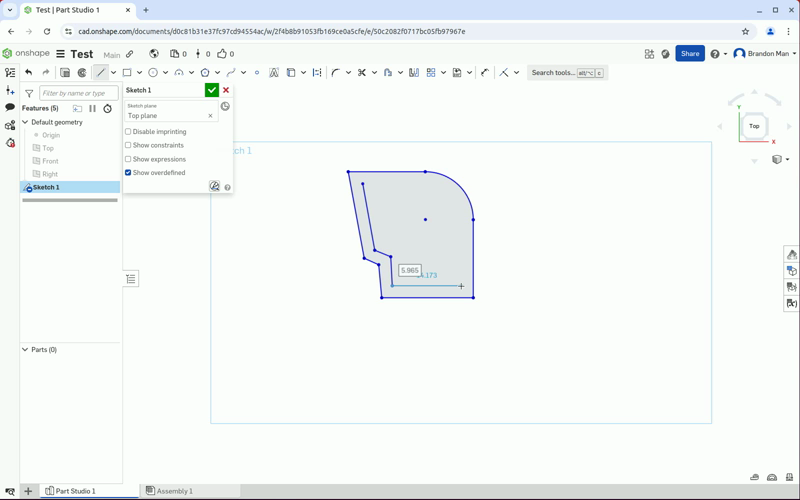
key_up(shift)
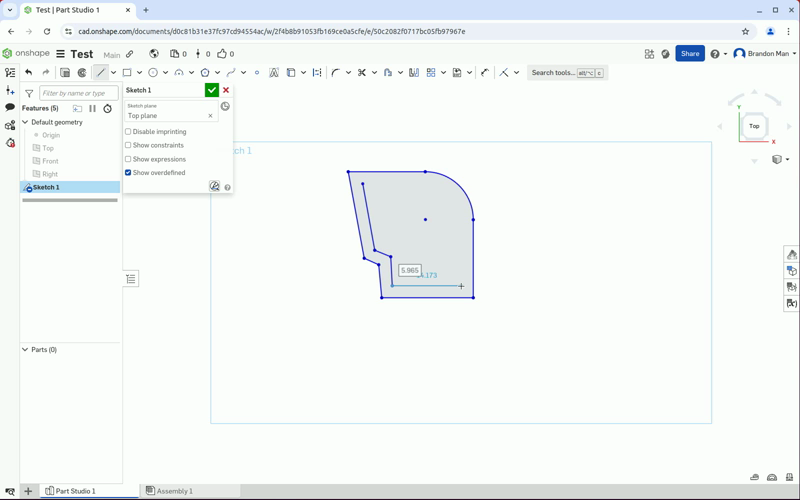
key_down(shift)
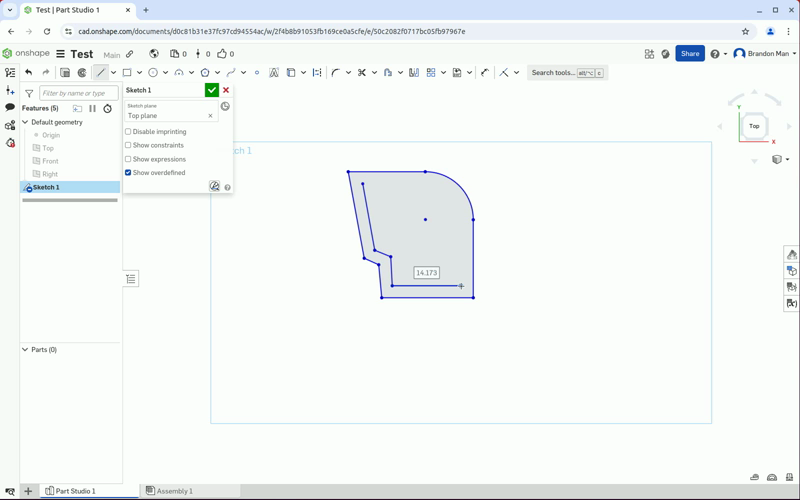
mouse_move(461, 219)
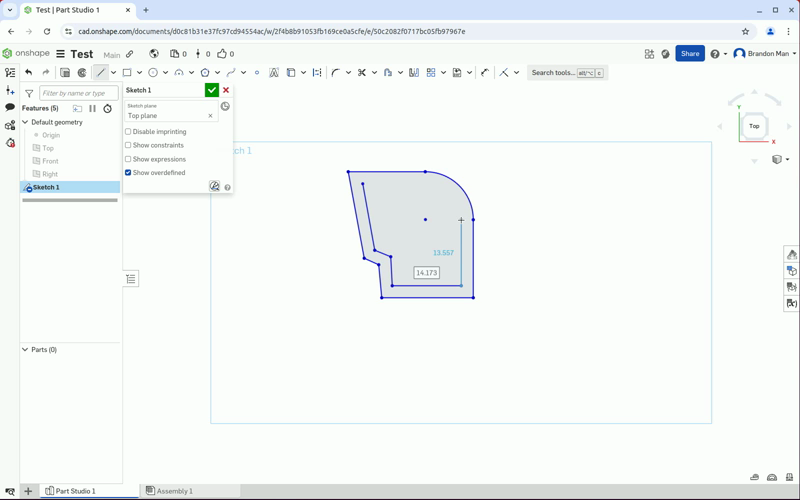
click(461, 219)
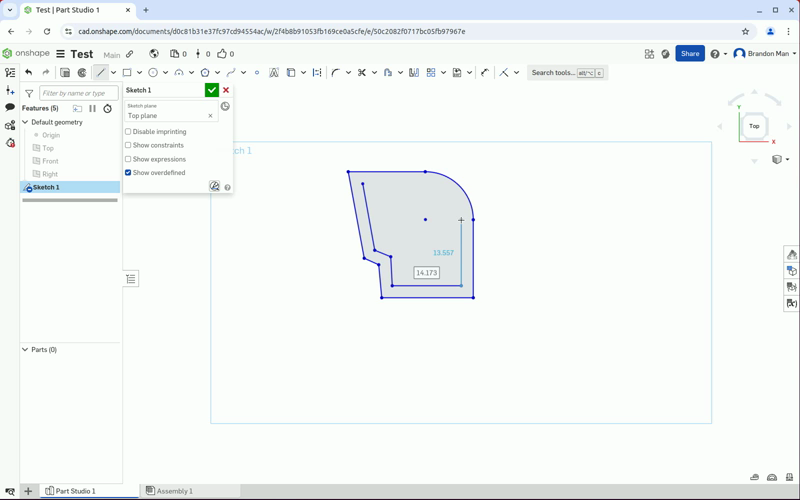
key_up(shift)
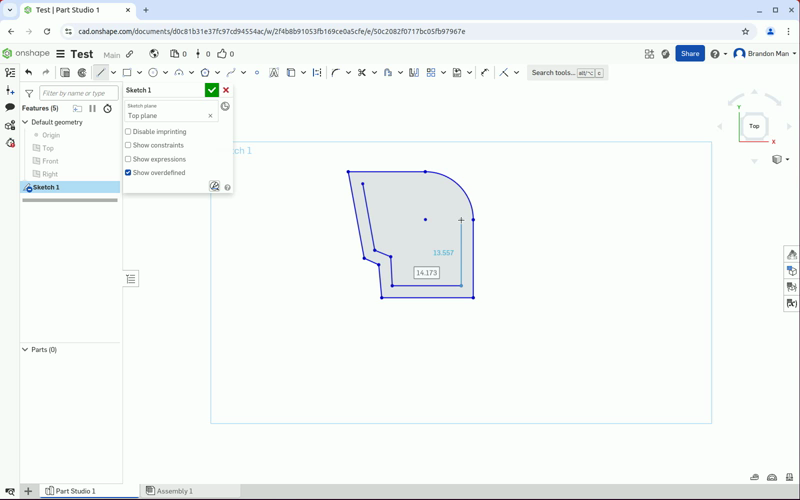
key(esc)
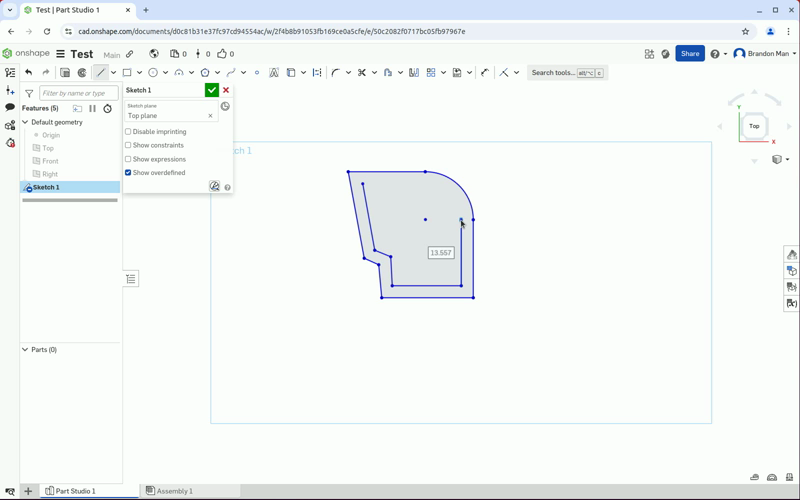
key(a)
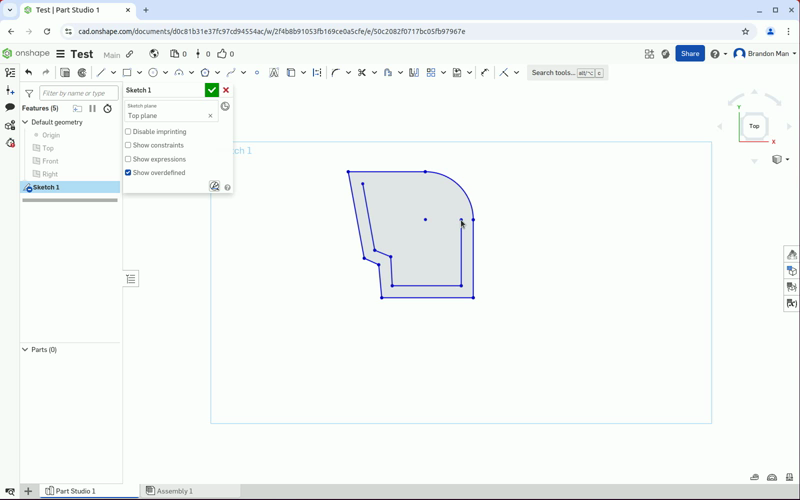
mouse_move(461, 219)
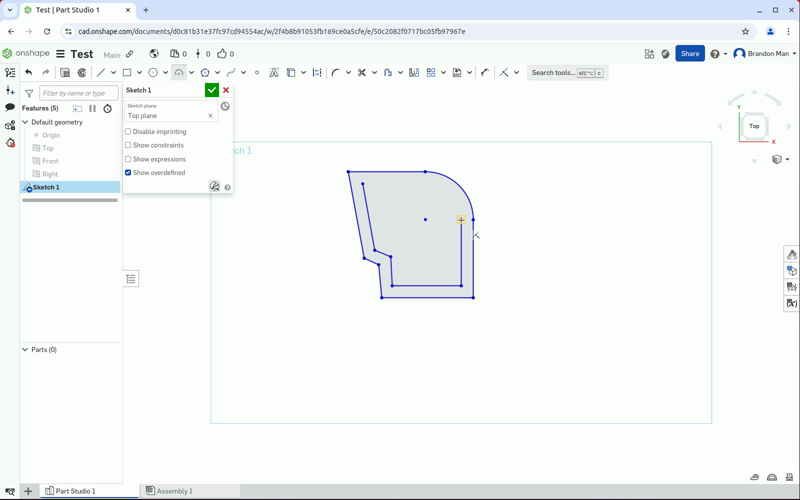
click(461, 219)
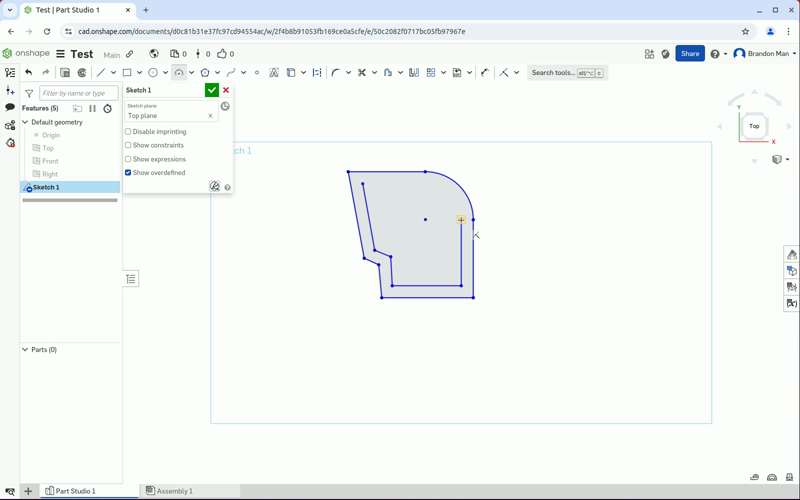
key_down(shift)
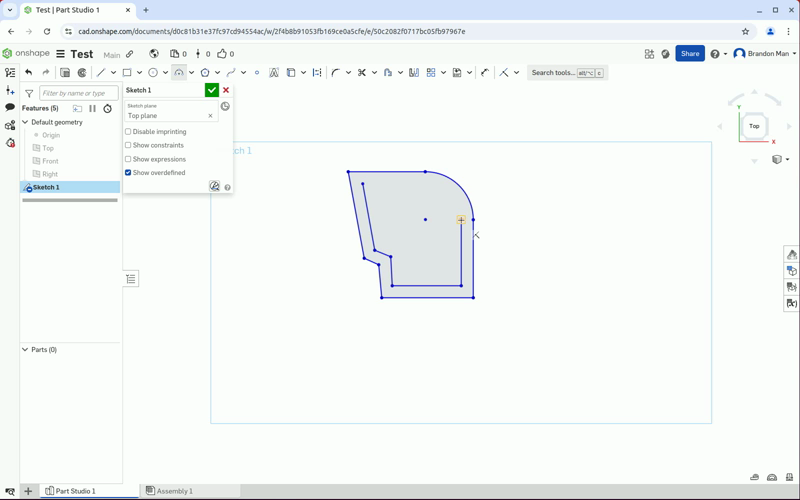
mouse_move(425, 183)
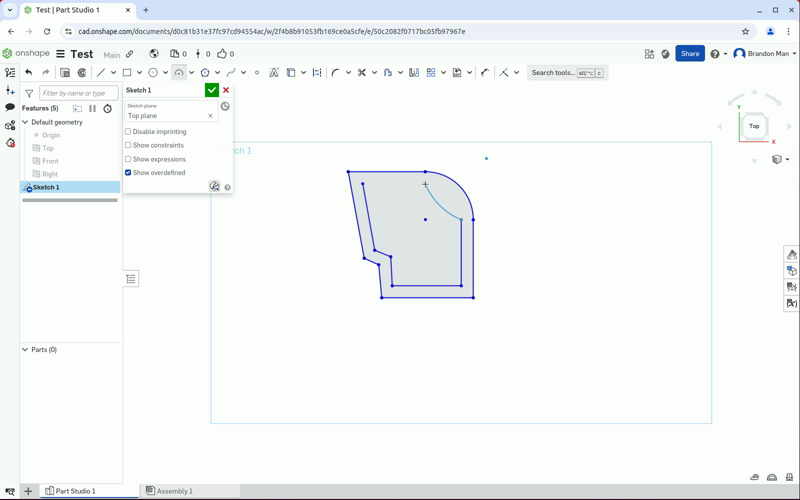
click(425, 183)
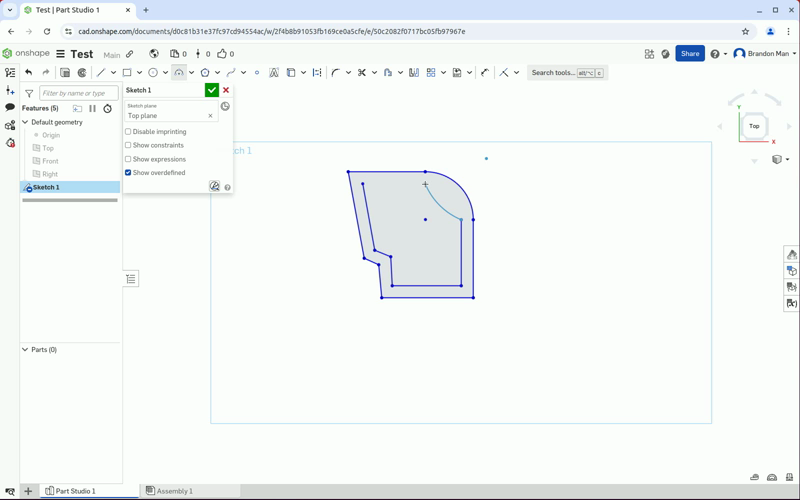
mouse_move(450, 194)
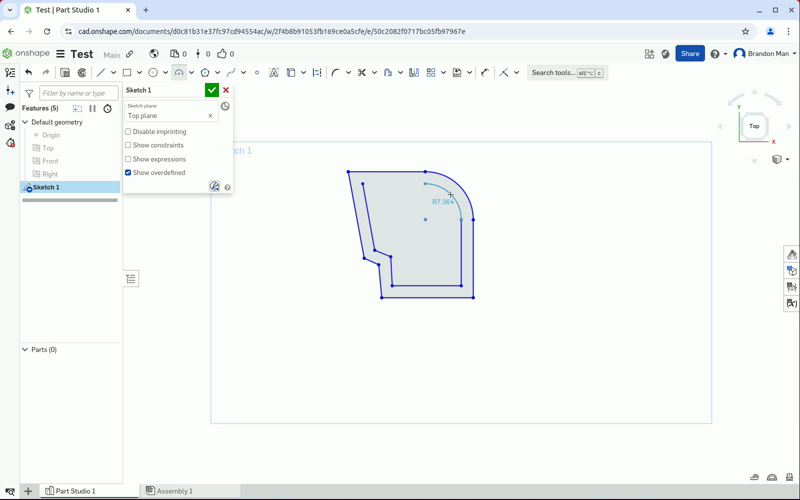
click(450, 194)
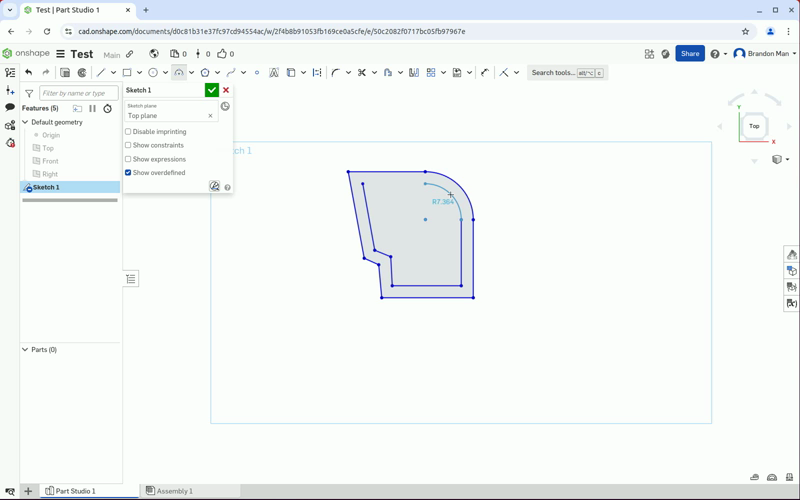
key_up(shift)
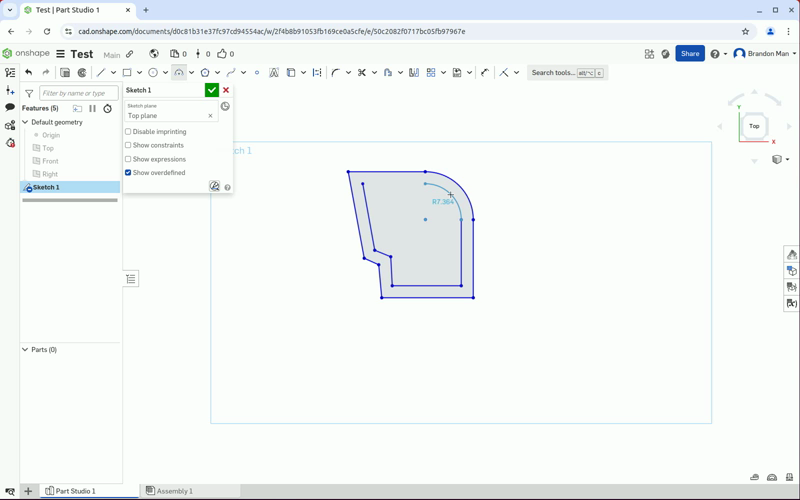
key(esc)
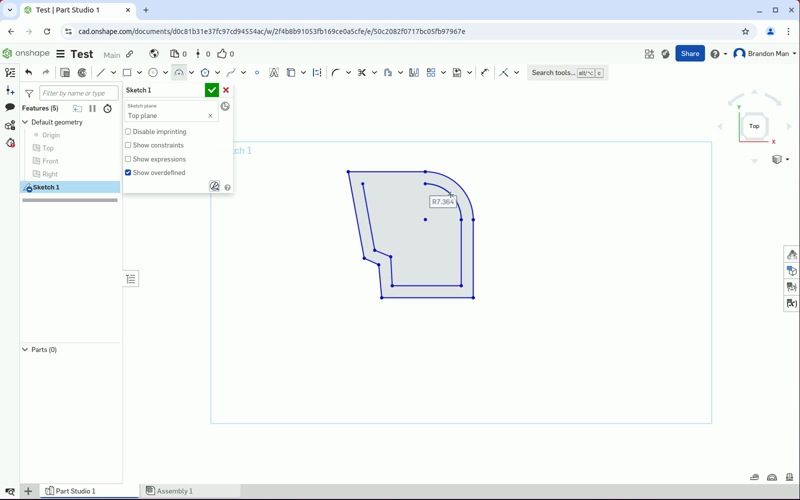
key(l)
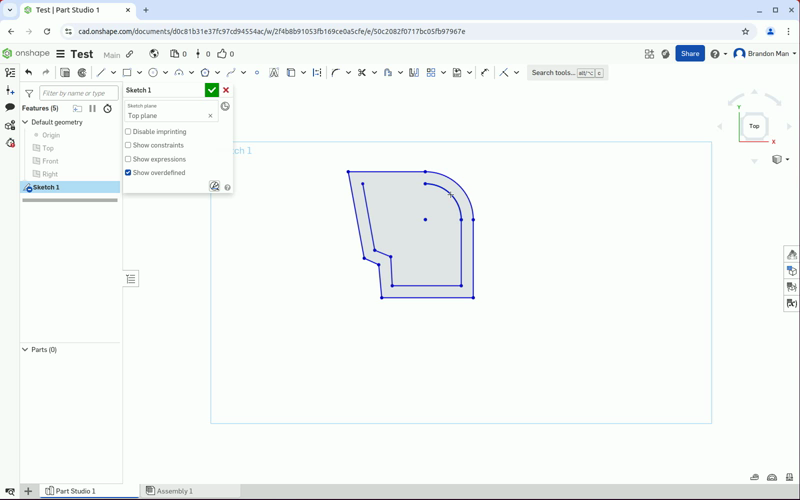
mouse_move(425, 183)
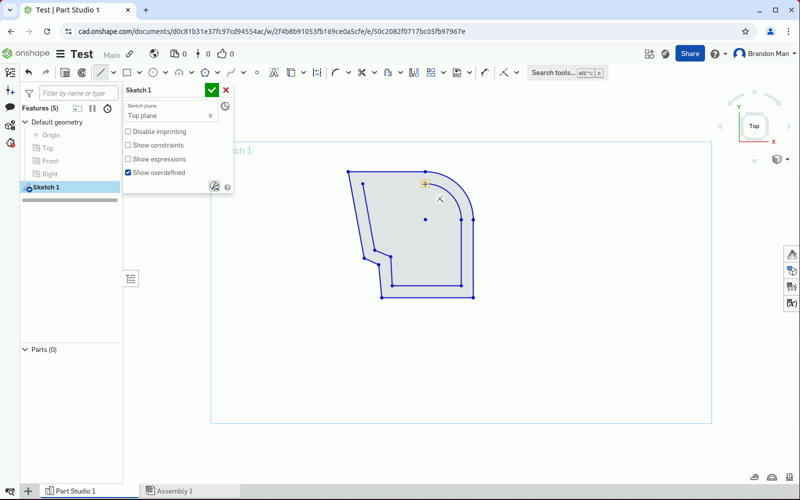
click(425, 183)
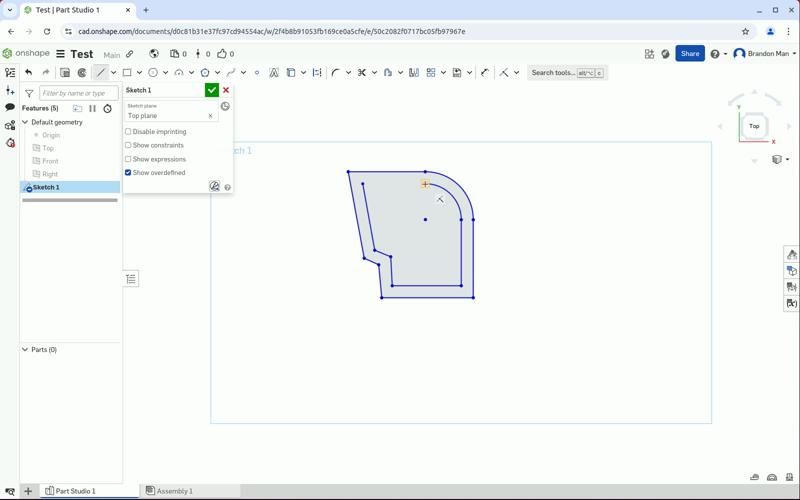
key_down(shift)
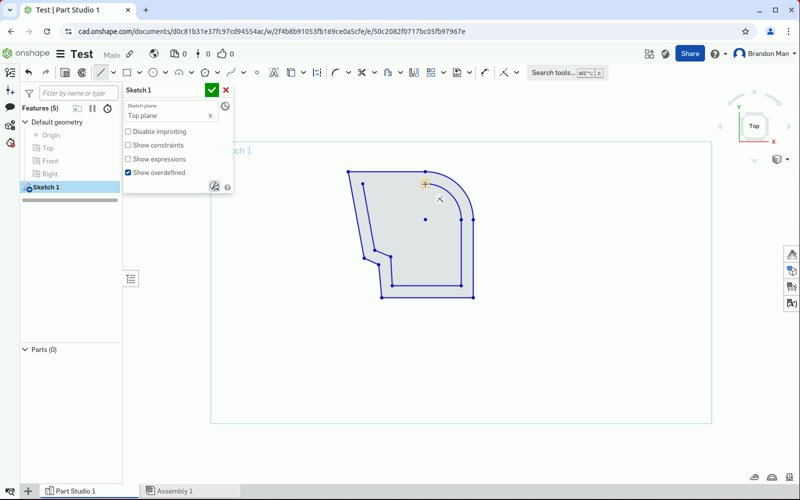
mouse_move(362, 183)
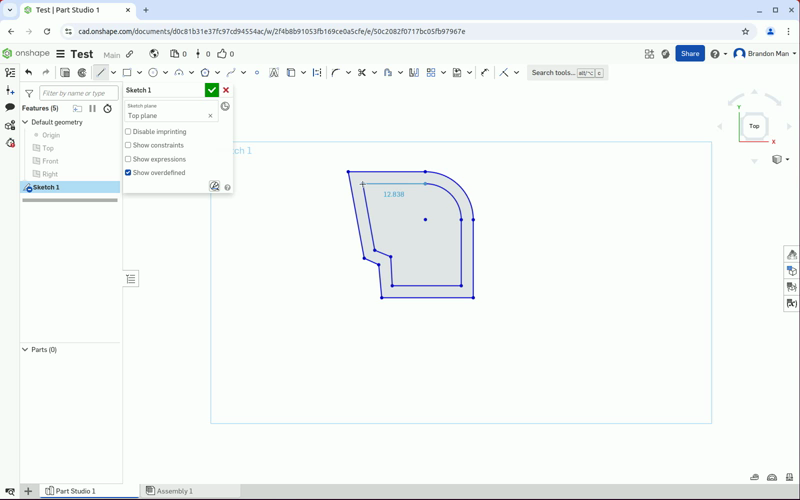
key_up(shift)
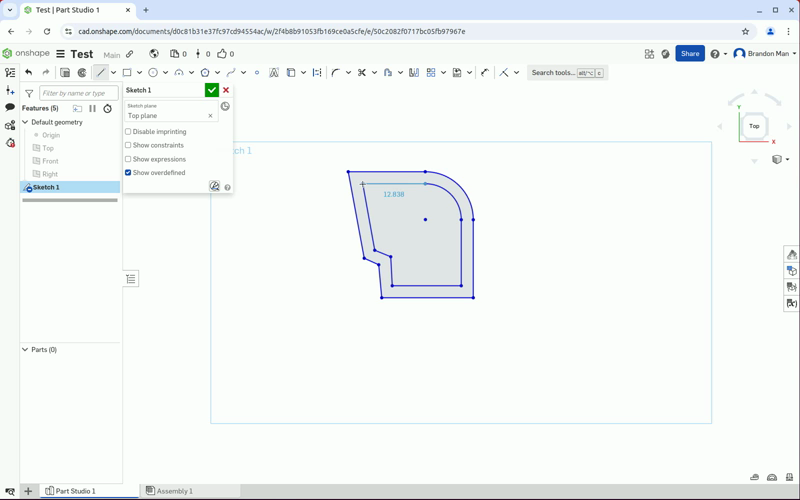
click(362, 183)
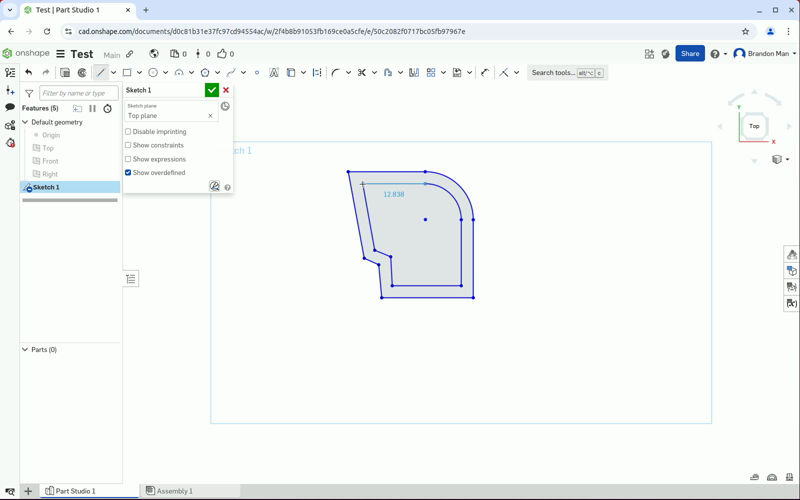
key(esc)
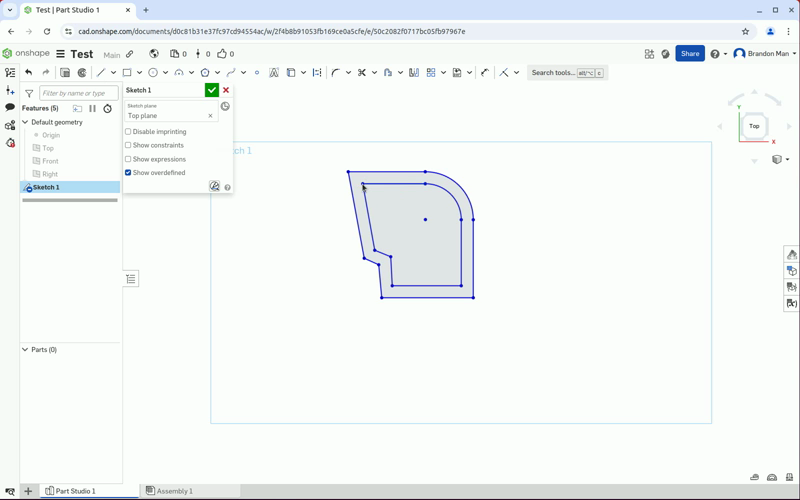
mouse_move(459, 294)
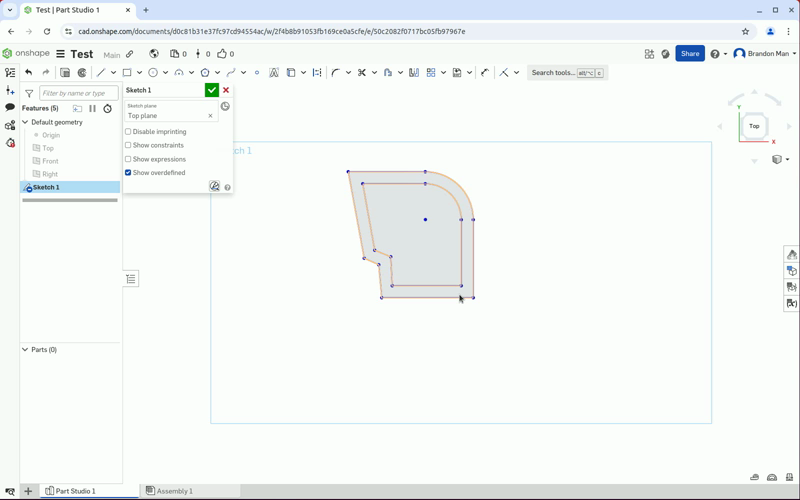
click(459, 294)
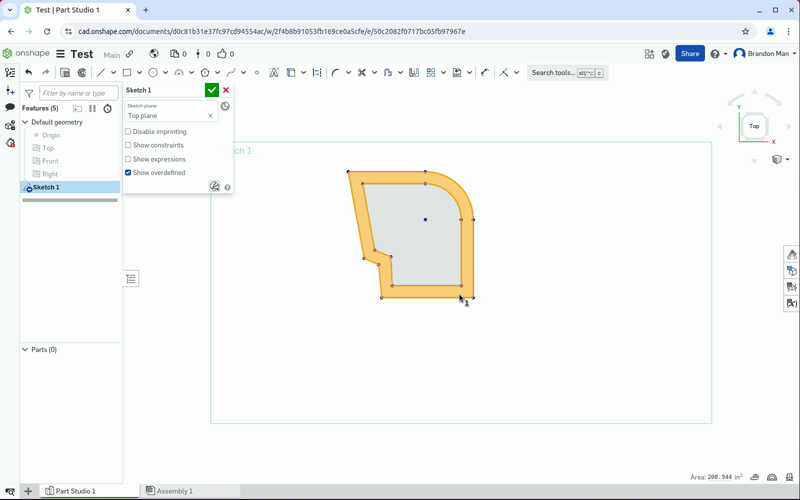
mouse_move(73, 352)
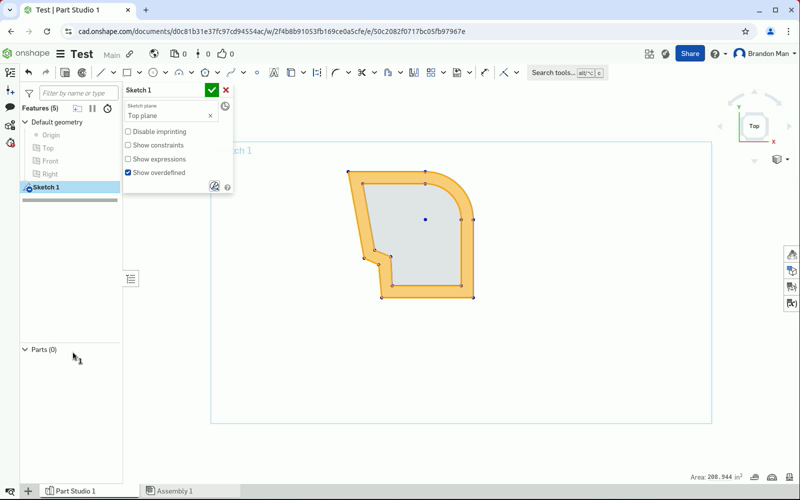
key(shift+y)
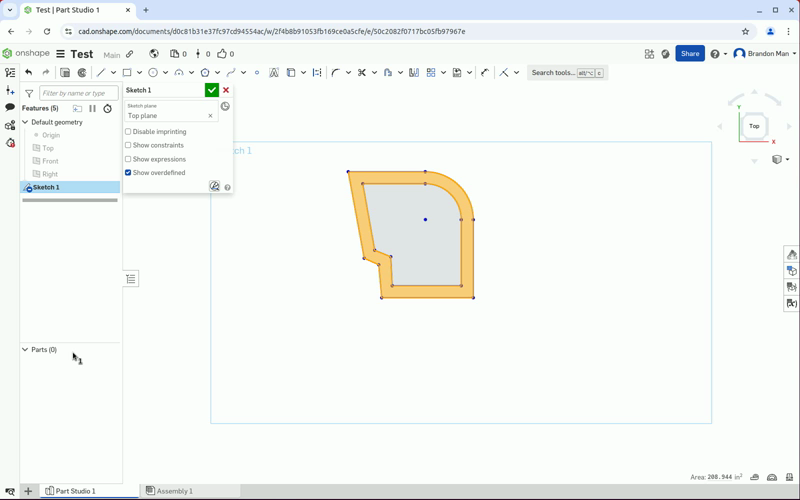
key(shift+e)
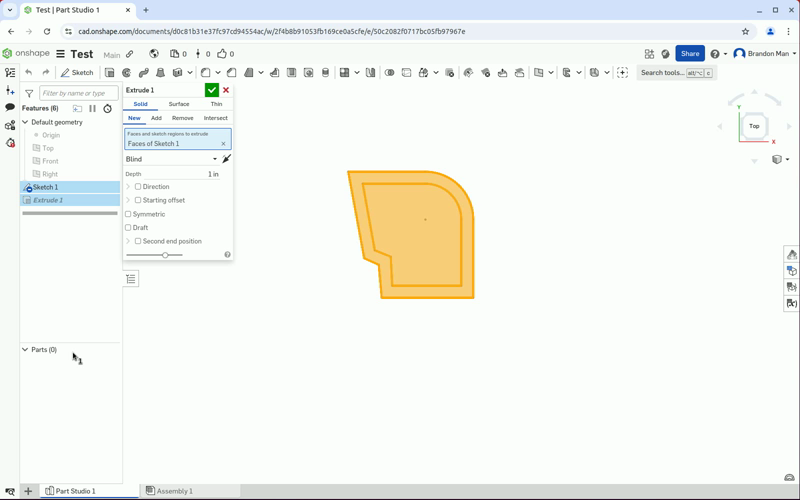
mouse_move(143, 106)
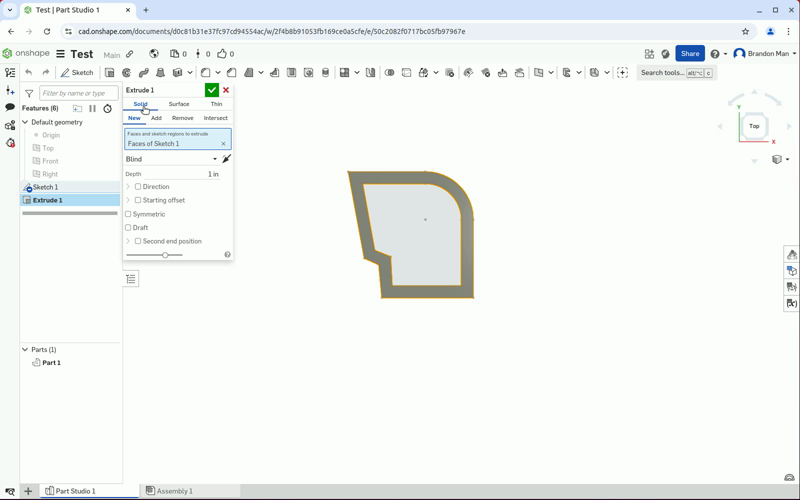
click(143, 106)
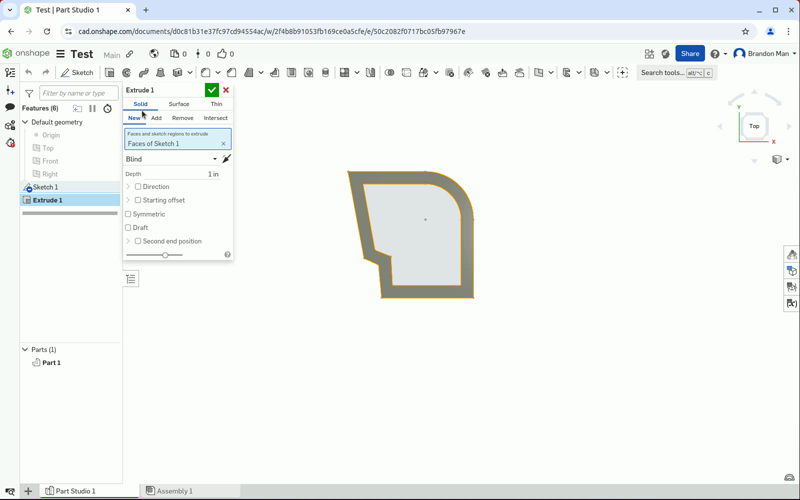
mouse_move(137, 120)
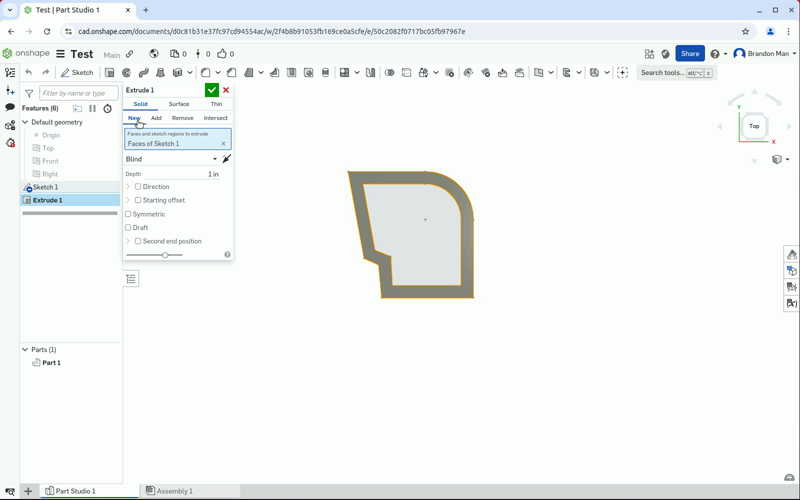
click(137, 120)
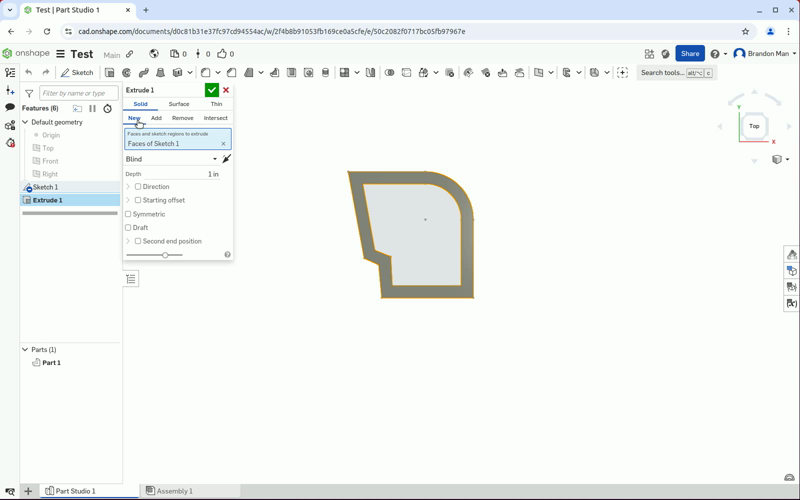
key(tab, 4)
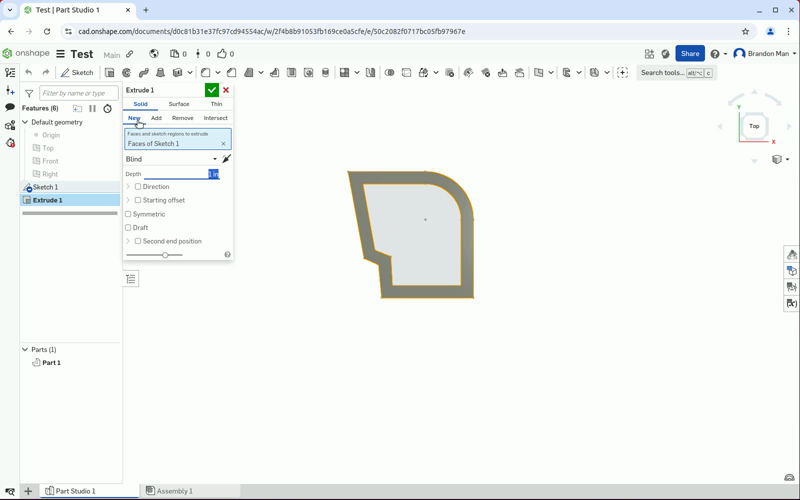
text(3.129)
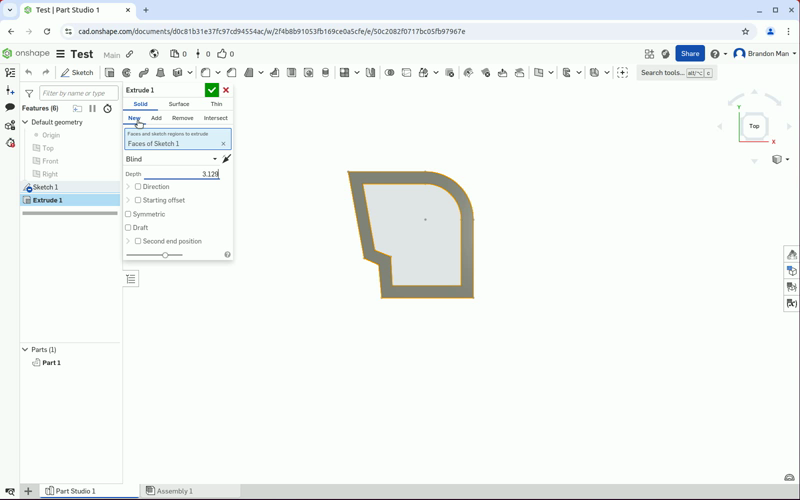
key(enter)
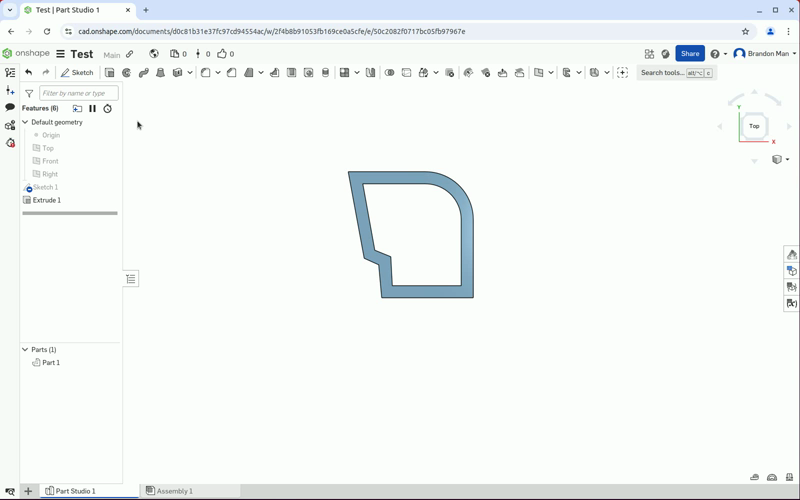
key(shift+h)
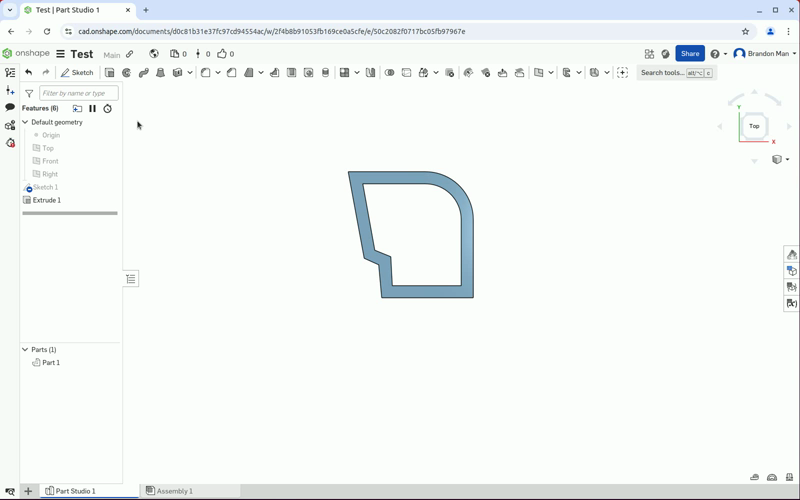
key(shift+h)
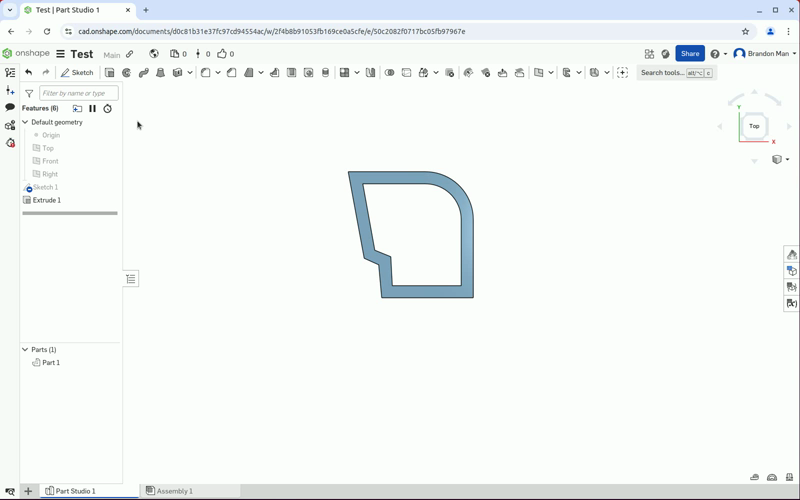
mouse_move(73, 189)
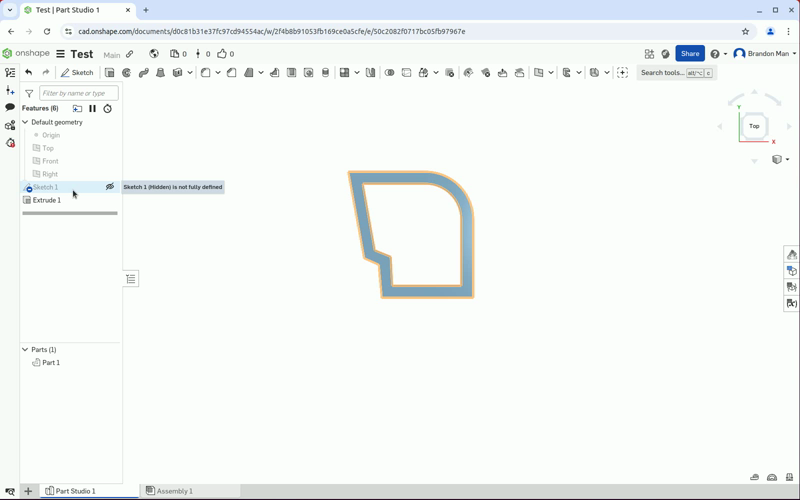
click(73, 189)
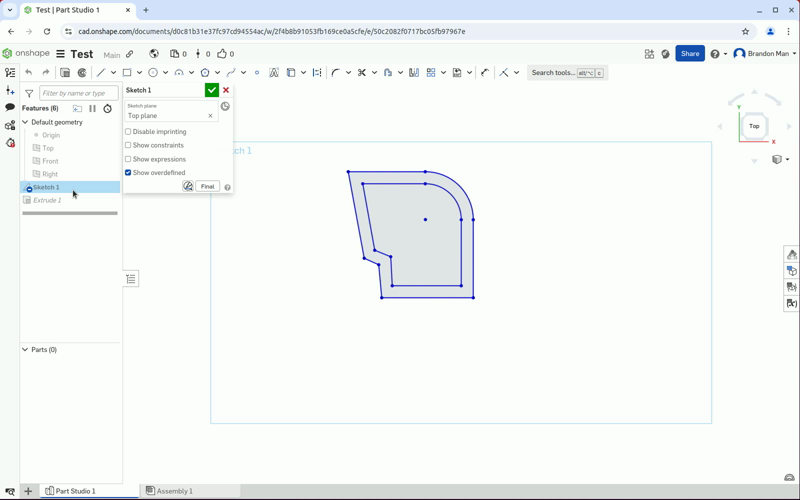
mouse_move(229, 92)
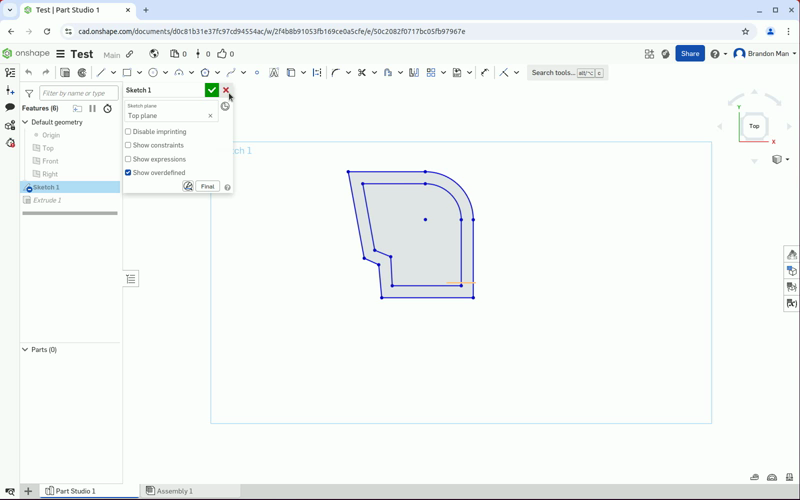
click(229, 92)
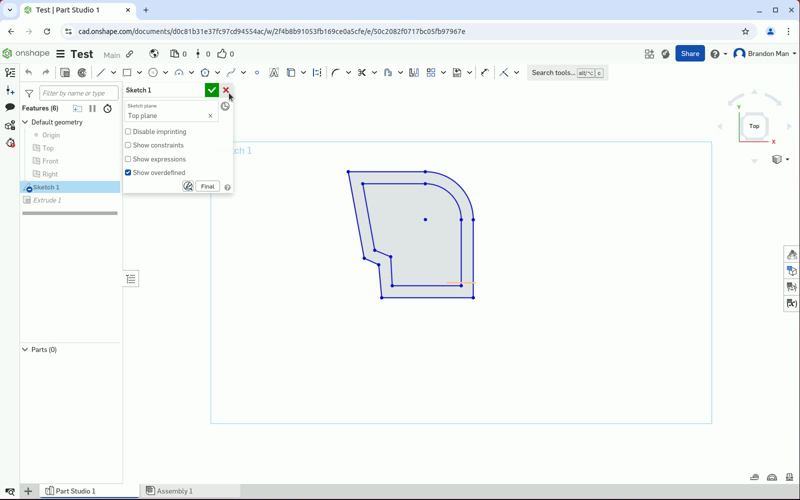
key(shift+s)
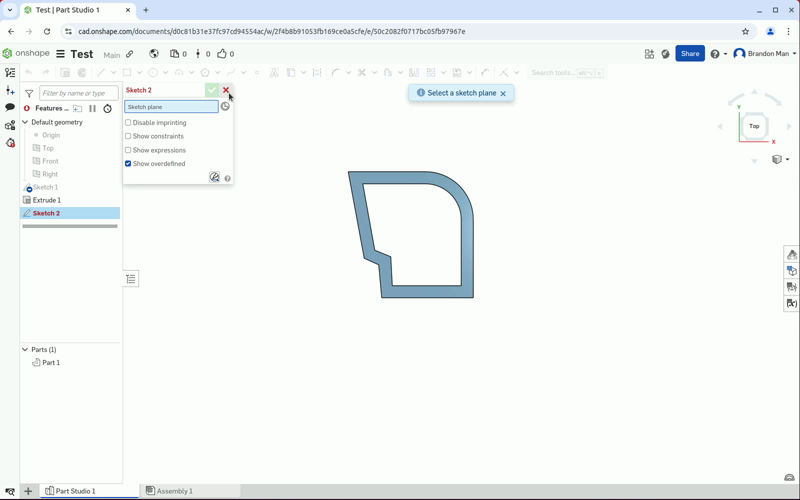
mouse_move(73, 150)
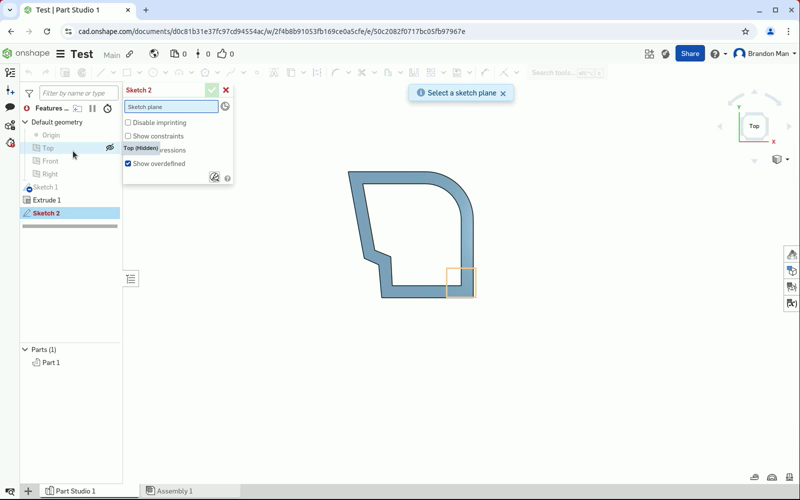
click(73, 150)
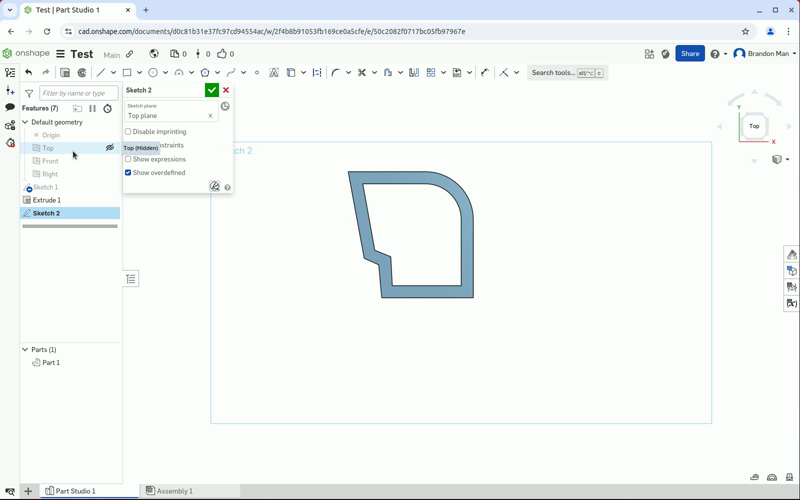
mouse_move(73, 352)
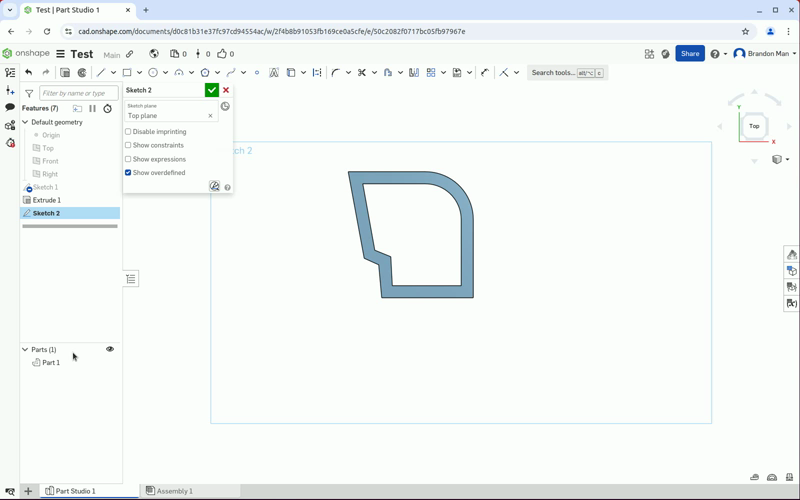
key(y)
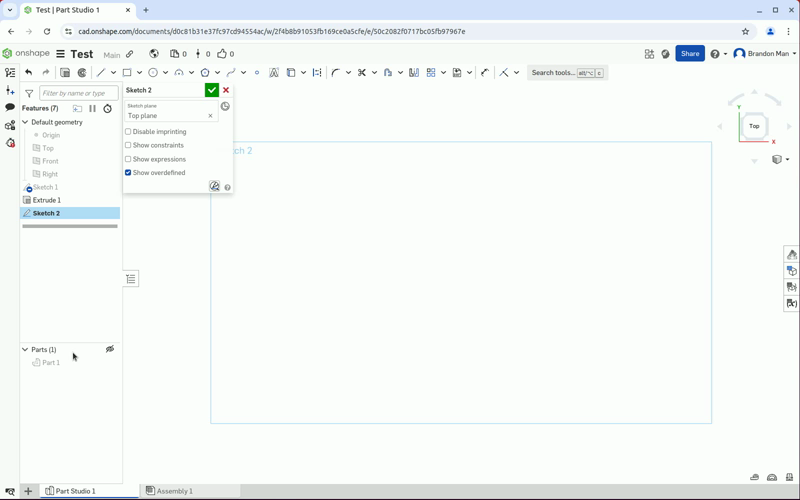
key(l)
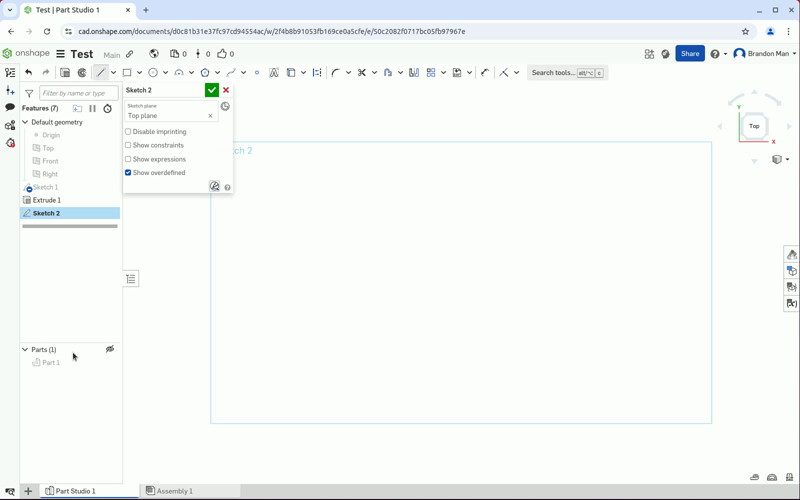
key_down(shift)
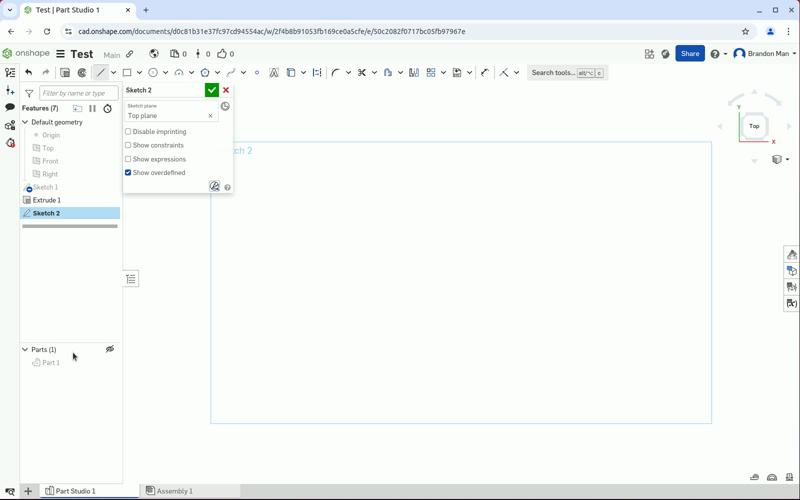
mouse_move(362, 183)
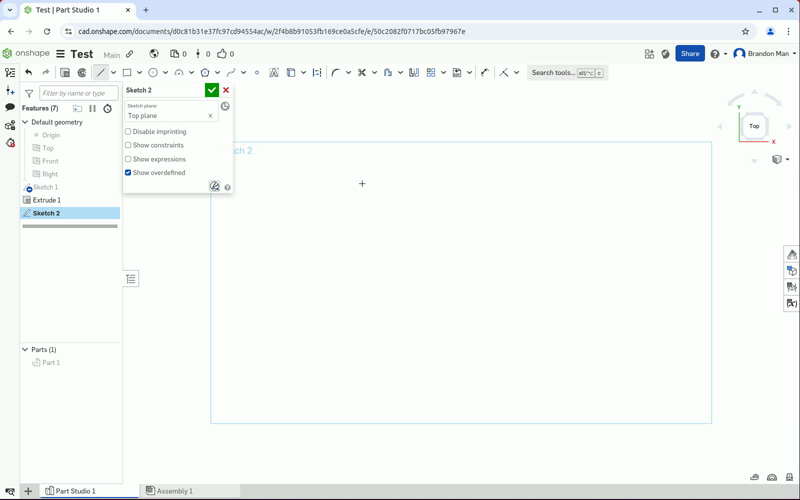
click(362, 183)
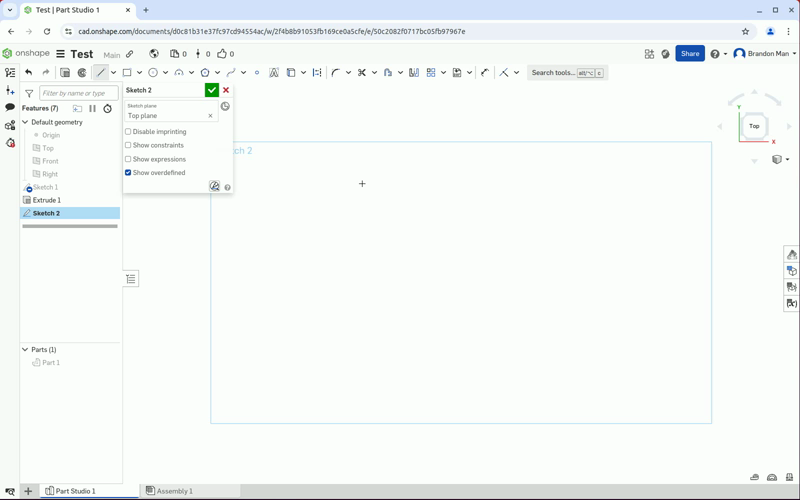
key_up(shift)
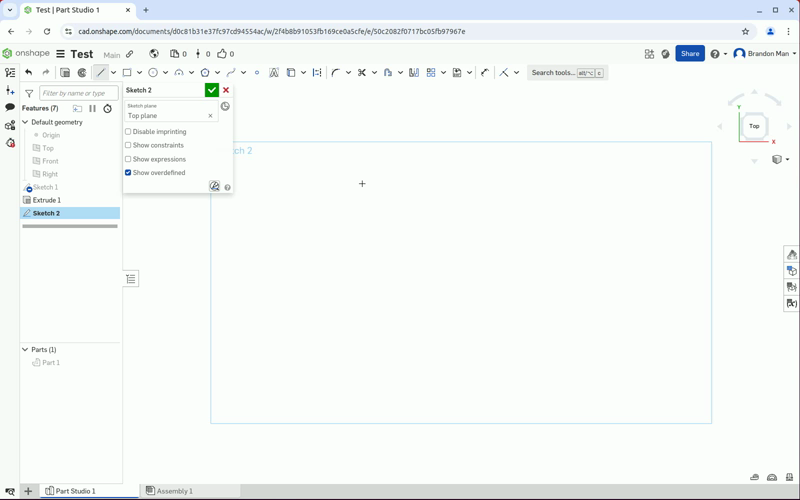
key_down(shift)
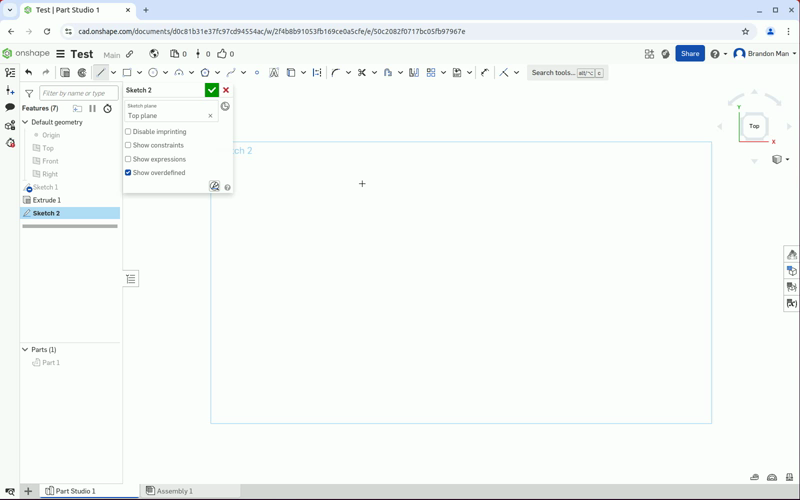
mouse_move(375, 248)
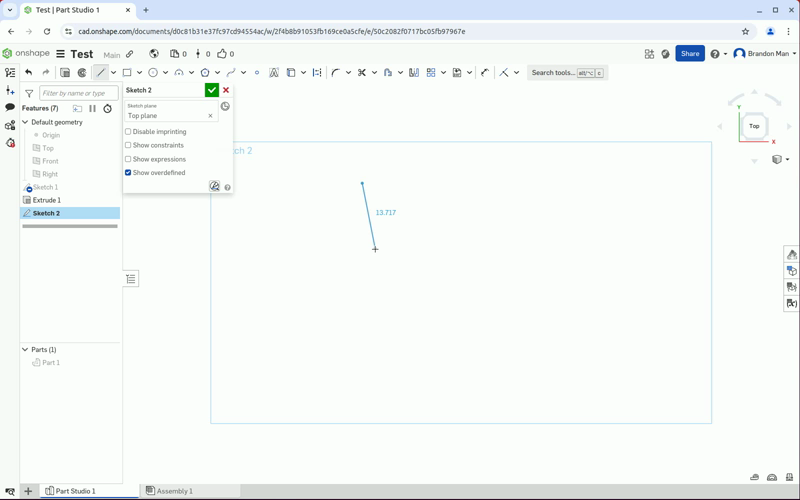
click(375, 248)
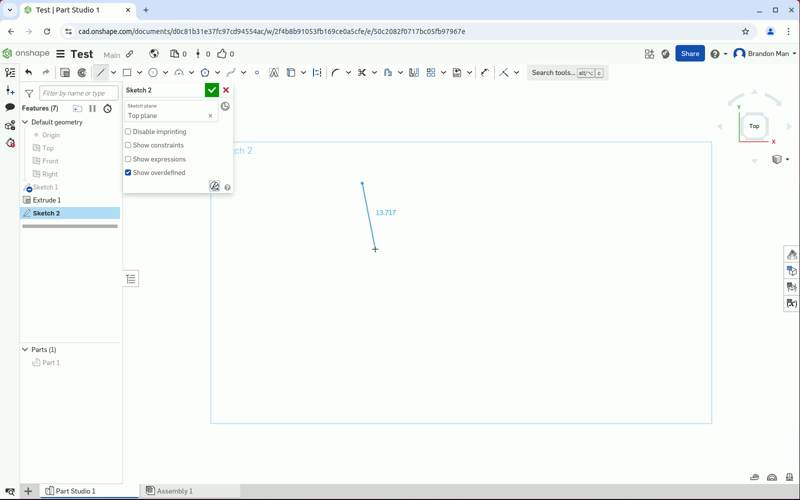
key_up(shift)
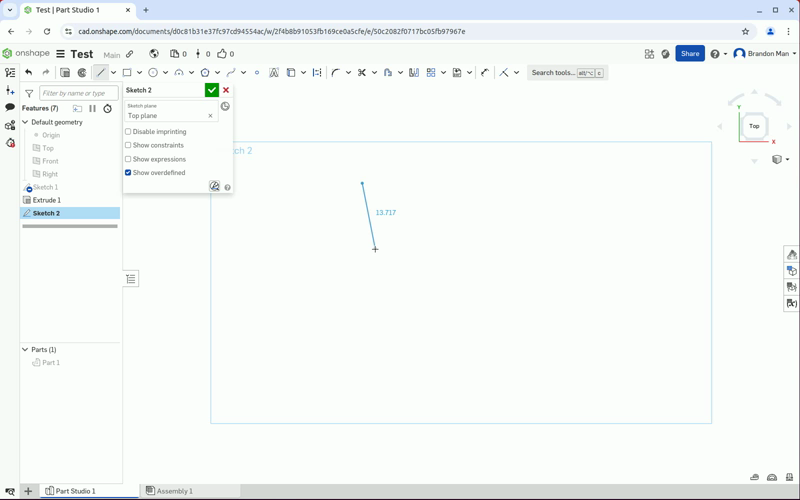
key_down(shift)
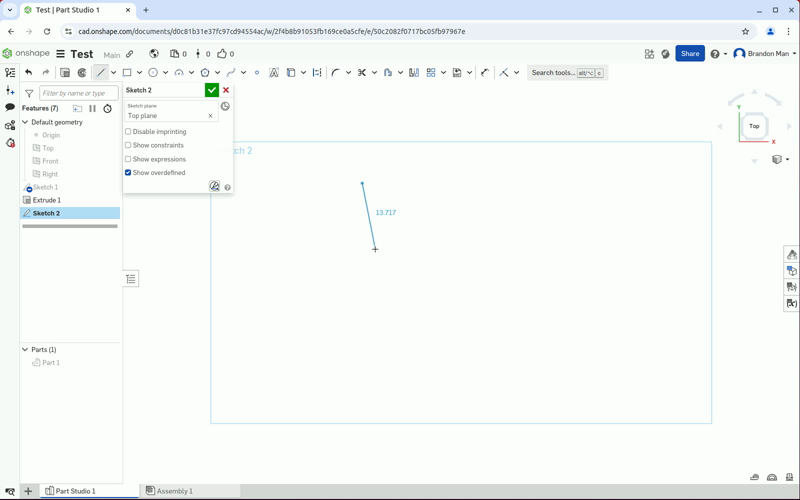
mouse_move(405, 248)
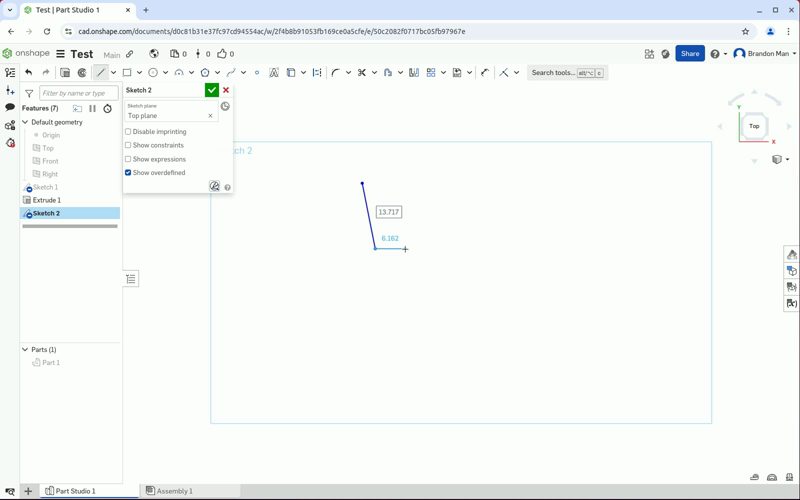
mouse_move(390, 256)
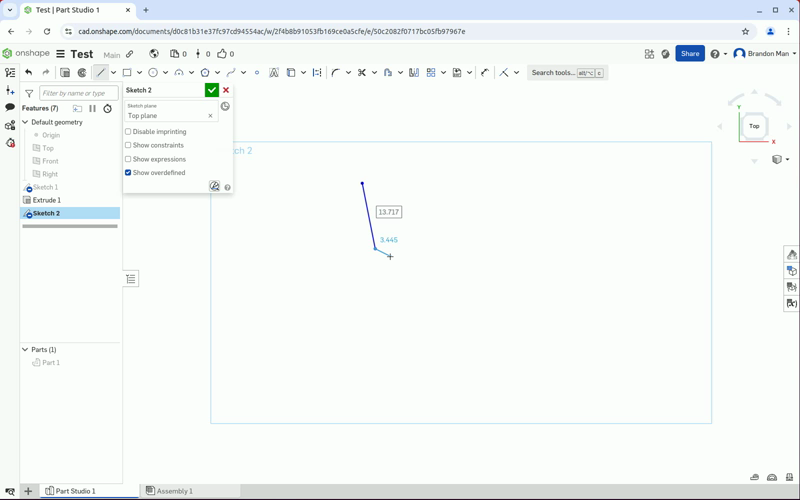
click(390, 256)
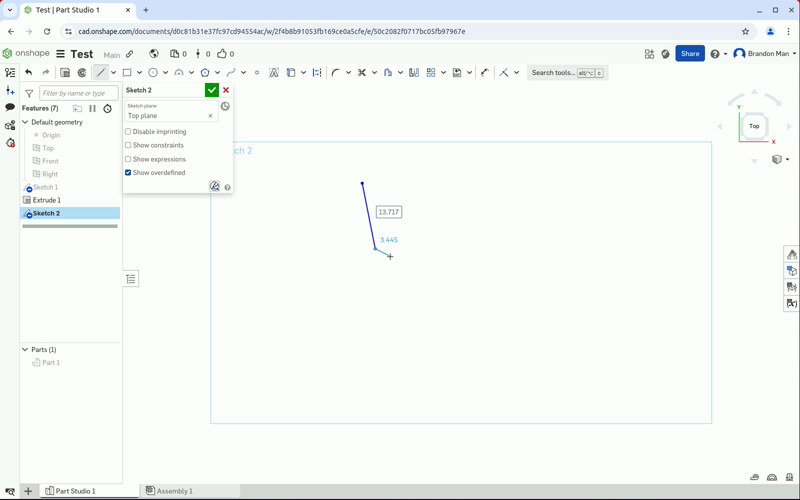
key_up(shift)
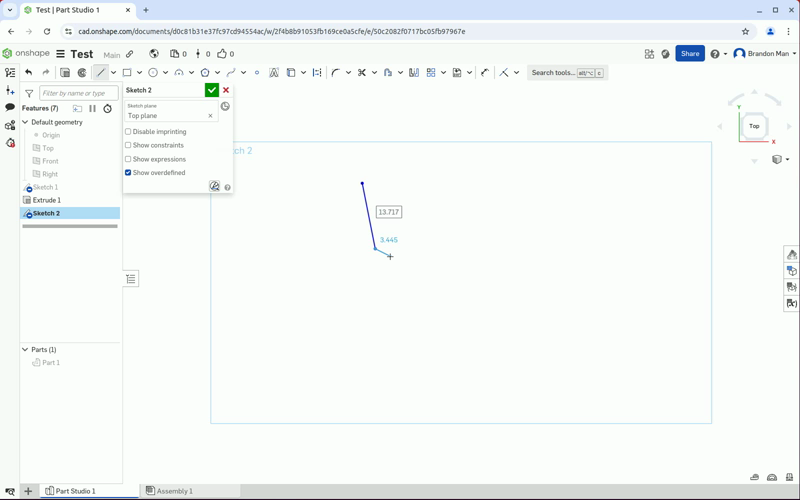
key_down(shift)
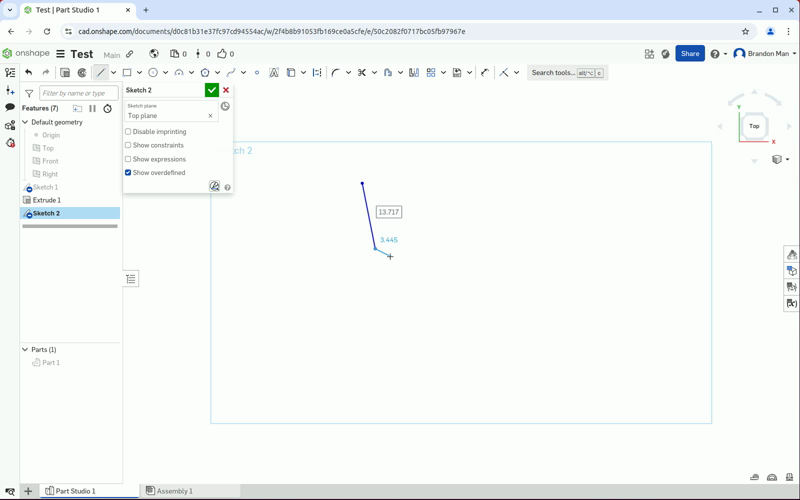
mouse_move(420, 256)
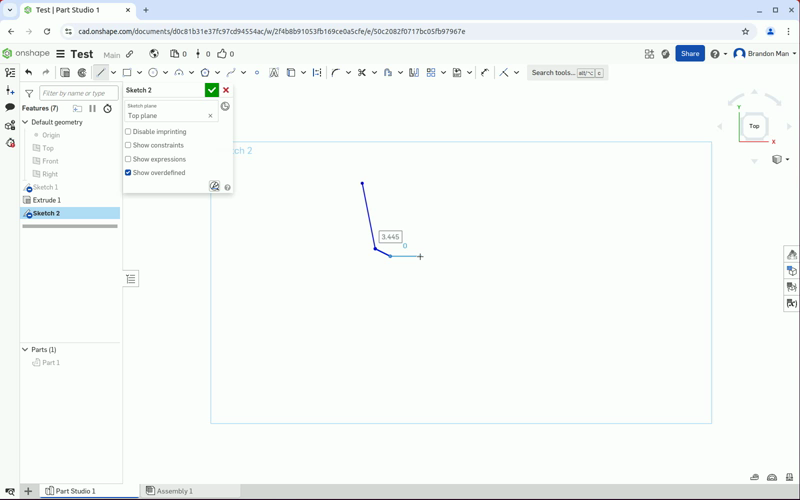
mouse_move(392, 285)
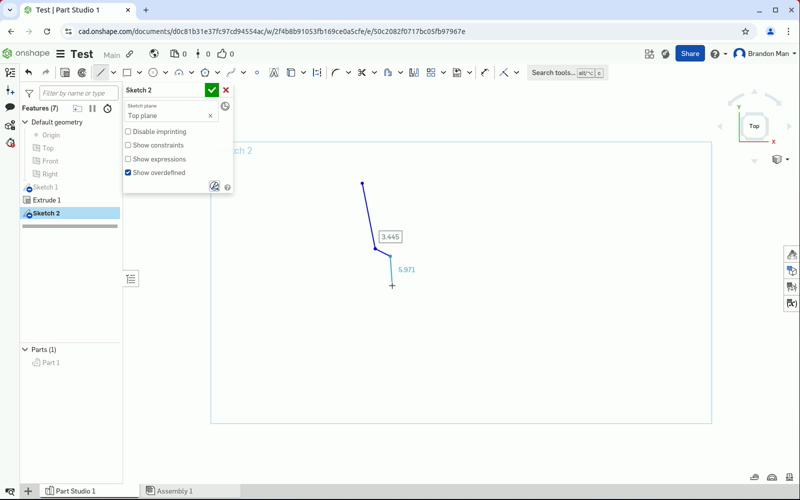
click(392, 285)
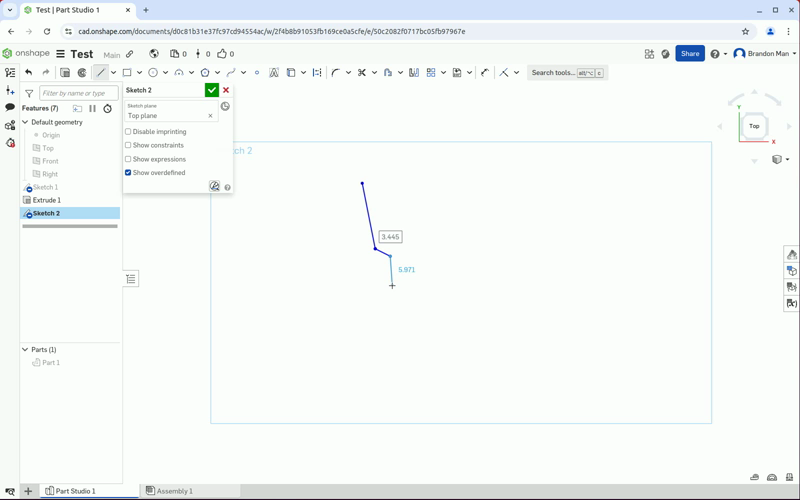
key_up(shift)
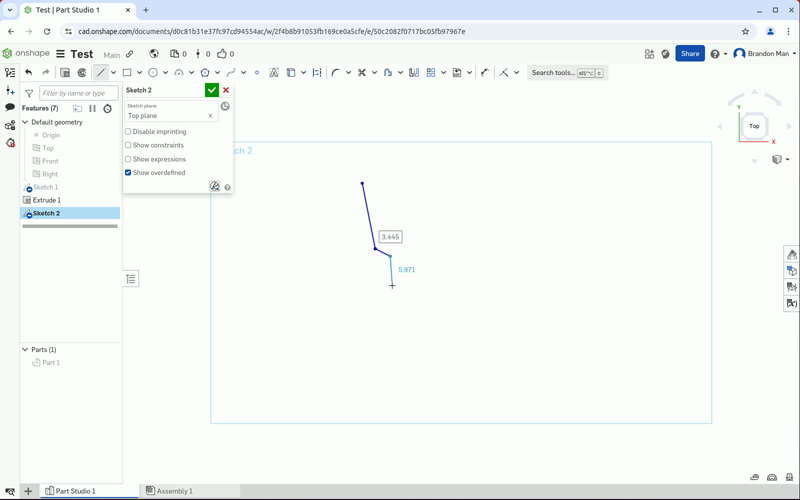
key_down(shift)
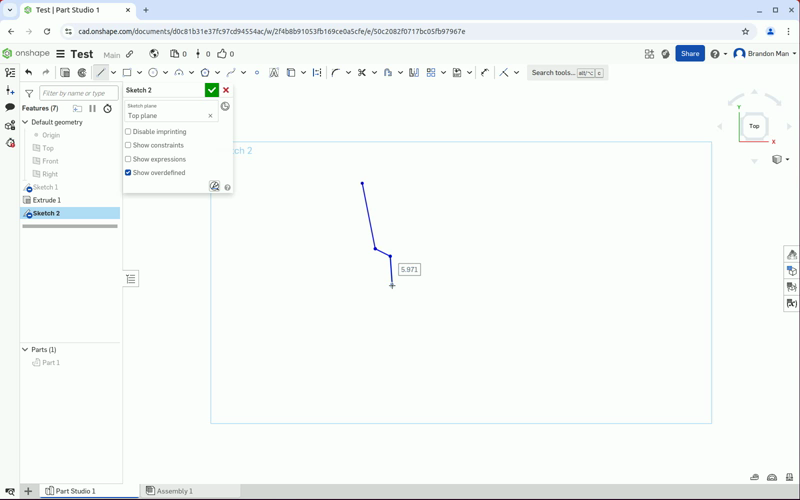
mouse_move(460, 285)
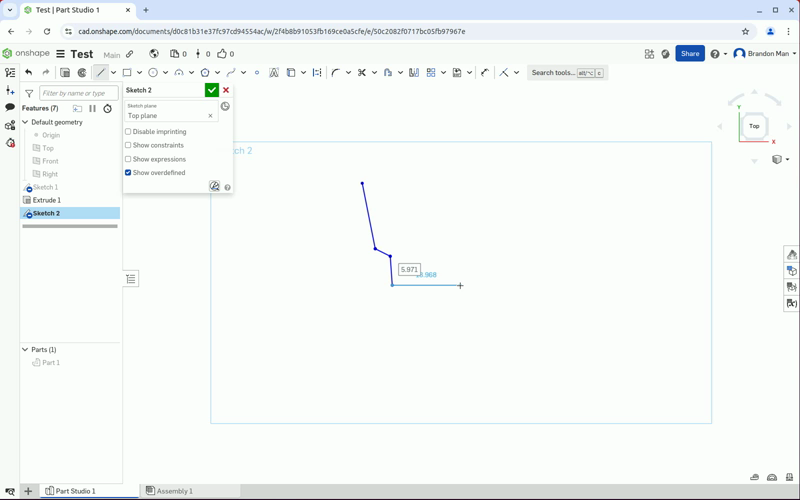
click(460, 285)
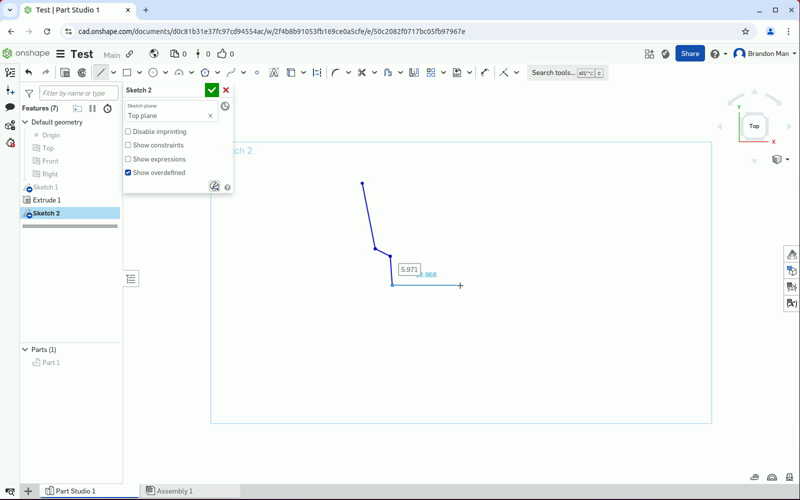
key_up(shift)
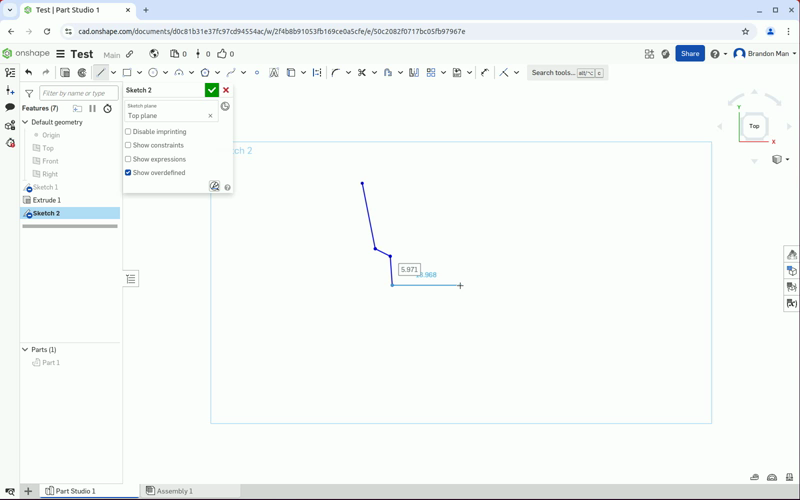
key_down(shift)
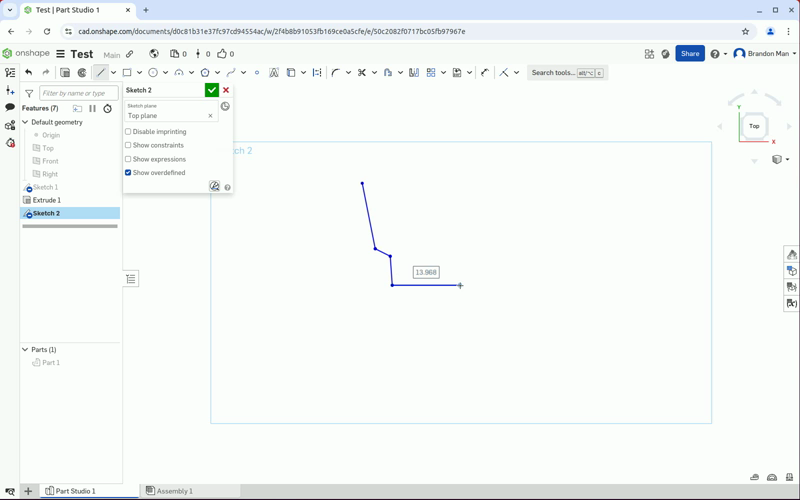
mouse_move(460, 218)
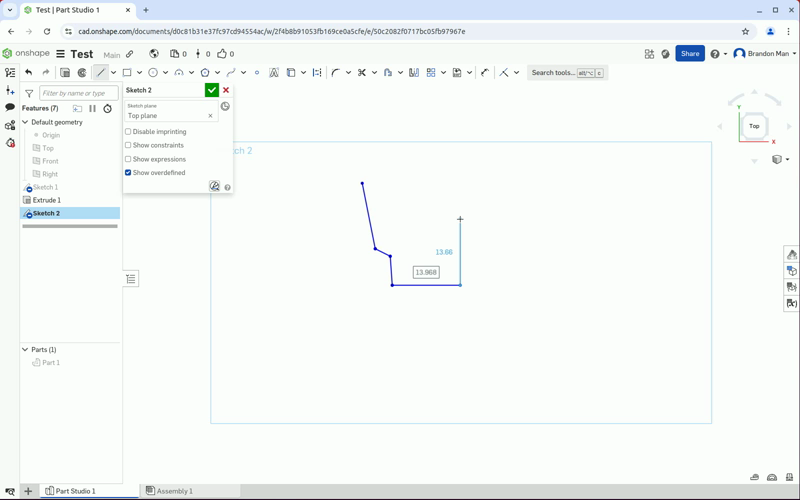
click(460, 218)
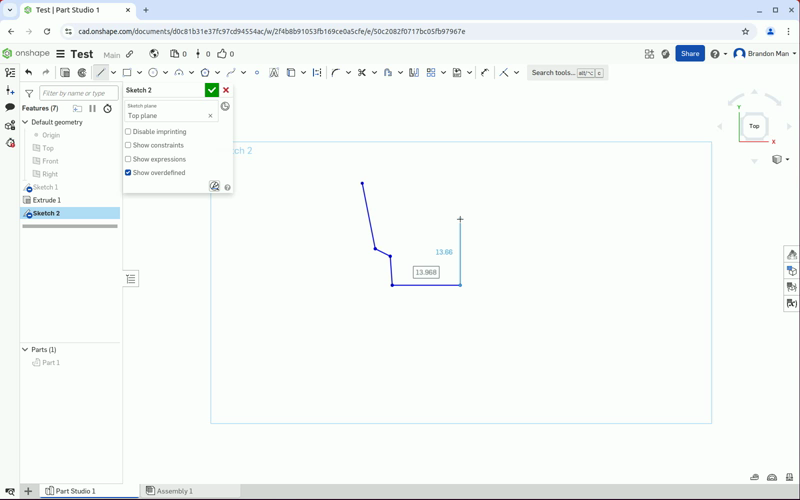
key_up(shift)
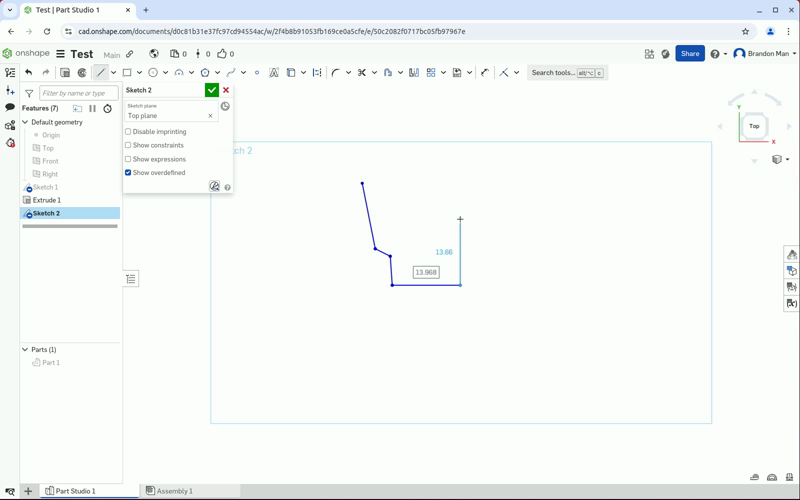
key(esc)
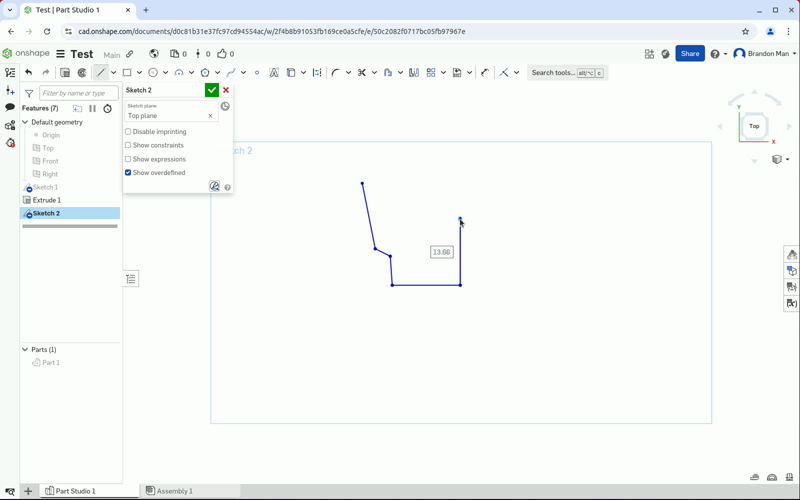
key(a)
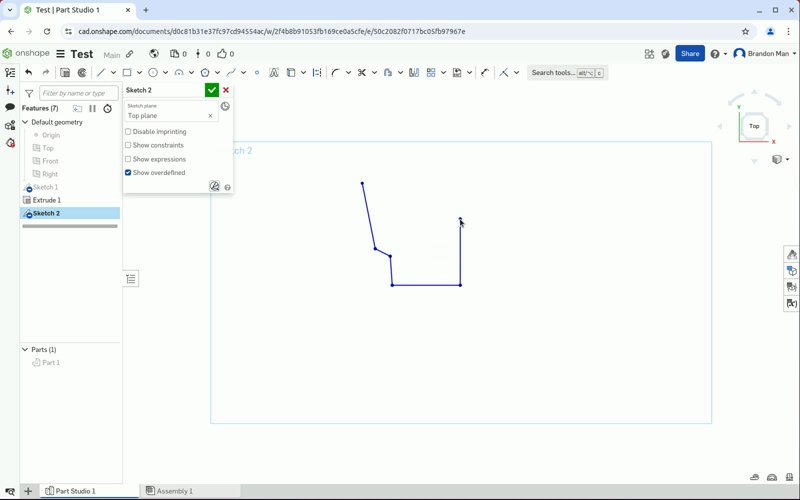
mouse_move(460, 218)
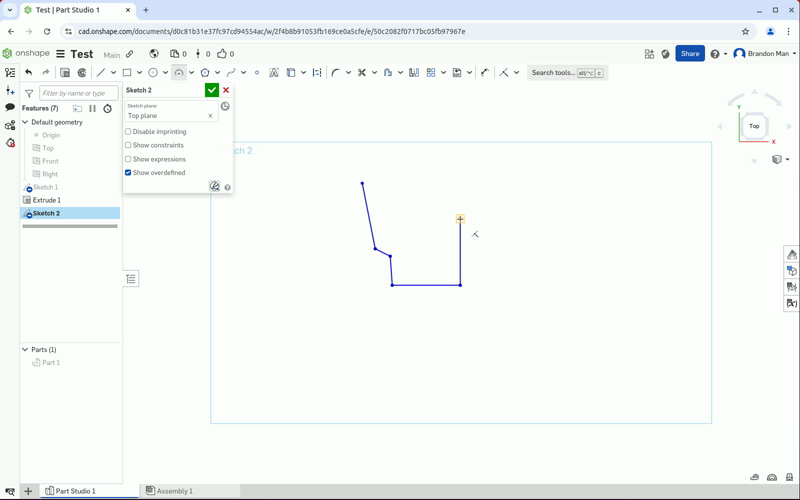
click(460, 218)
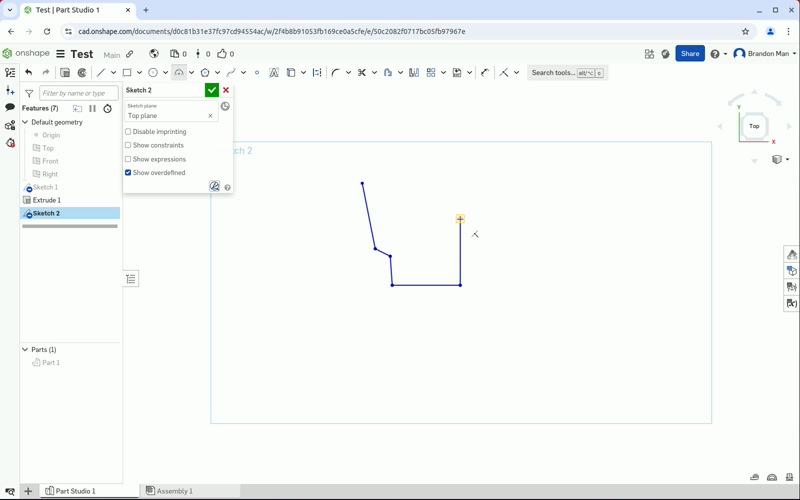
key_down(shift)
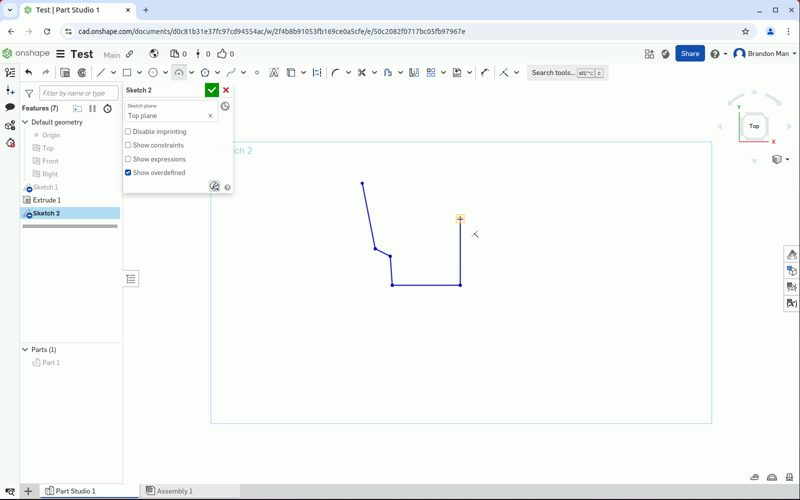
mouse_move(424, 183)
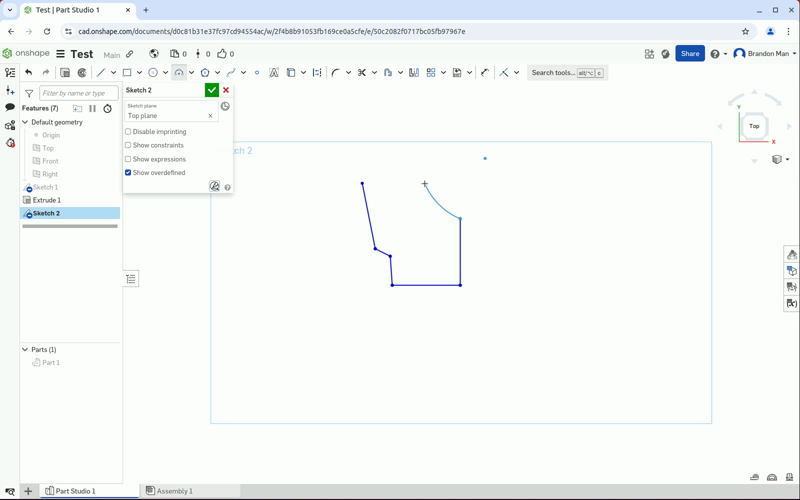
click(424, 183)
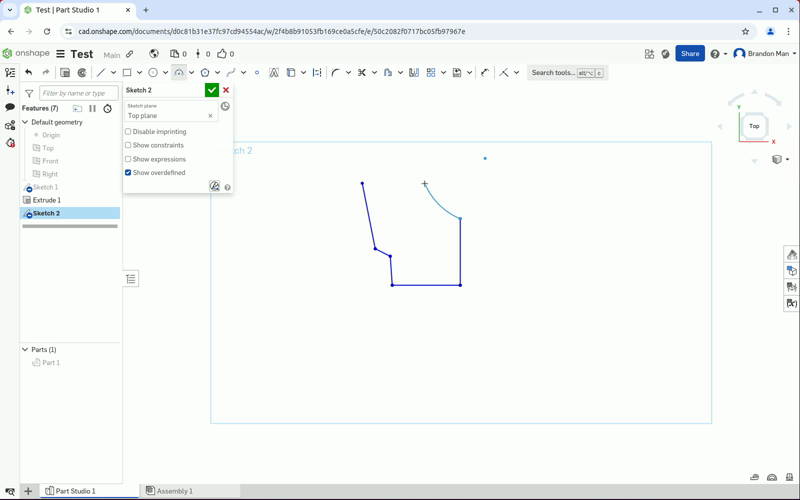
mouse_move(449, 193)
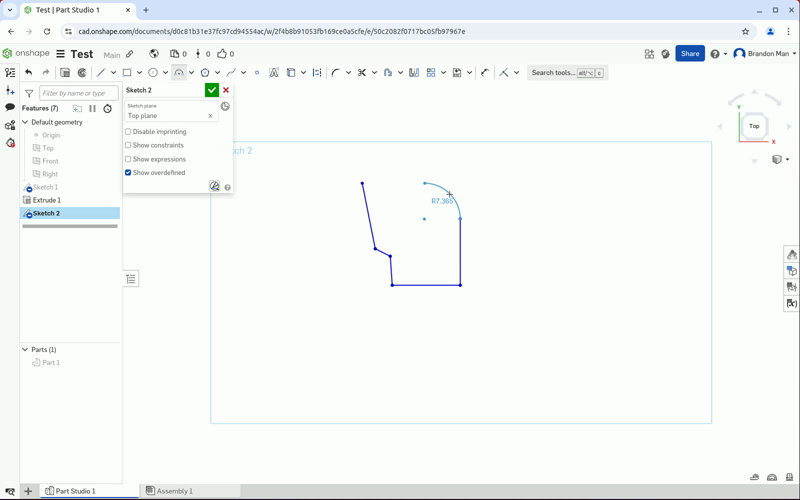
click(449, 193)
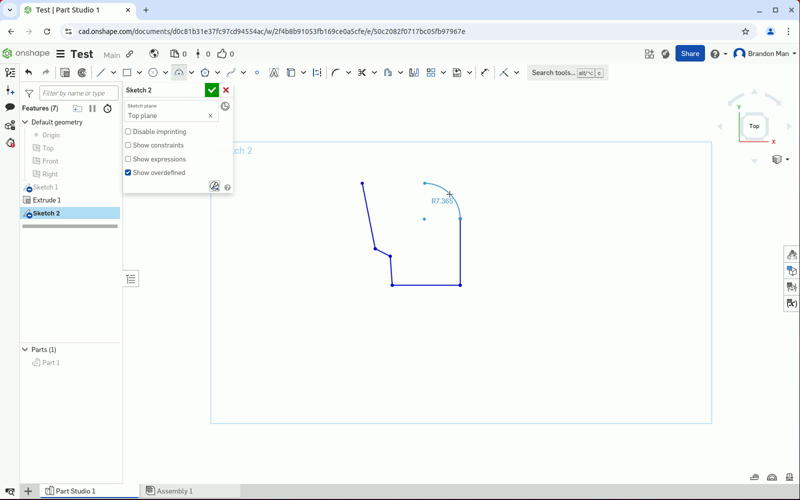
key_up(shift)
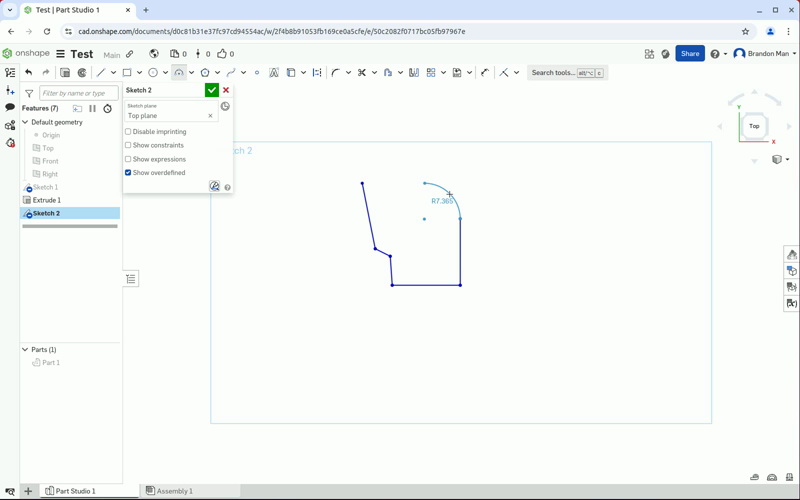
key(esc)
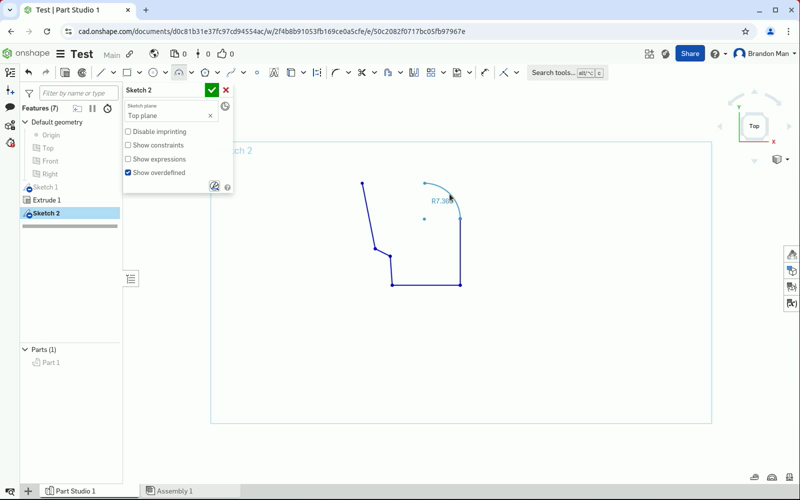
key(l)
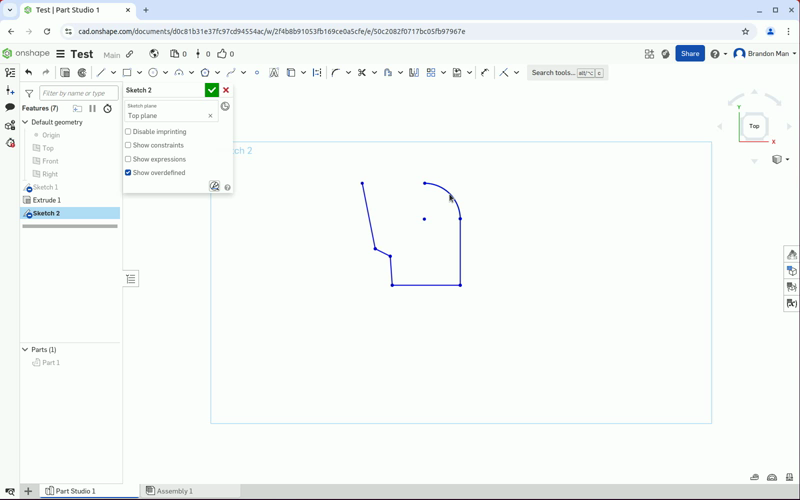
mouse_move(424, 183)
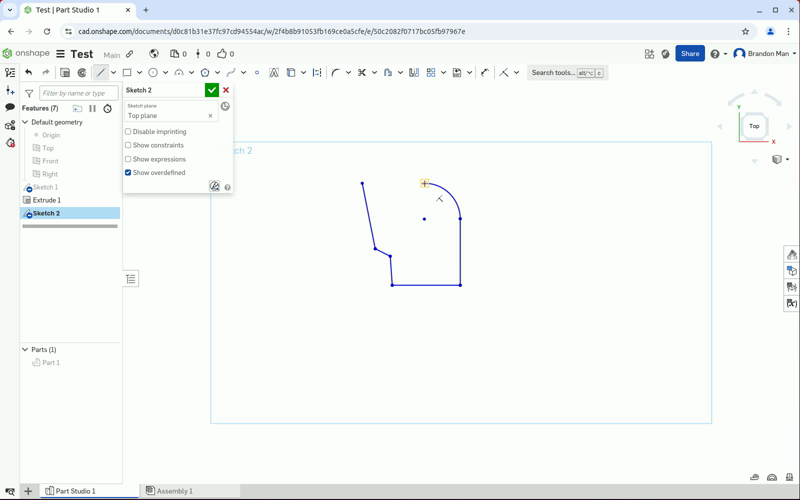
click(424, 183)
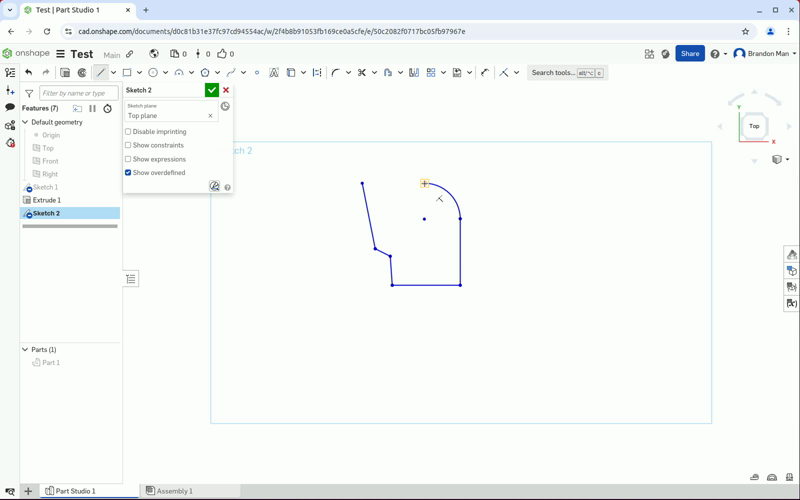
key_down(shift)
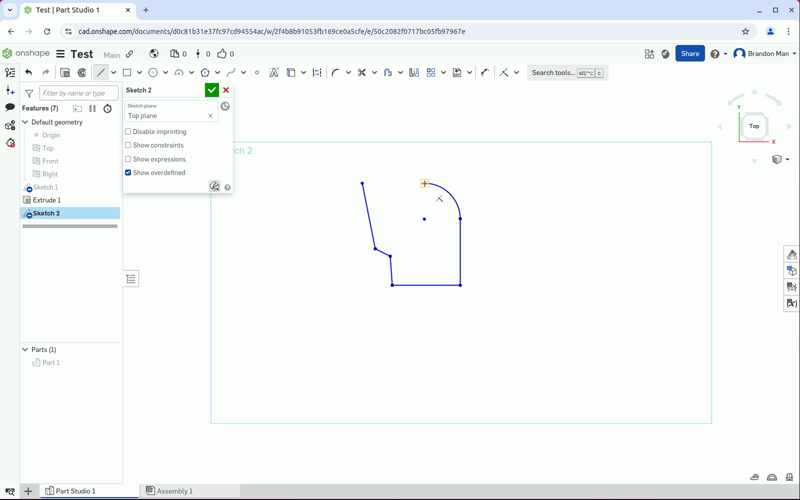
mouse_move(362, 183)
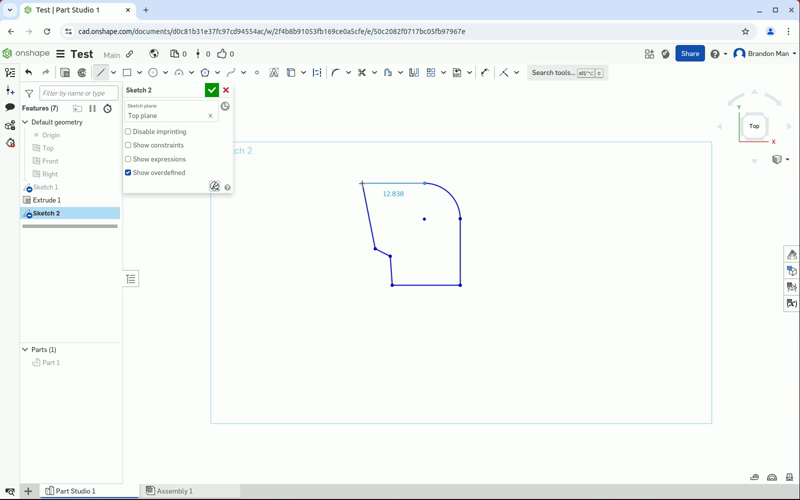
key_up(shift)
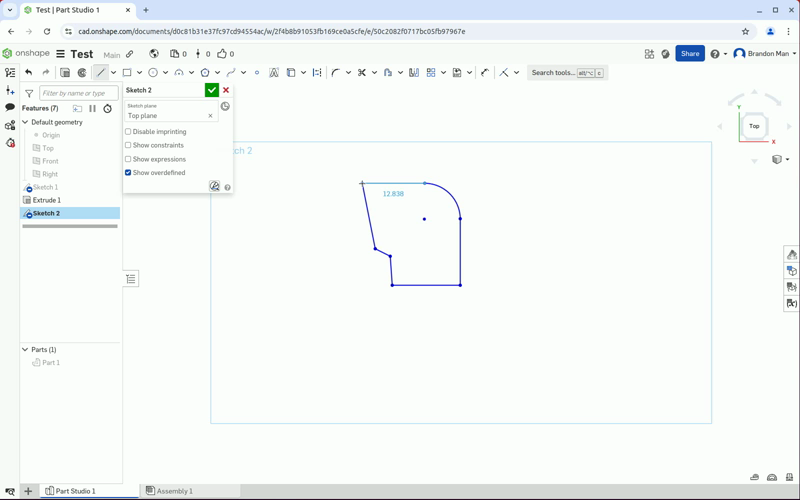
click(362, 183)
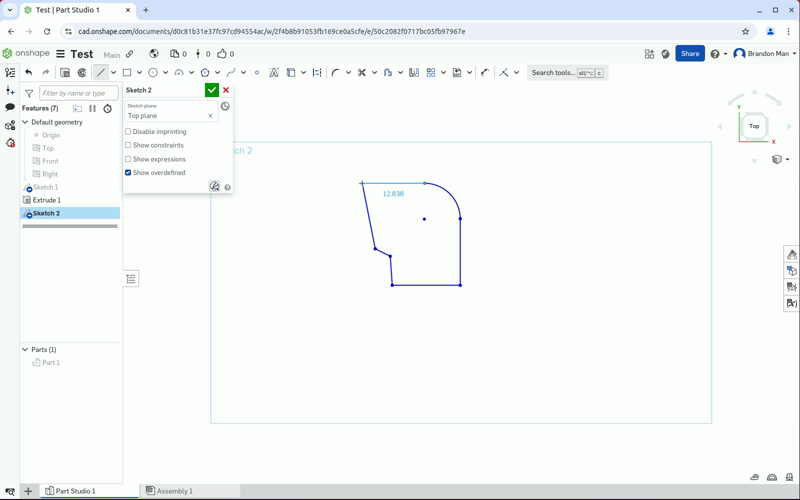
key(esc)
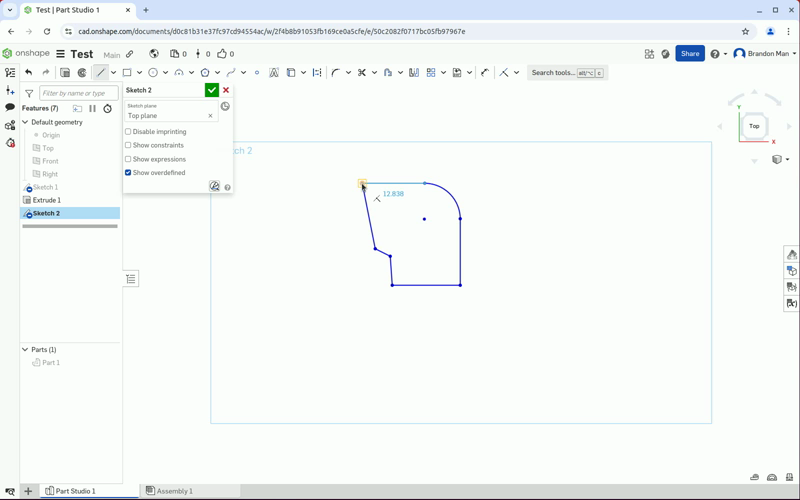
key(c)
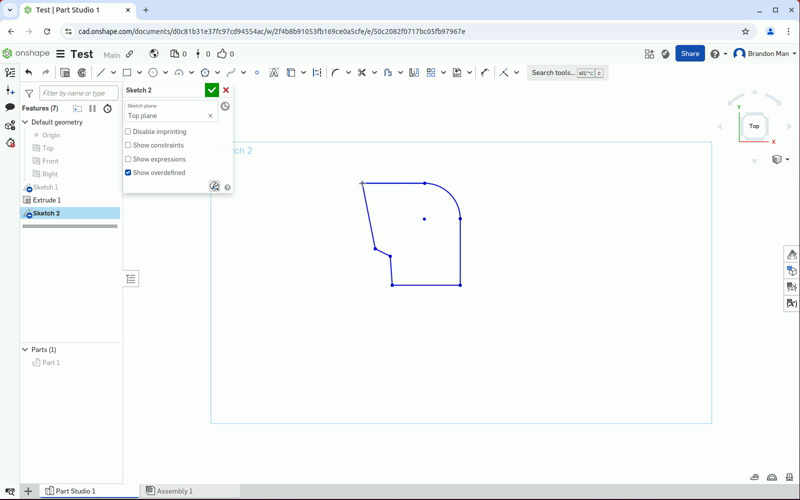
key_down(shift)
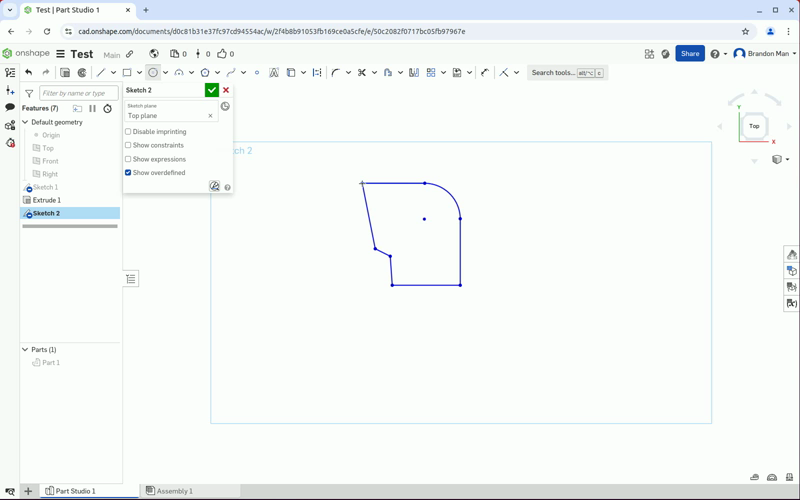
mouse_move(424, 218)
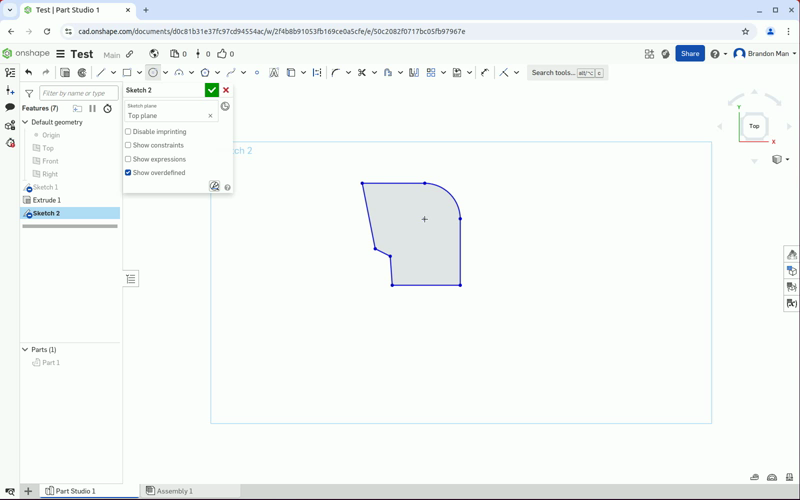
click(424, 218)
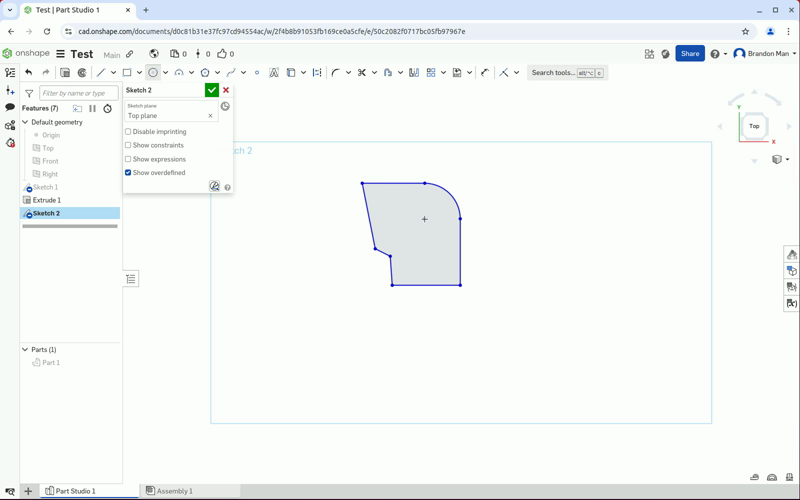
key_up(shift)
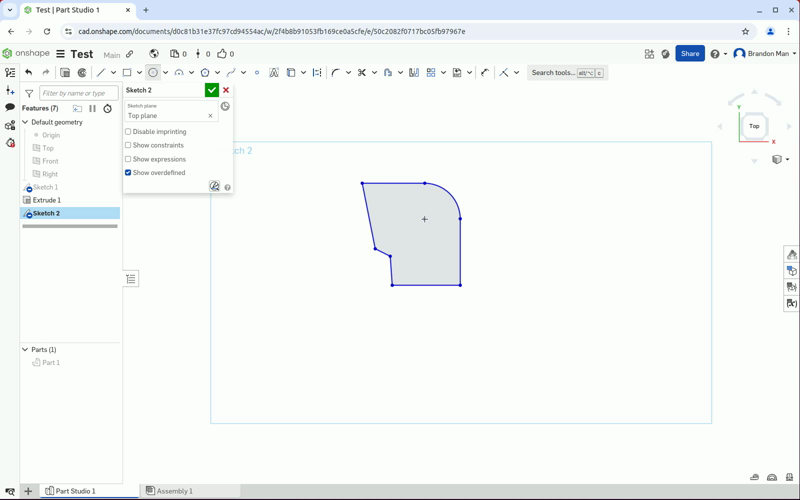
mouse_move(433, 218)
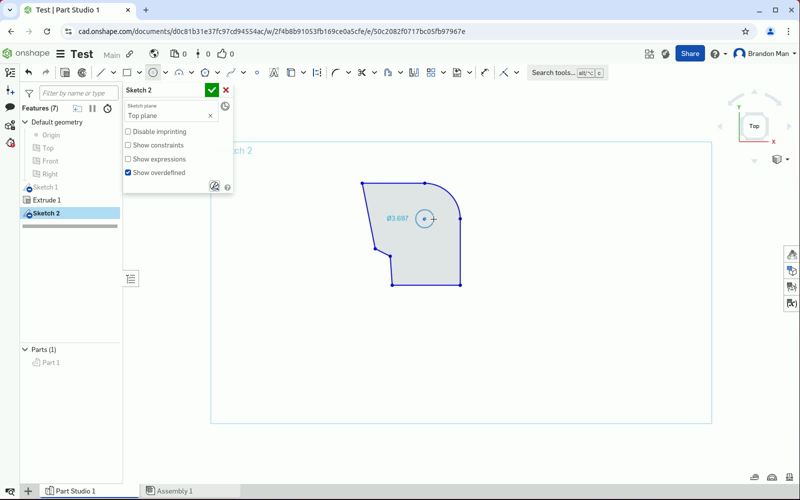
click(433, 218)
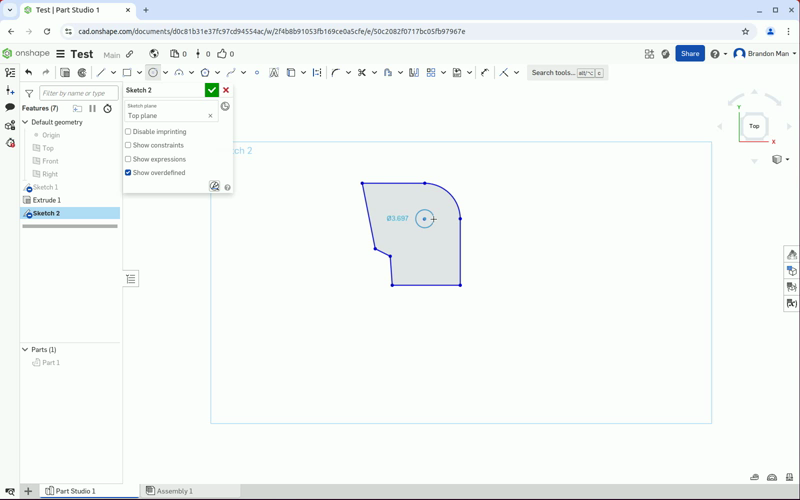
key(esc)
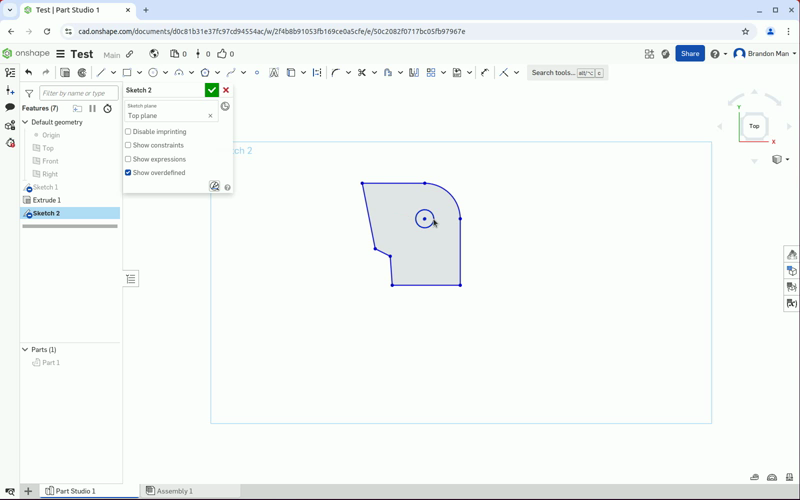
mouse_move(445, 211)
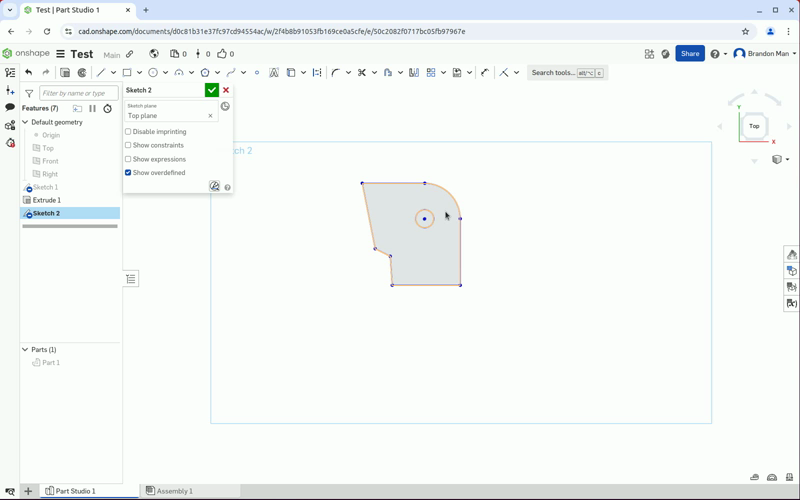
click(445, 211)
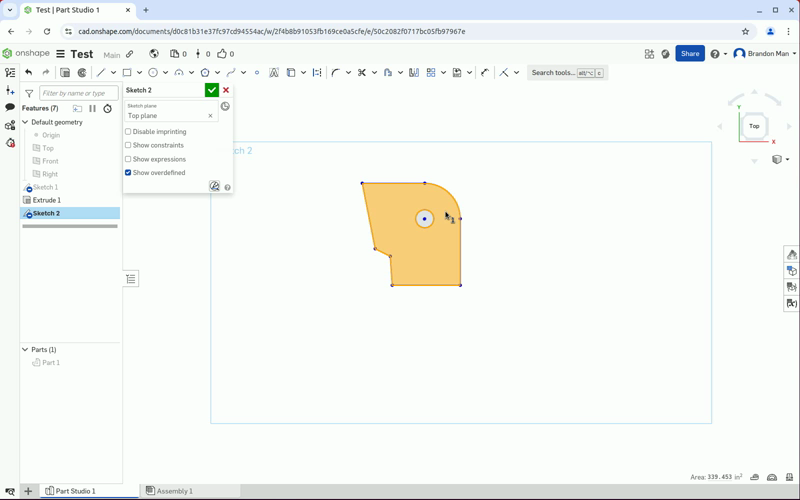
mouse_move(73, 352)
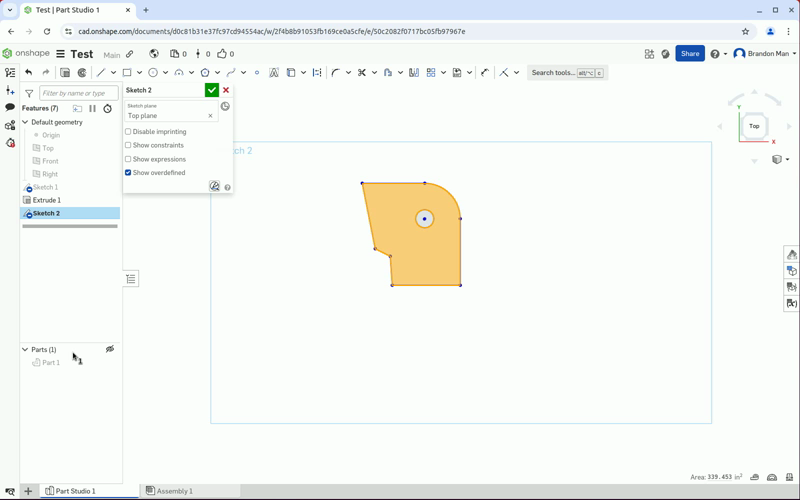
key(shift+y)
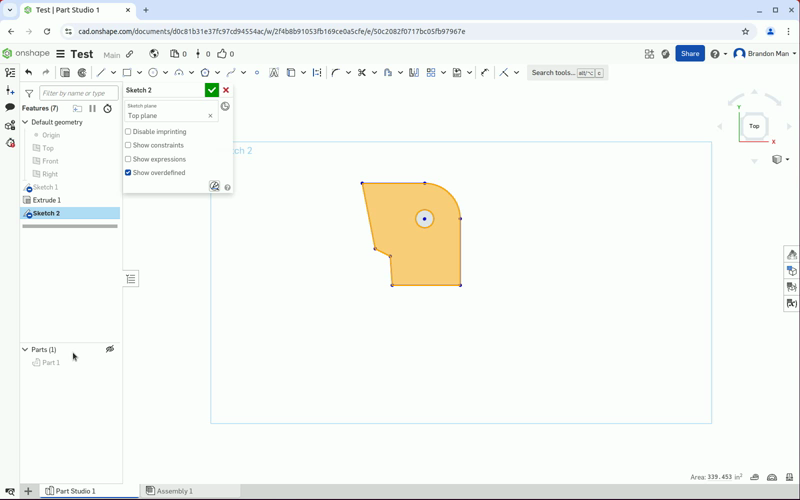
key(shift+e)
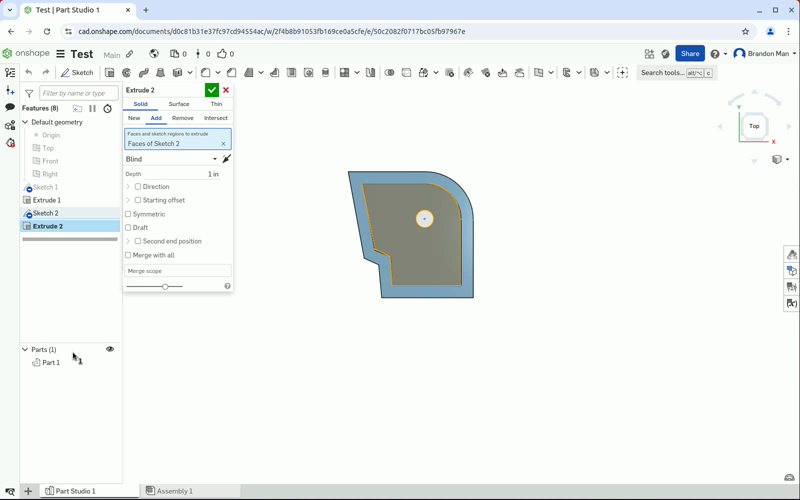
mouse_move(143, 106)
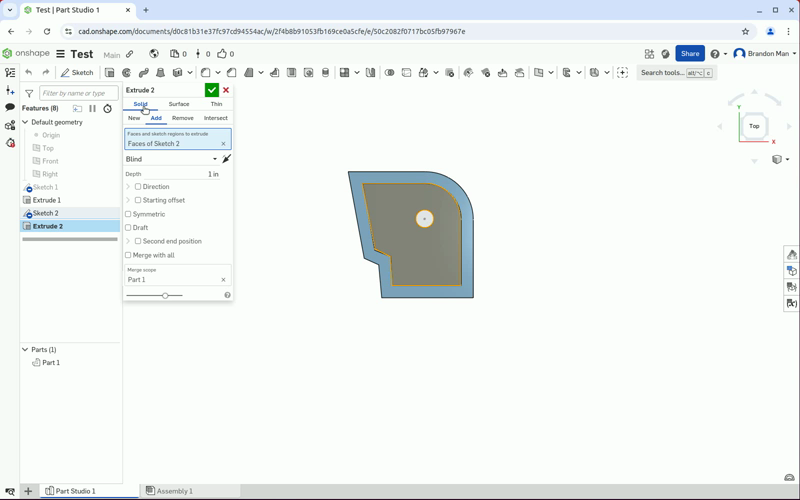
click(143, 106)
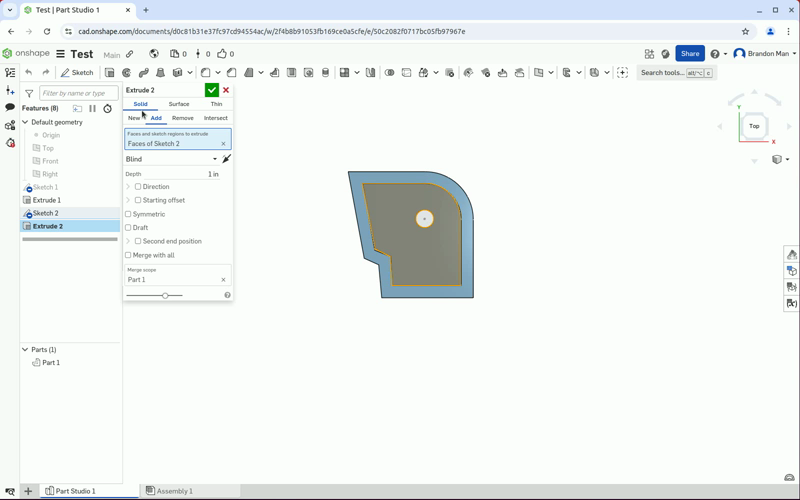
mouse_move(137, 120)
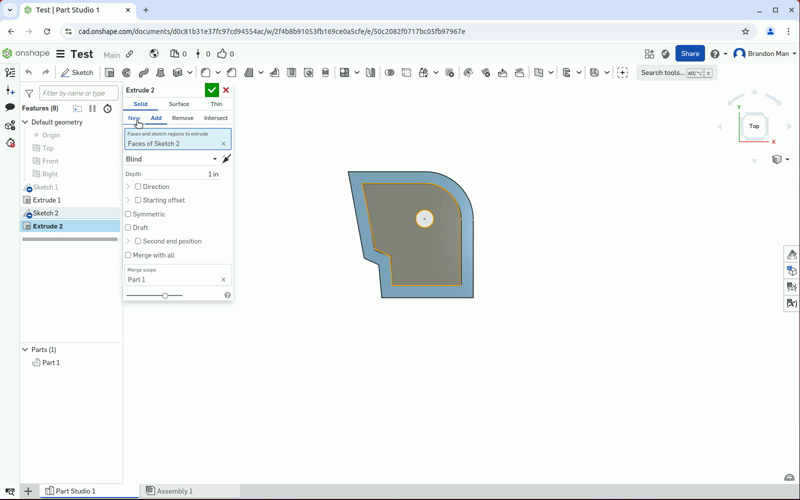
click(137, 120)
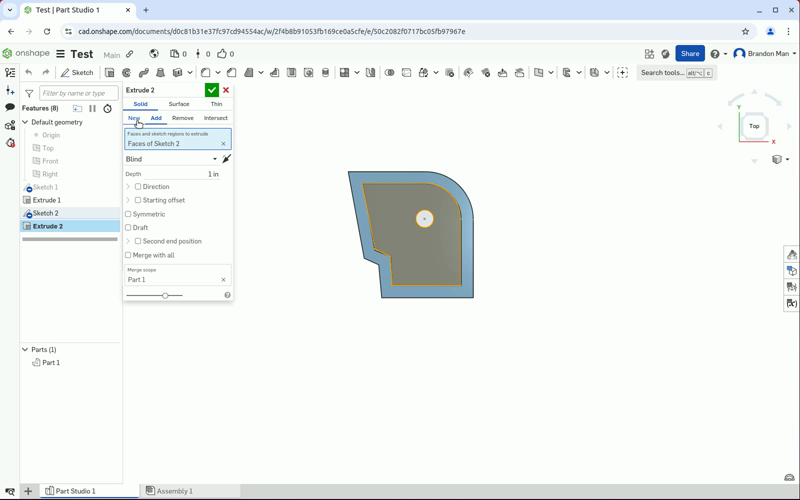
key(tab, 4)
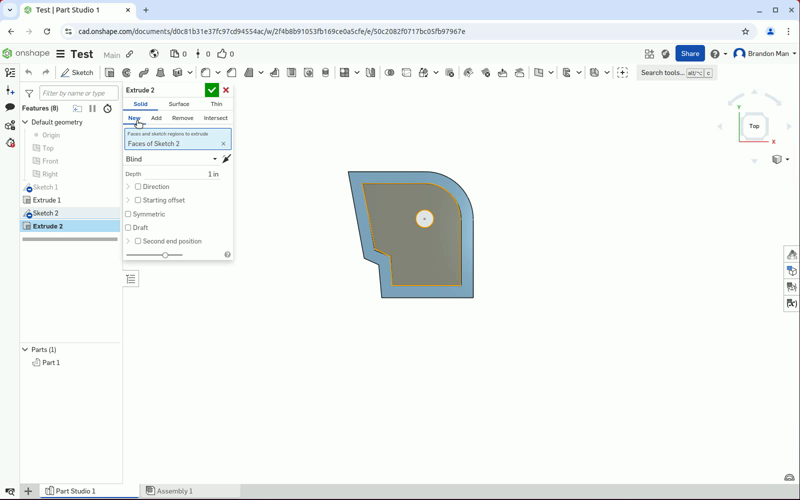
text(1.204)
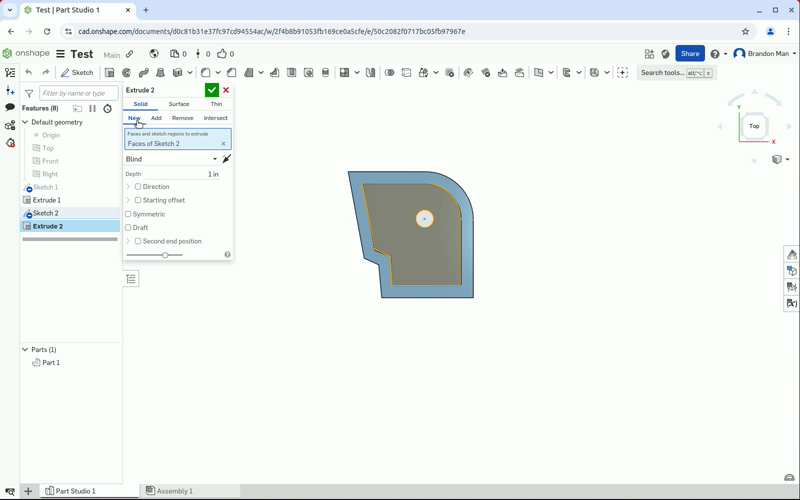
key(enter)
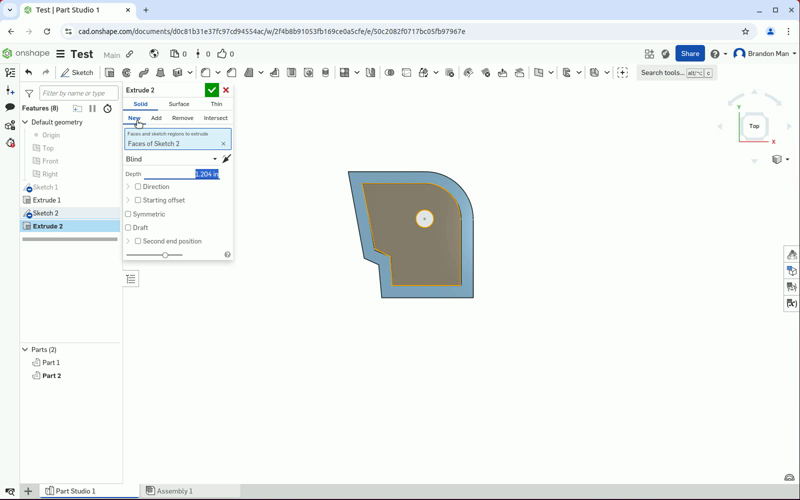
key(shift+h)
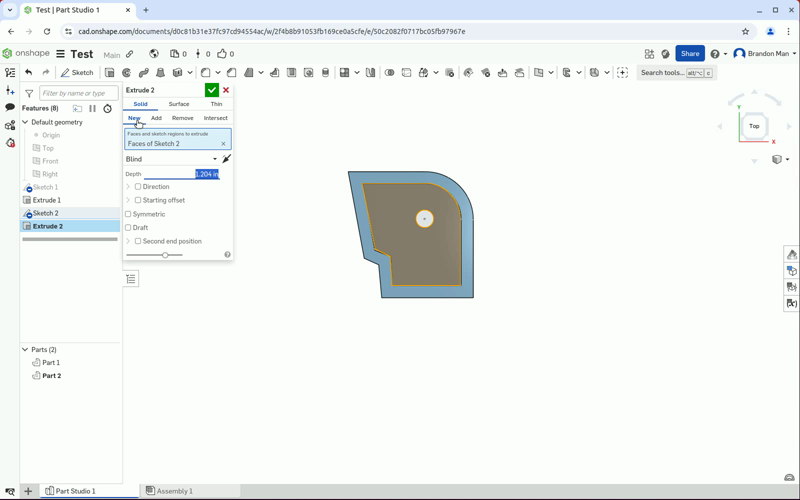
key(shift+h)
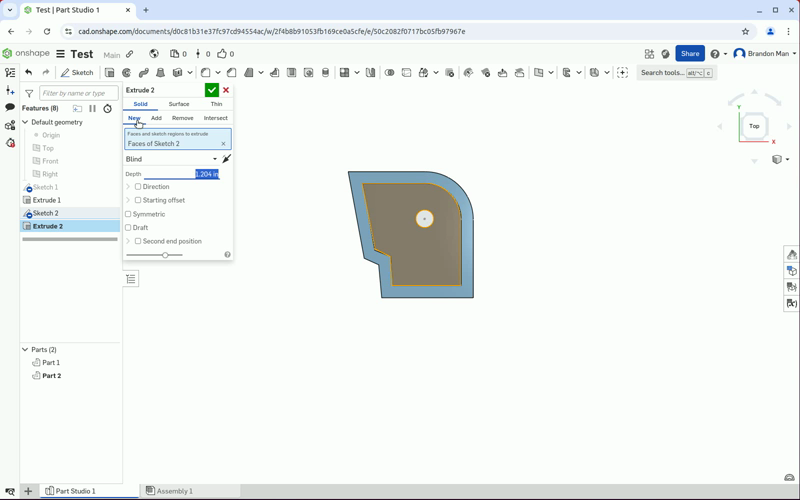
key(shift+7)
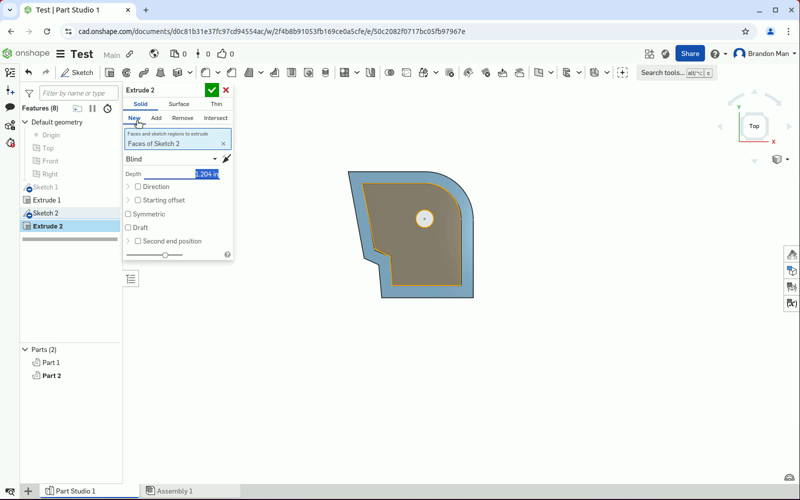
key(up, 3)
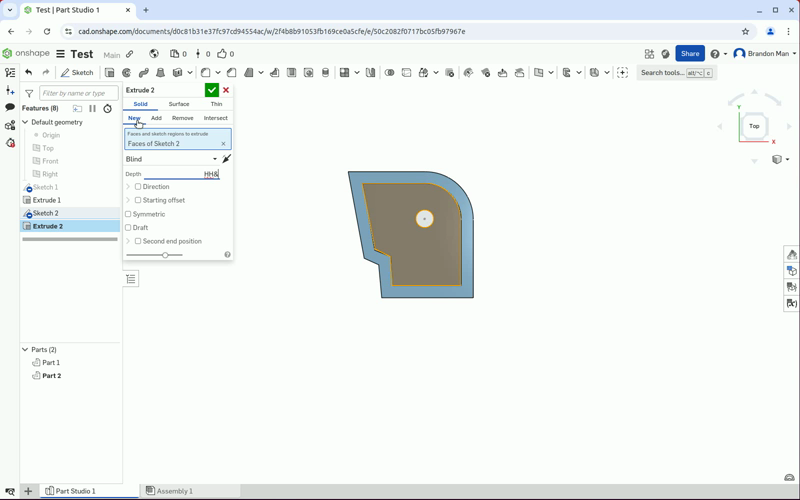
key(left, 3)
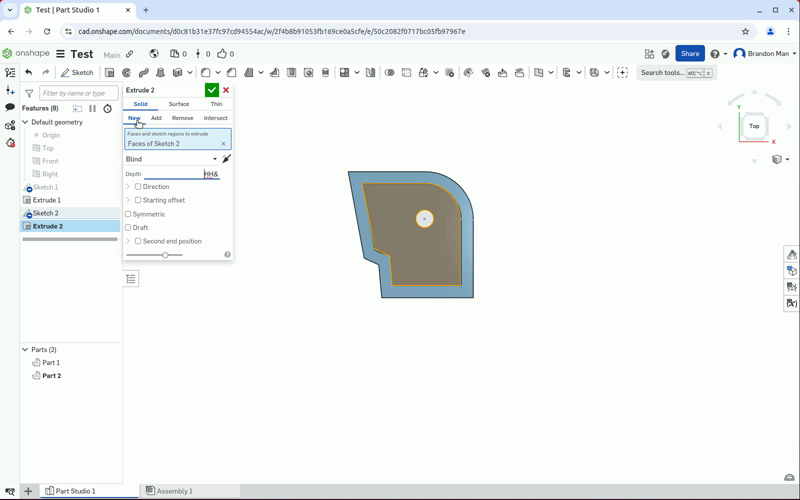
key(right, 3)
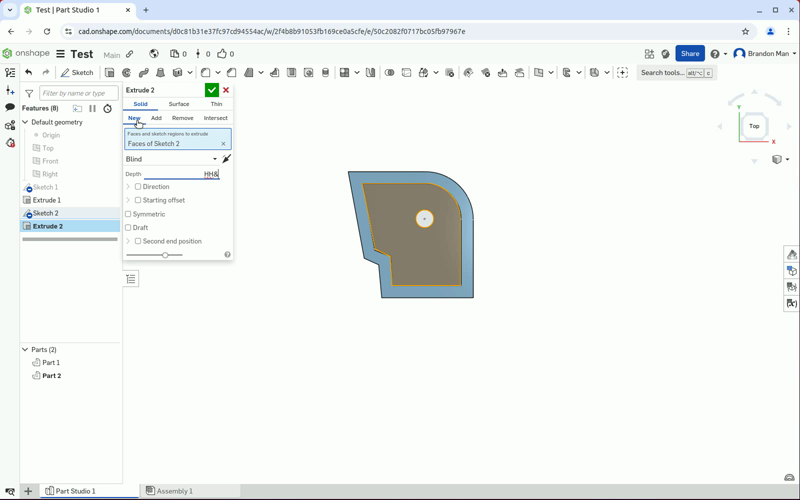
key(down, 3)
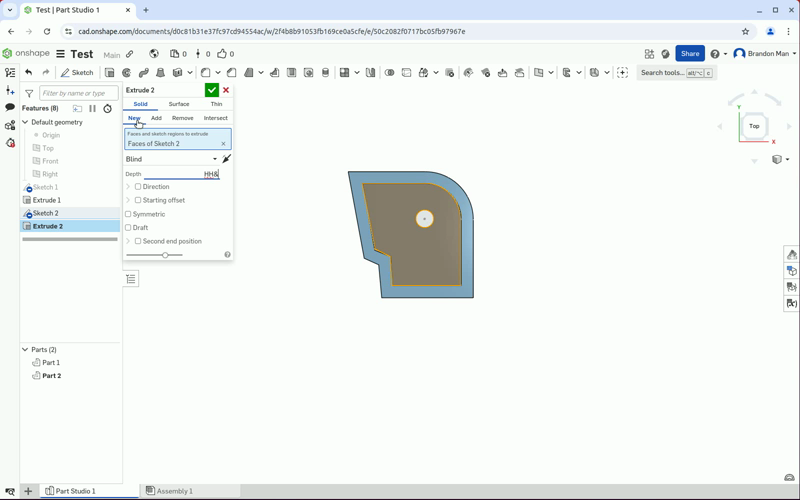
mouse_move(73, 189)
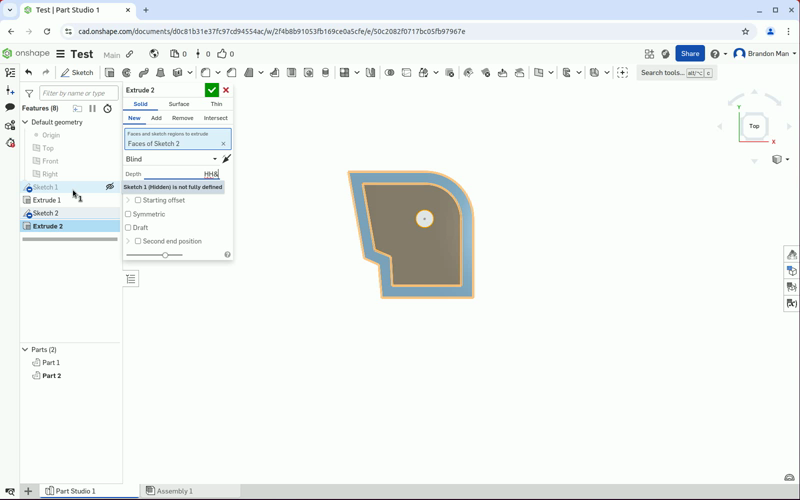
click(73, 189)